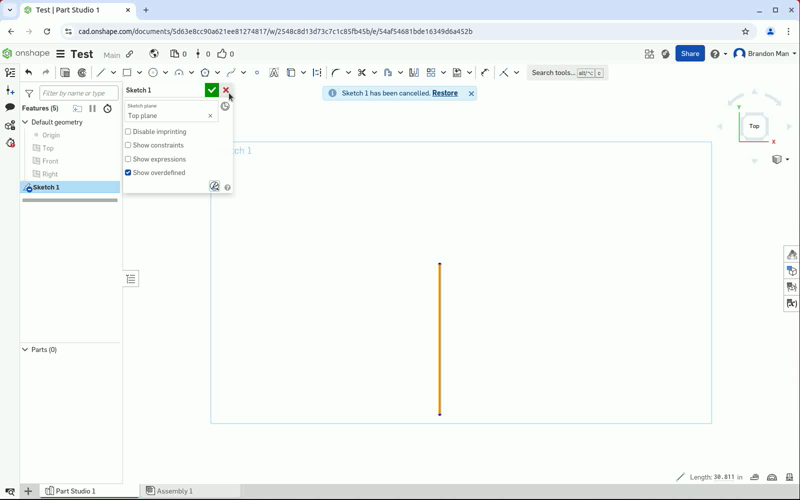
key(shift+h)
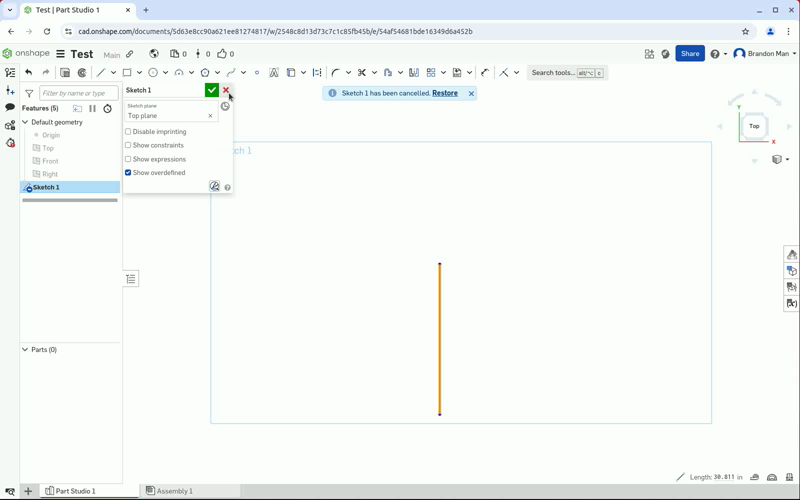
key(shift+s)
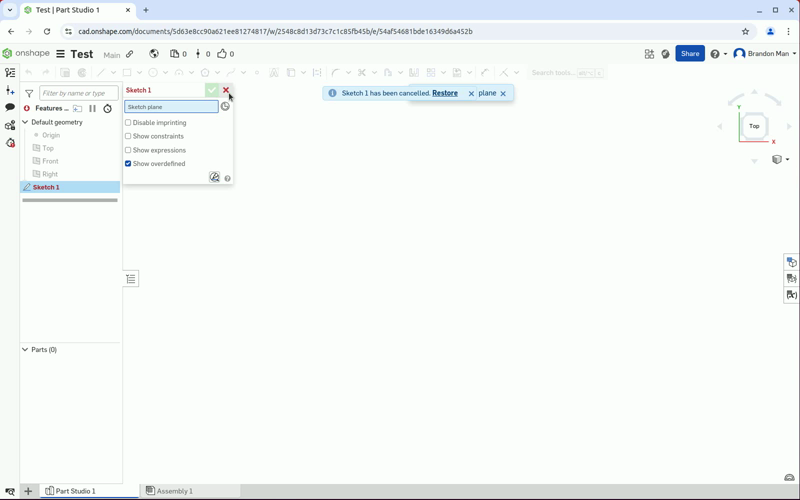
mouse_move(73, 150)
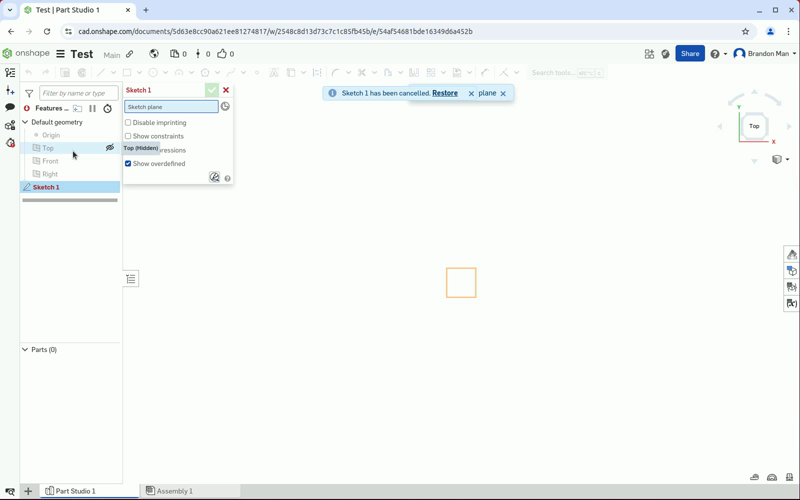
click(73, 150)
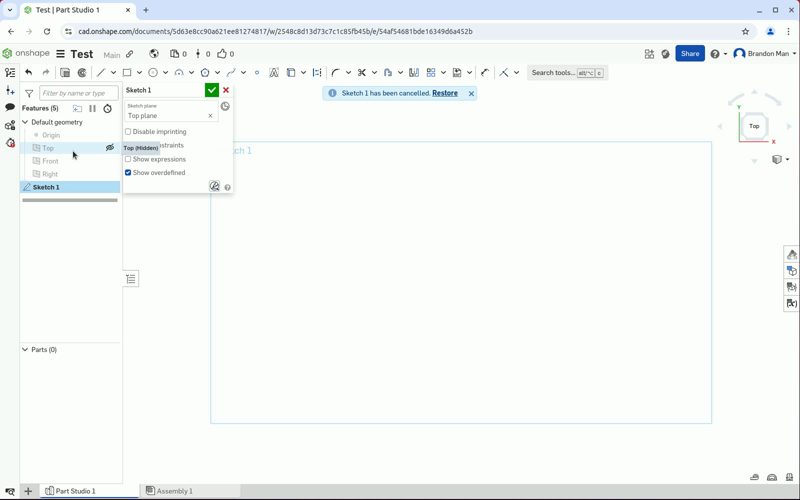
mouse_move(73, 352)
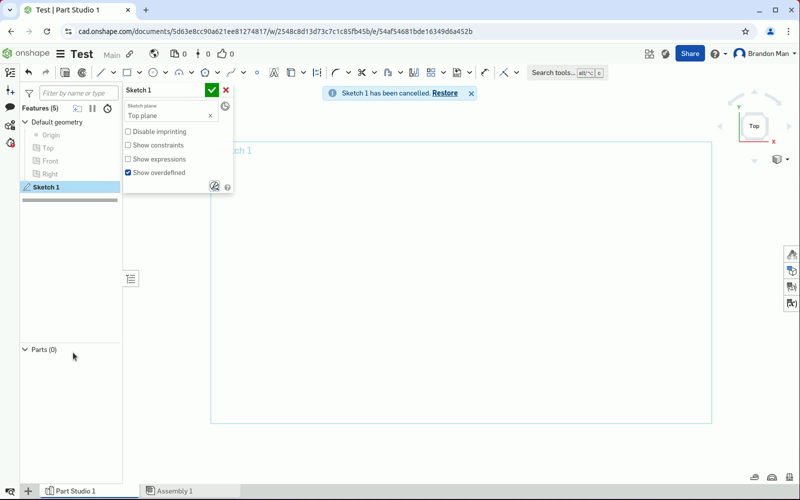
key(y)
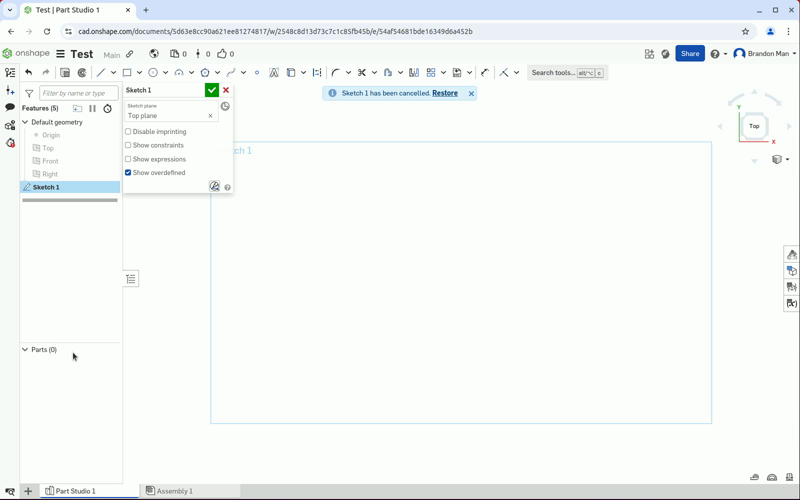
key(l)
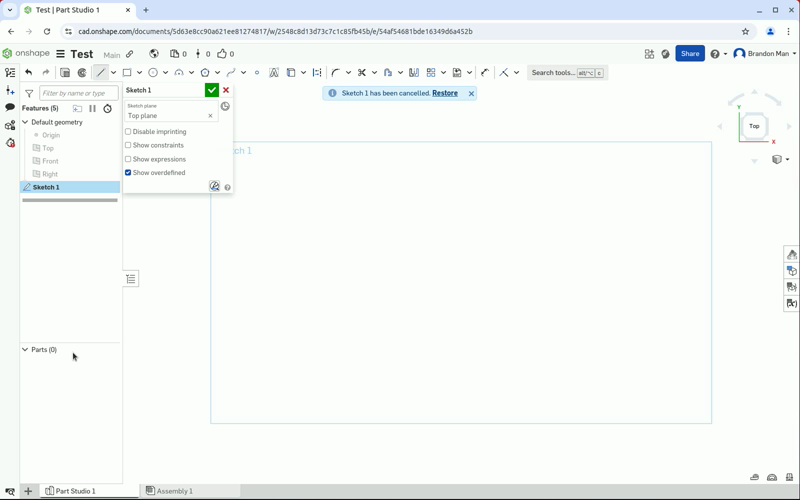
key_down(shift)
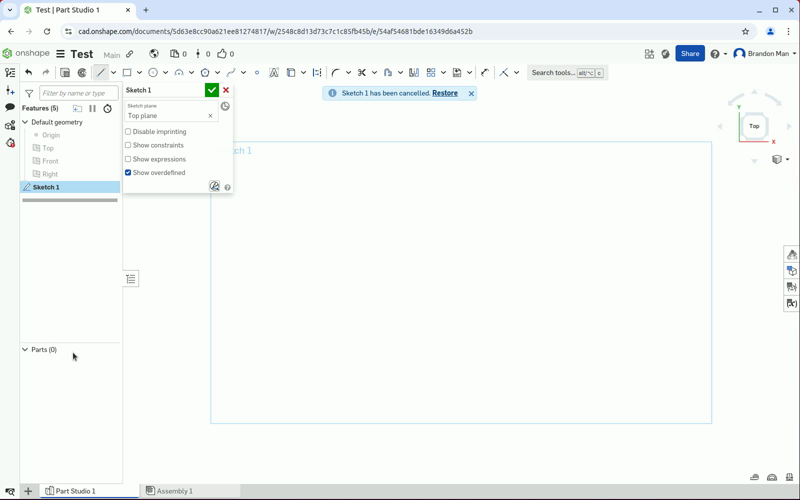
mouse_move(405, 375)
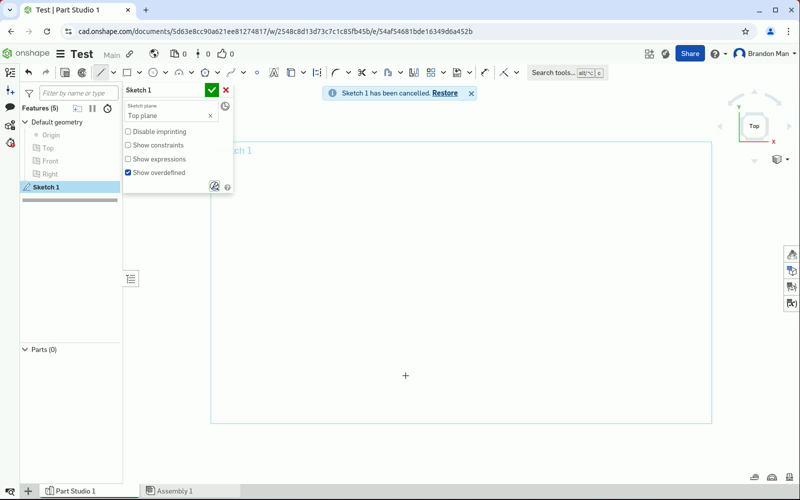
click(405, 375)
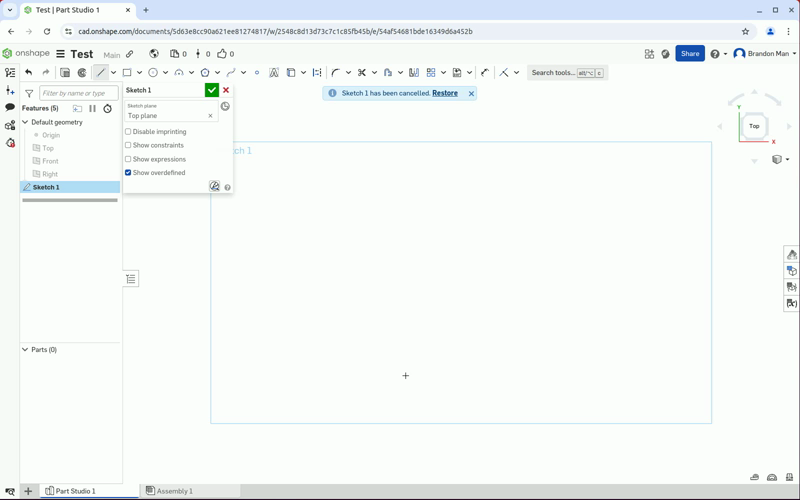
key_up(shift)
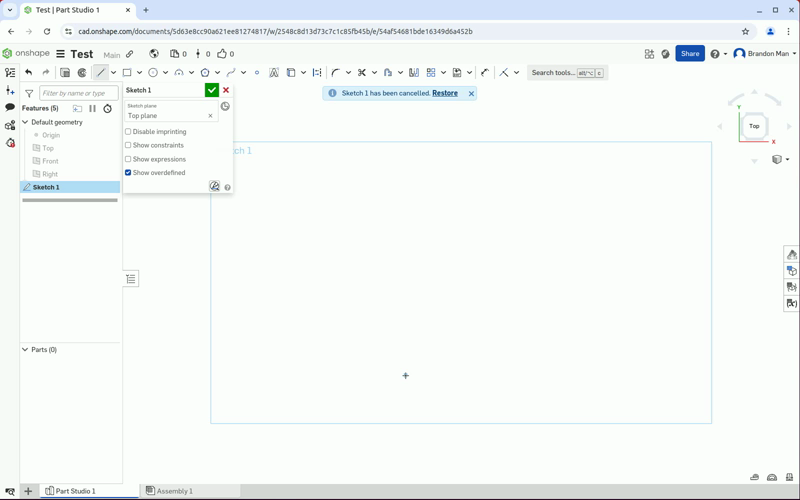
key_down(shift)
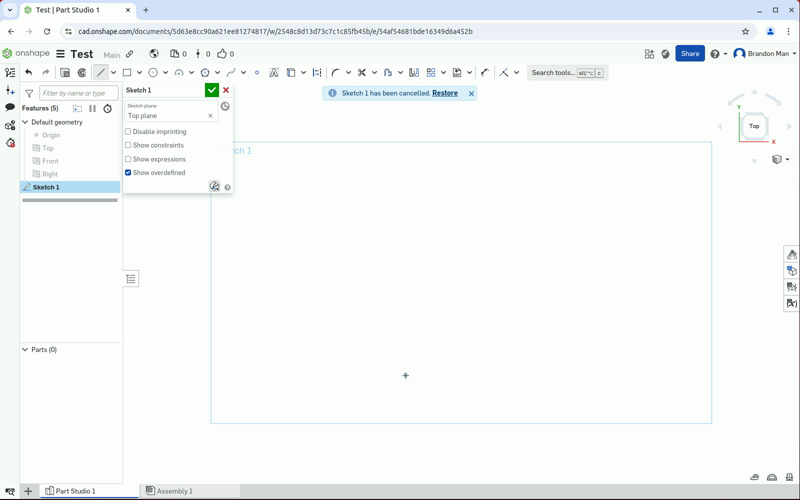
mouse_move(517, 375)
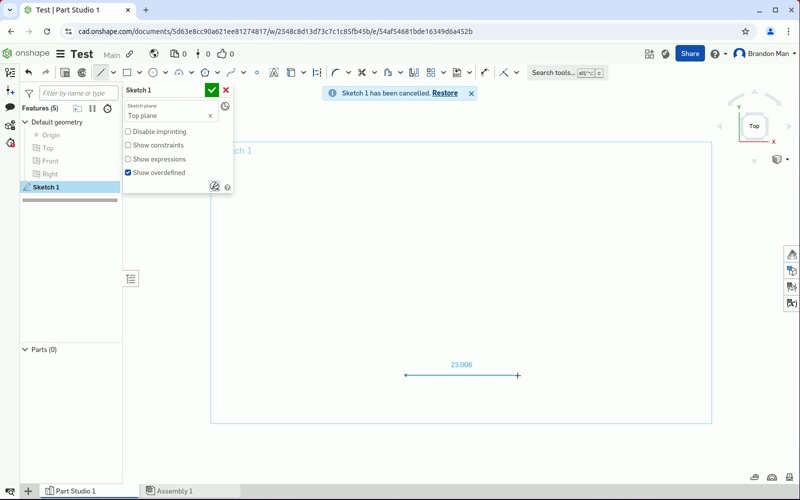
click(517, 375)
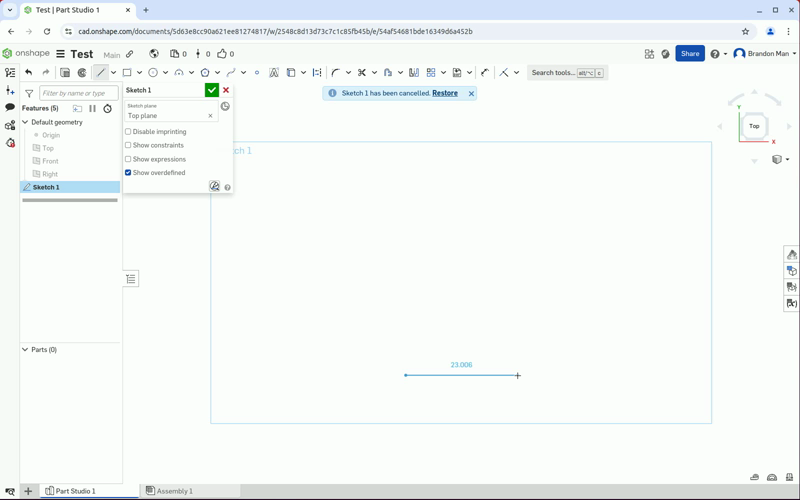
key_up(shift)
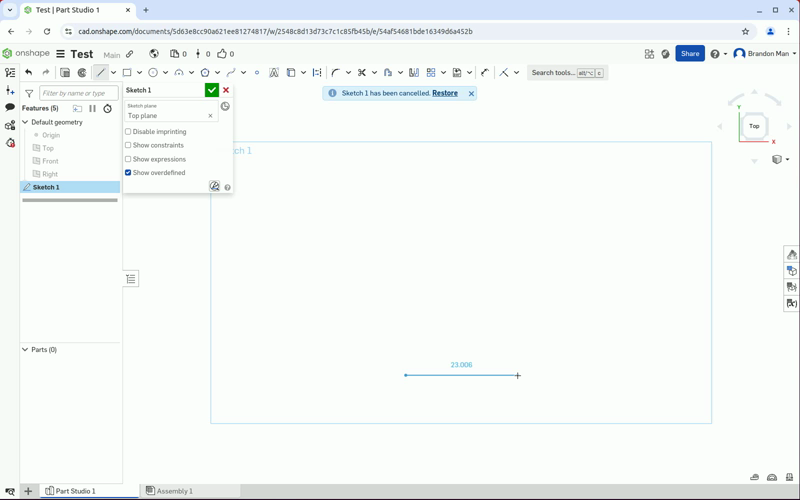
key_down(shift)
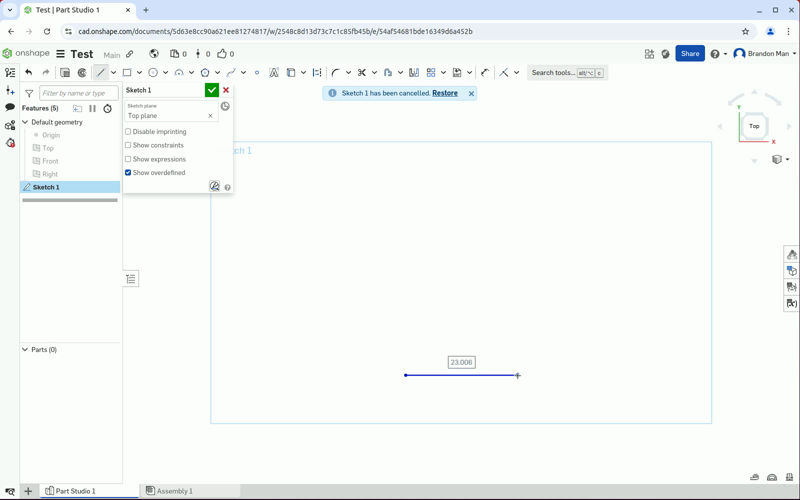
mouse_move(517, 188)
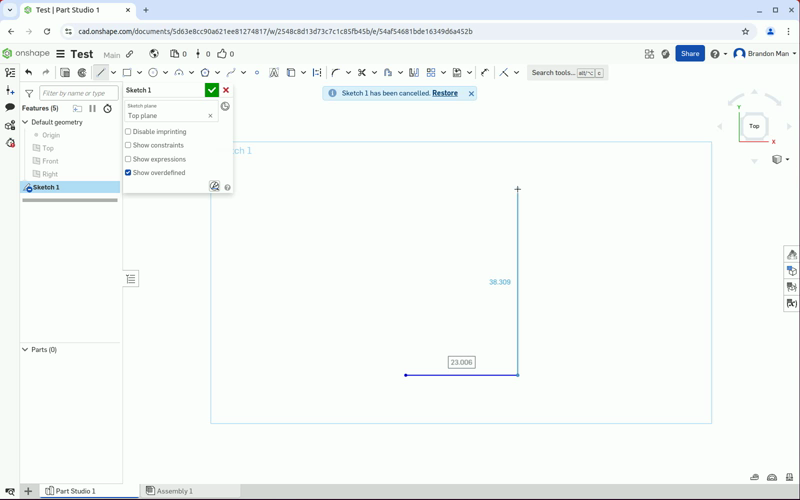
click(517, 188)
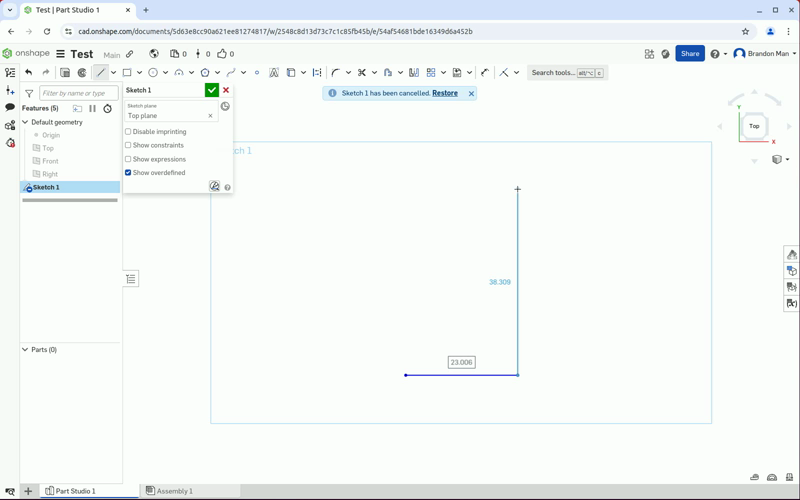
key_up(shift)
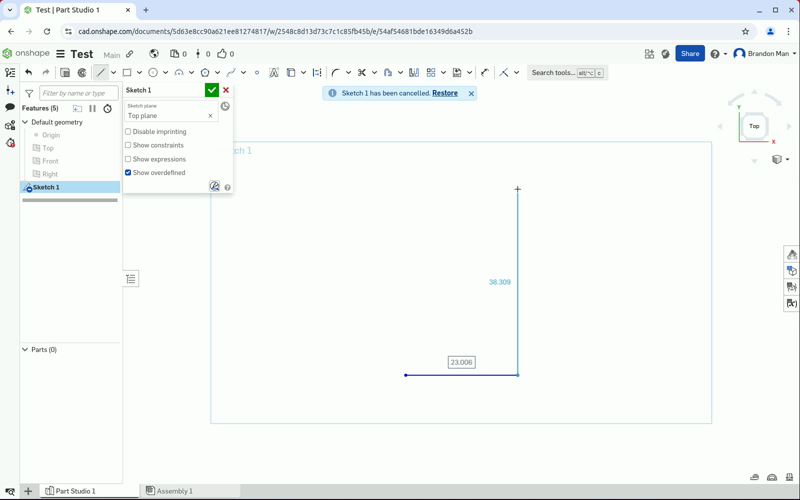
key_down(shift)
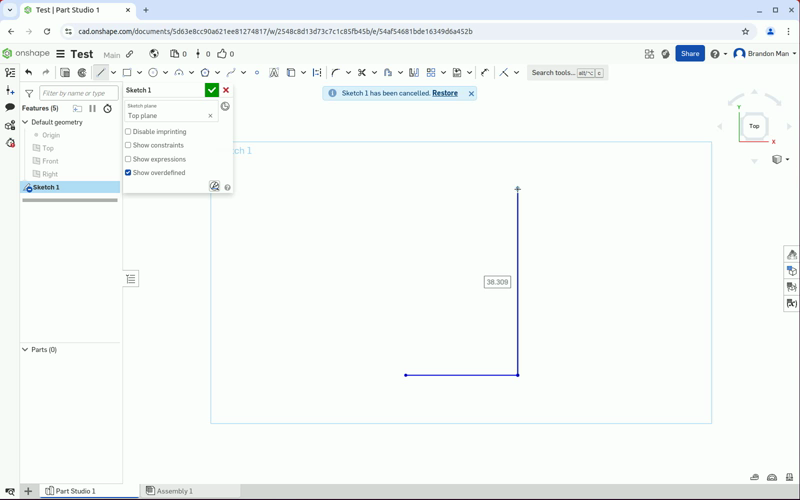
mouse_move(405, 188)
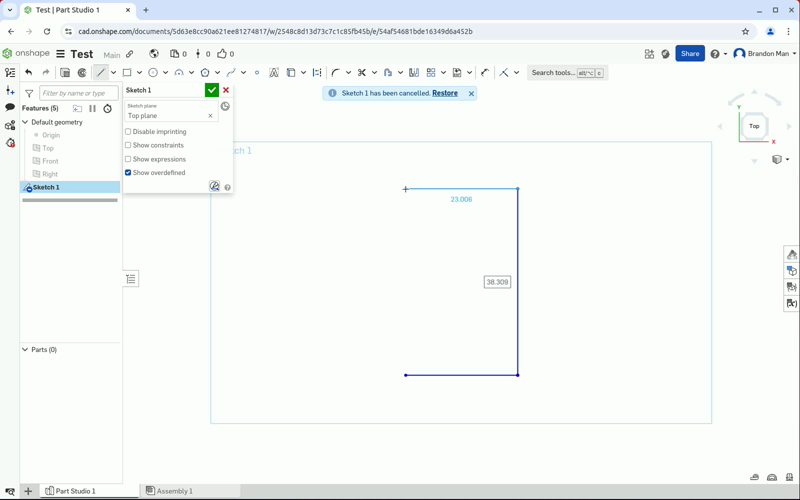
click(405, 188)
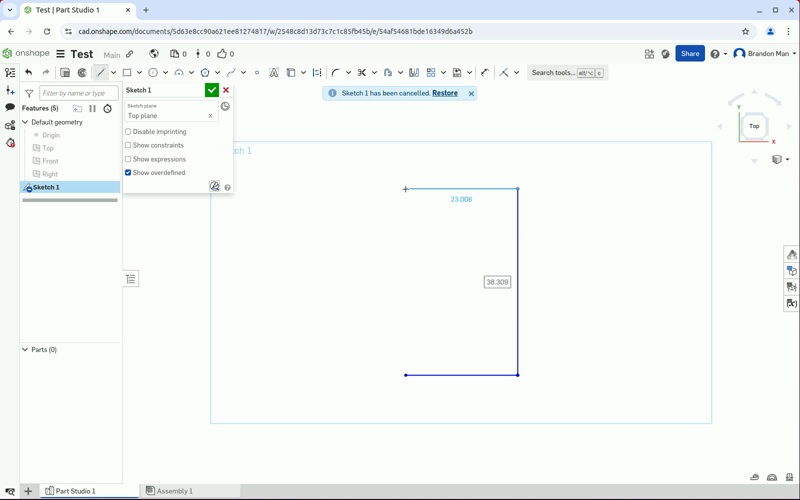
key_up(shift)
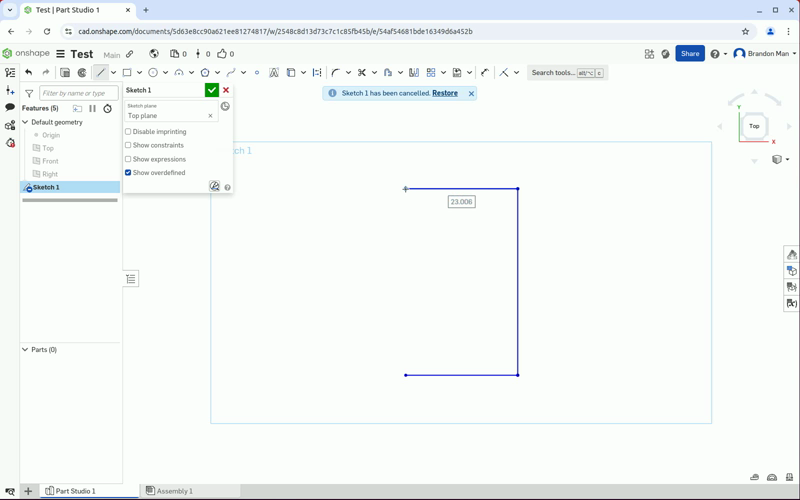
key_down(shift)
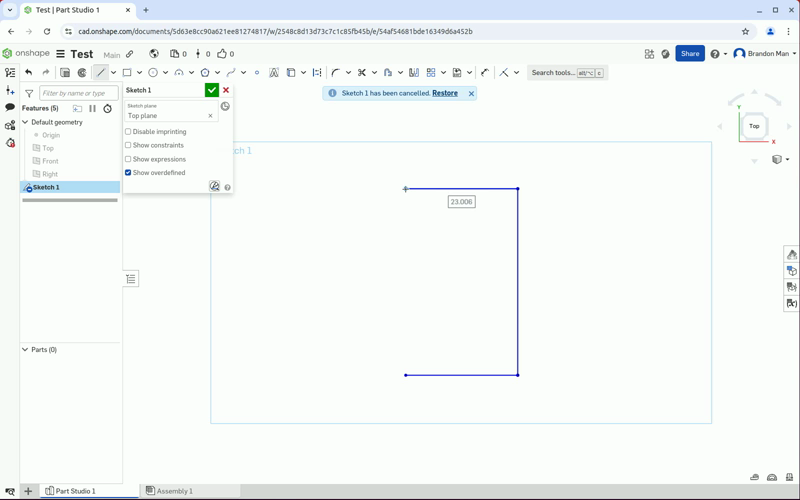
mouse_move(405, 375)
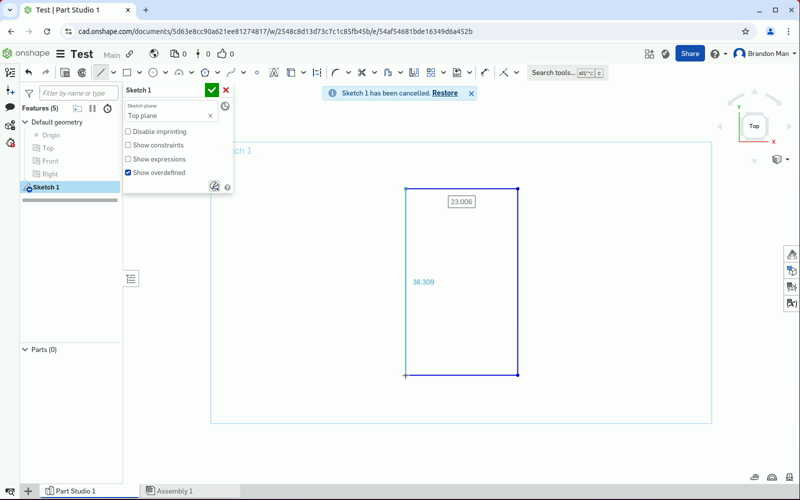
key_up(shift)
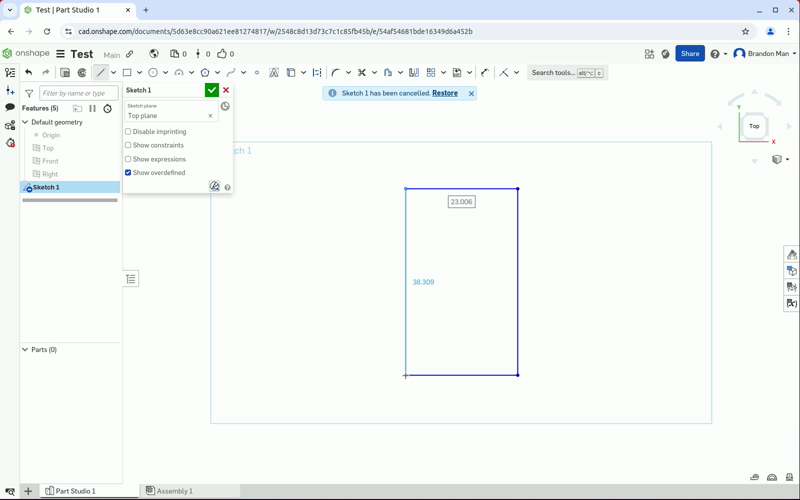
click(405, 375)
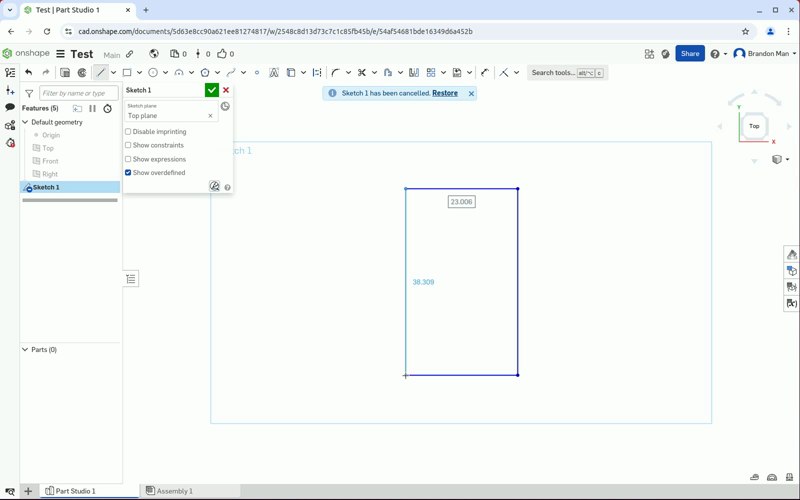
key(esc)
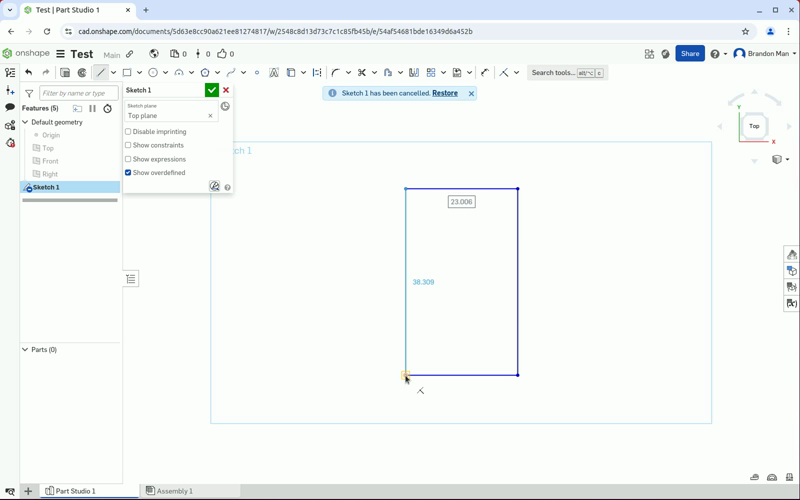
mouse_move(464, 326)
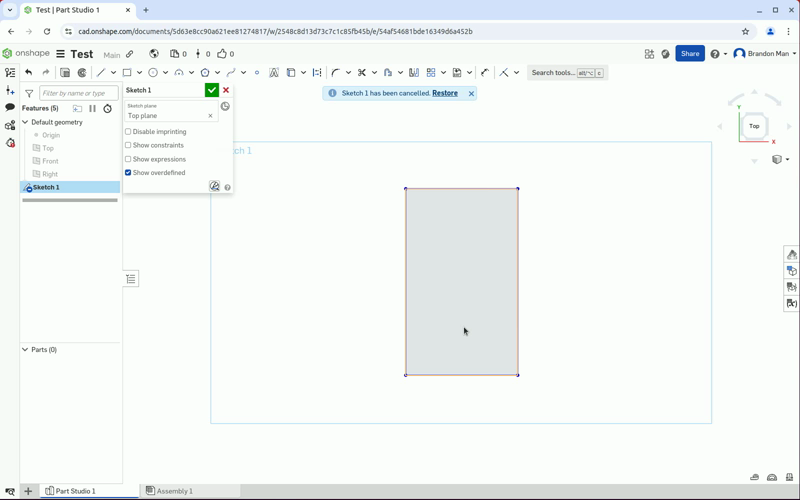
click(464, 326)
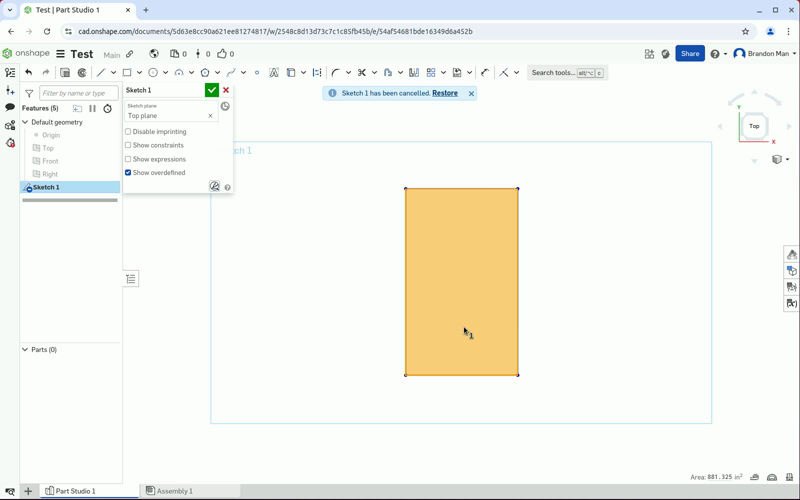
mouse_move(73, 352)
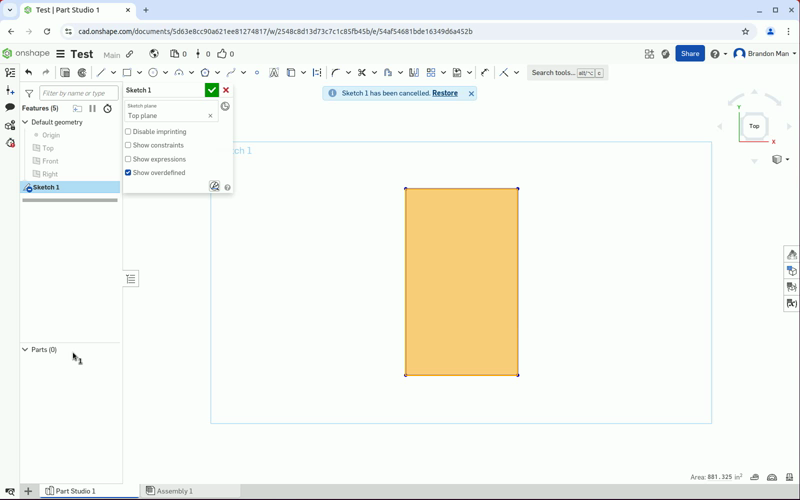
key(shift+y)
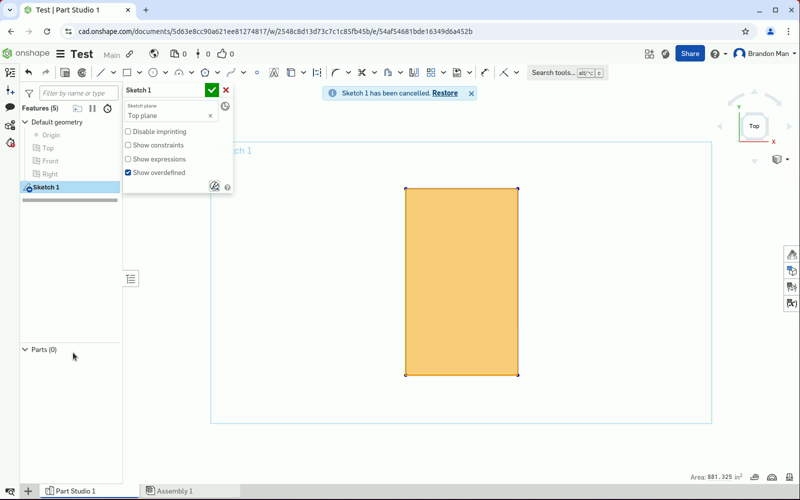
key(shift+e)
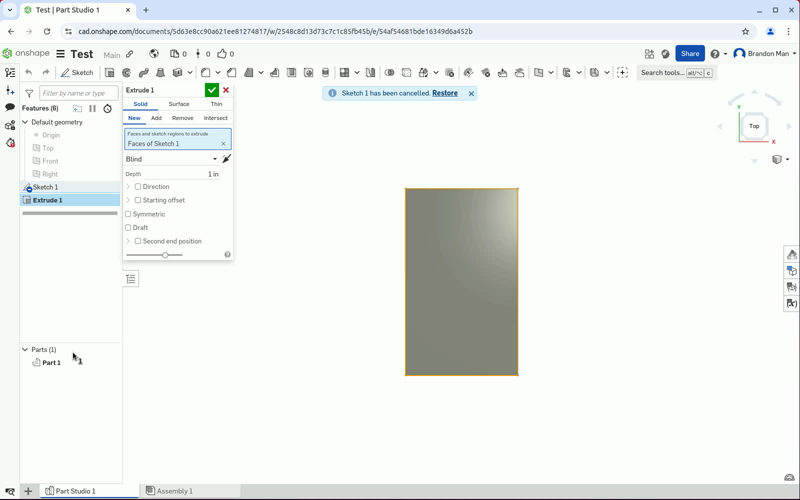
mouse_move(143, 106)
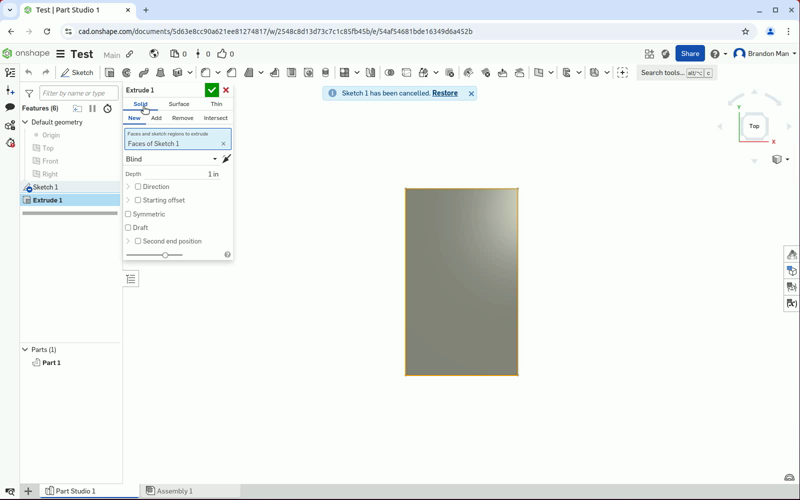
click(143, 106)
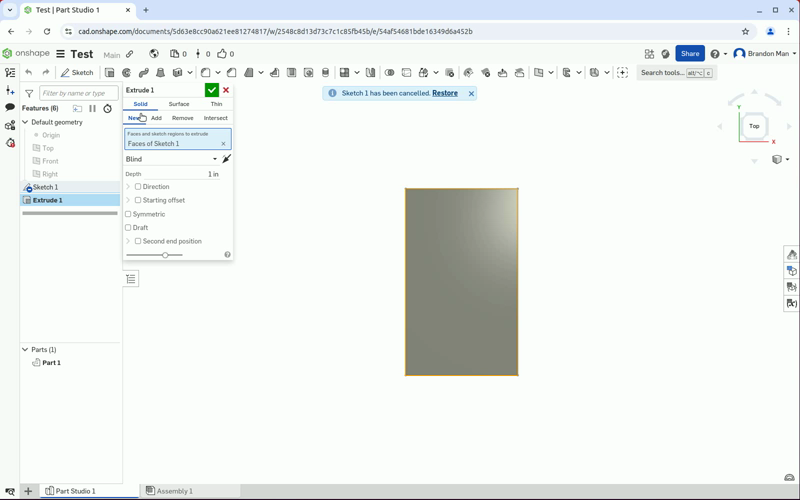
mouse_move(137, 120)
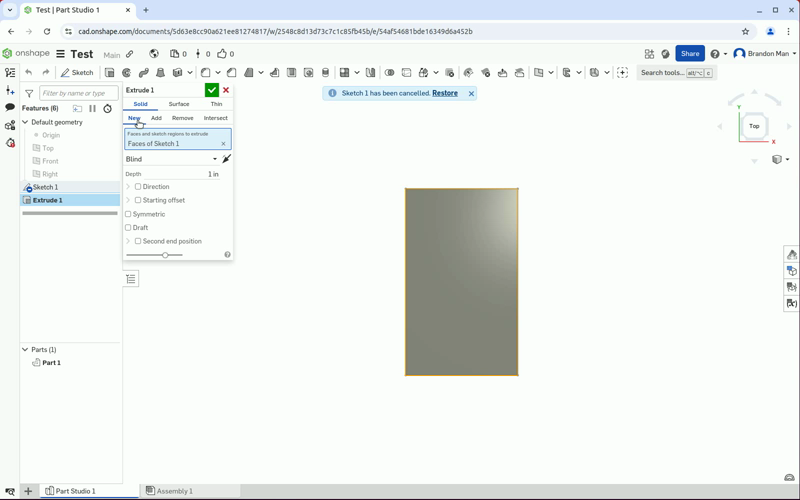
click(137, 120)
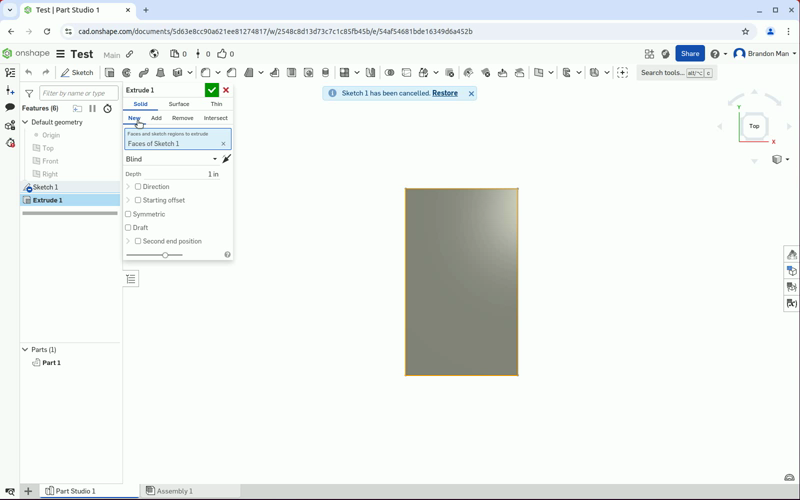
key(tab, 4)
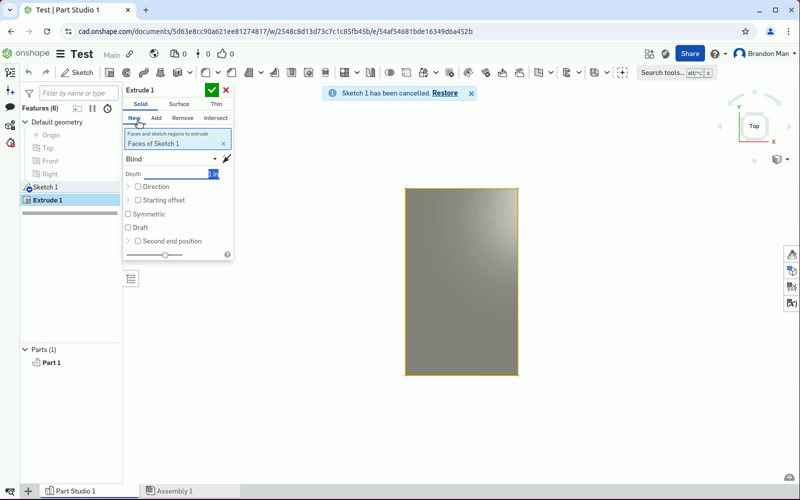
text(7.703)
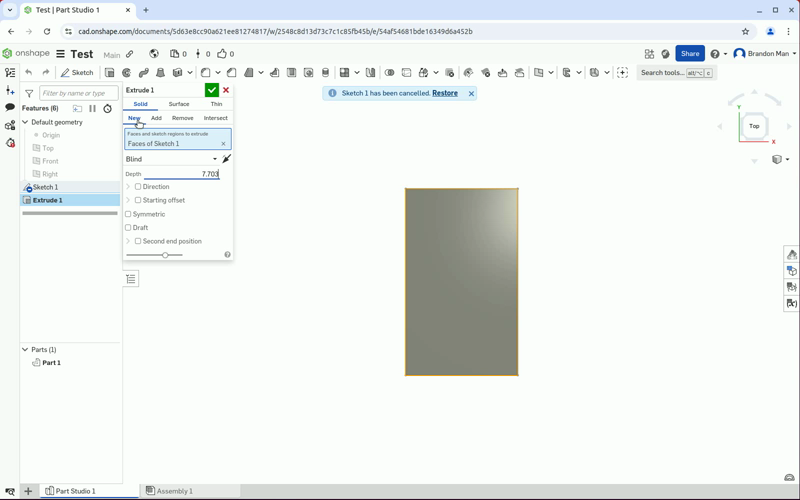
key(enter)
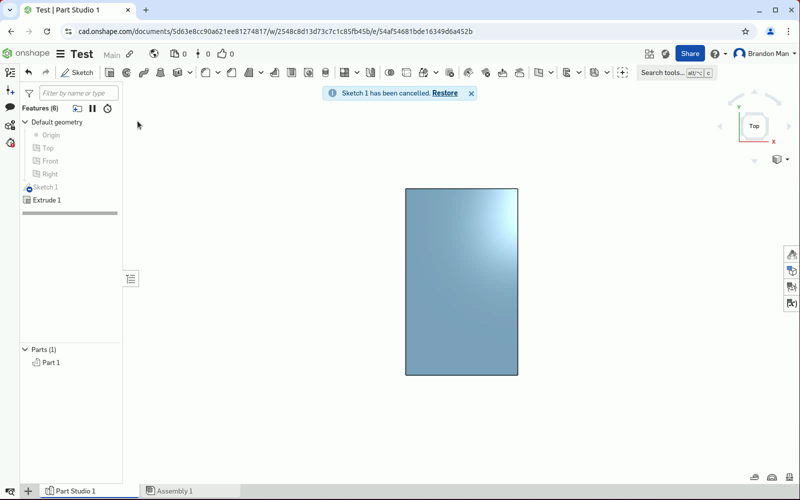
key(shift+h)
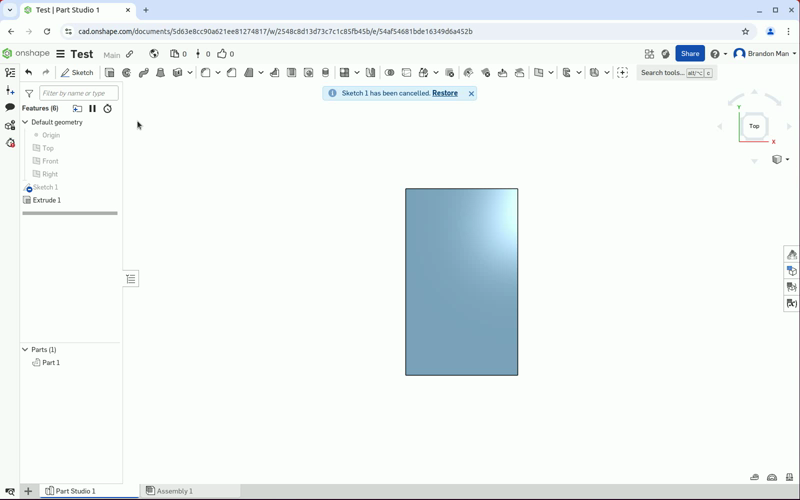
key(shift+h)
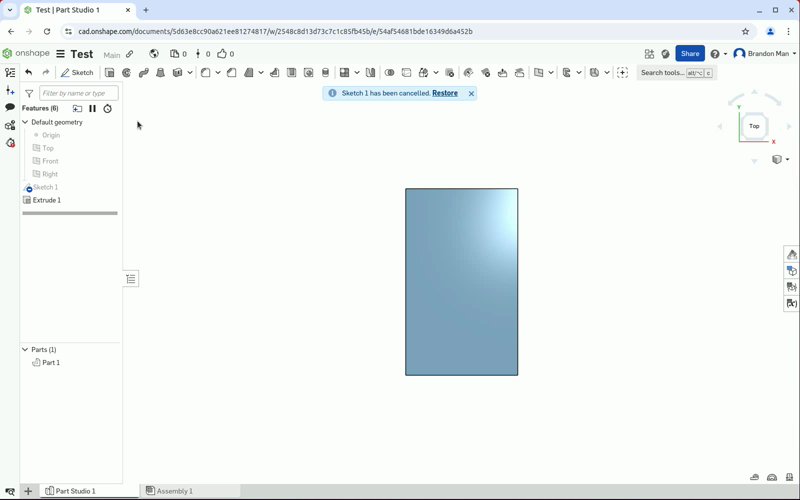
mouse_move(73, 189)
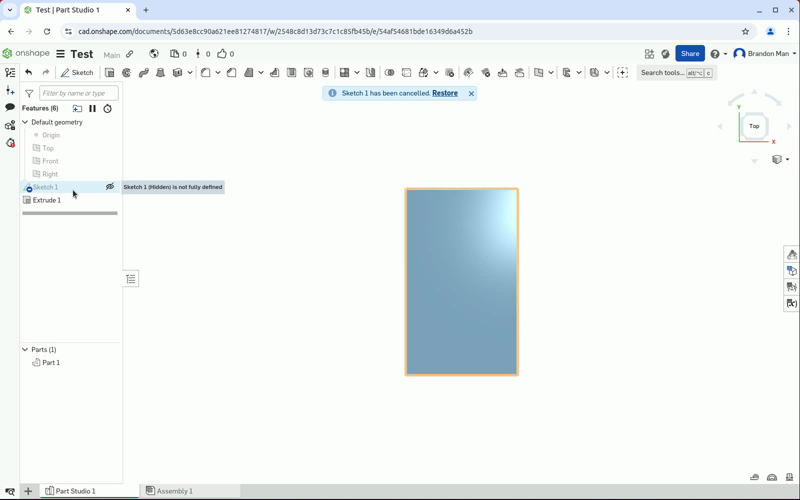
click(73, 189)
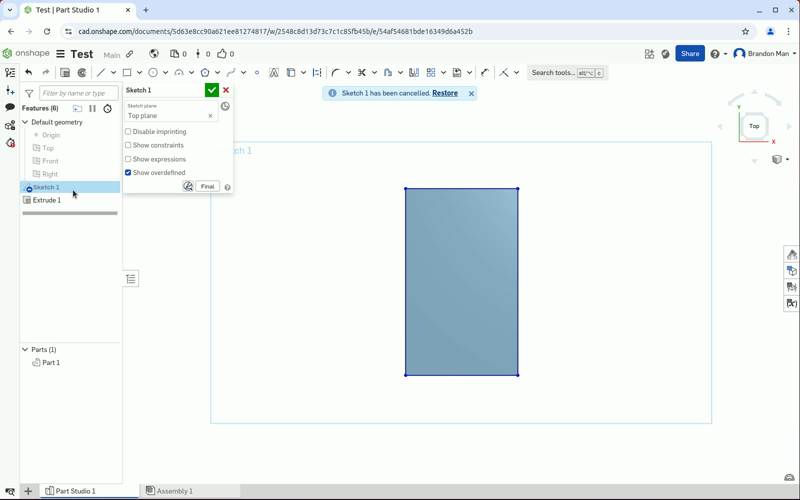
mouse_move(229, 92)
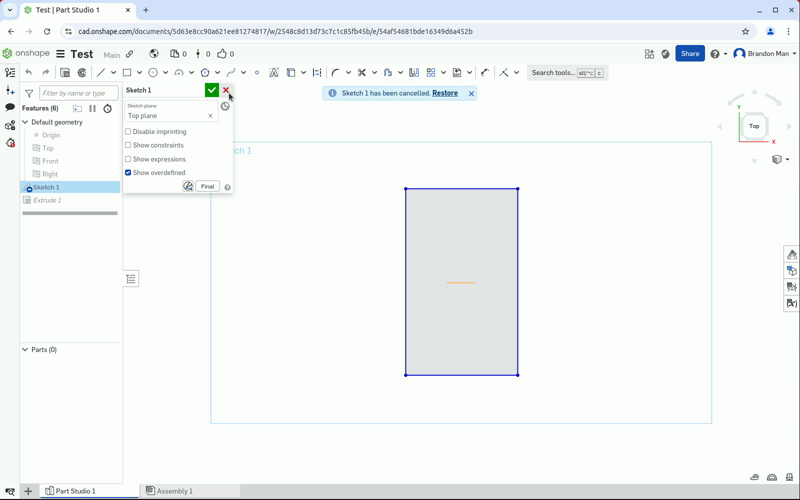
click(229, 92)
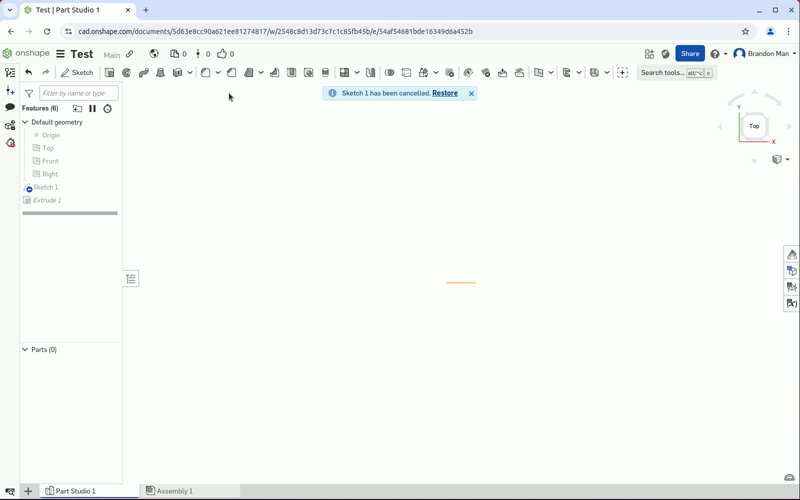
mouse_move(541, 75)
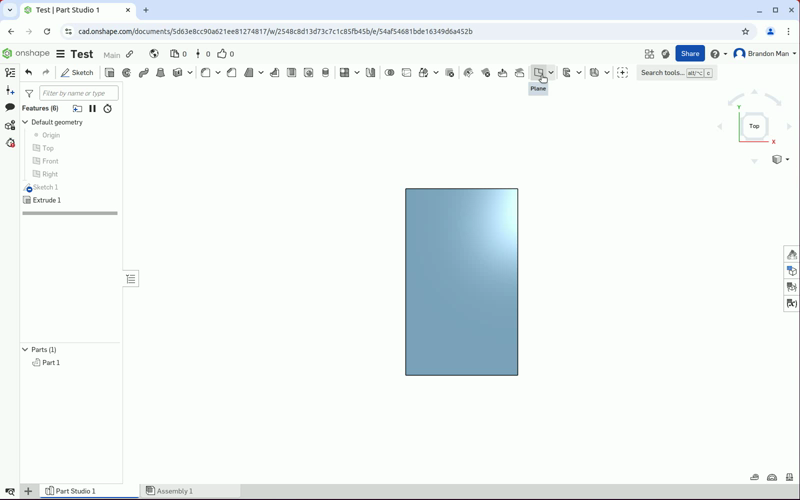
click(541, 75)
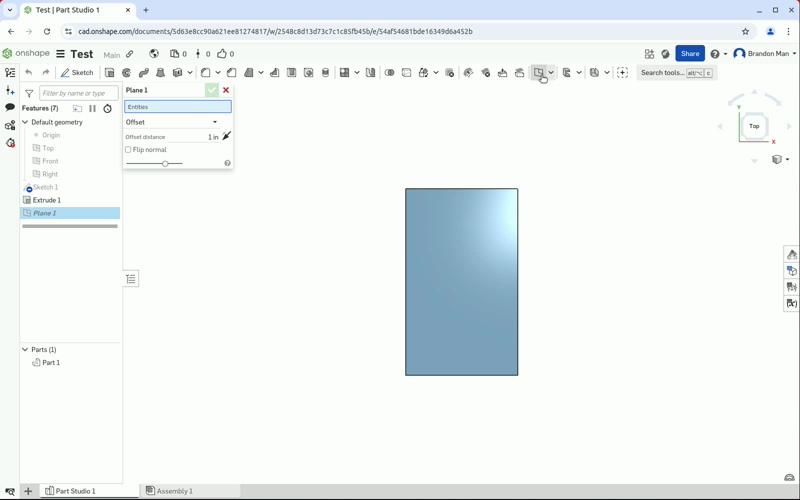
mouse_move(73, 150)
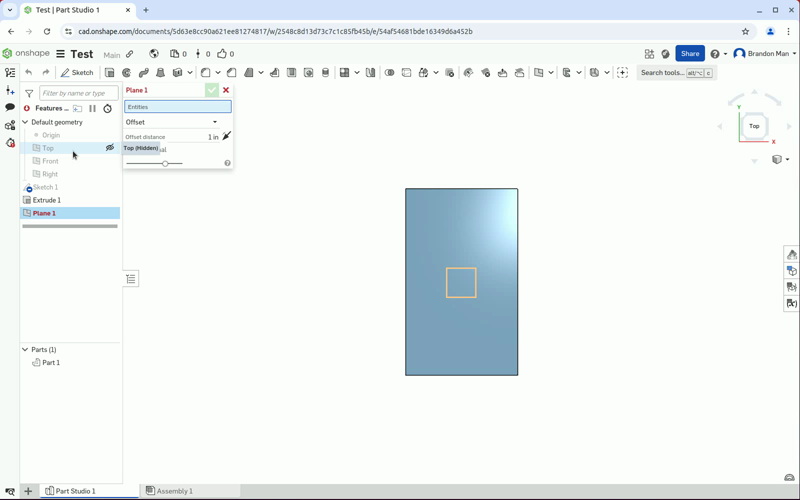
click(73, 150)
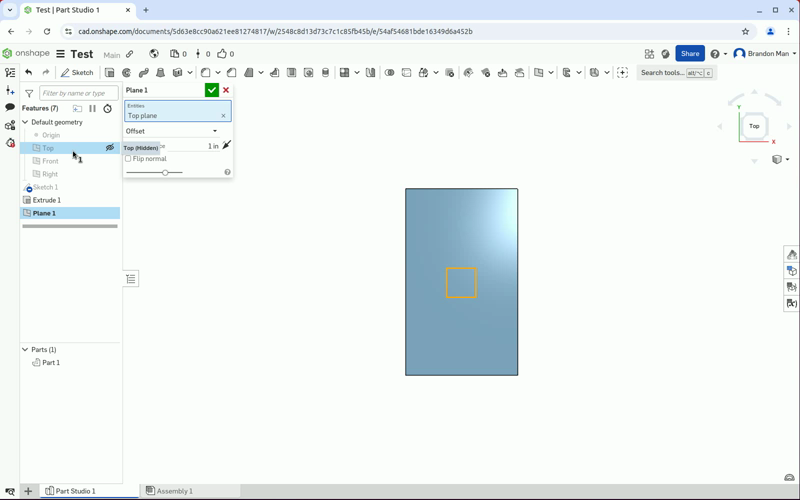
key(tab, 2)
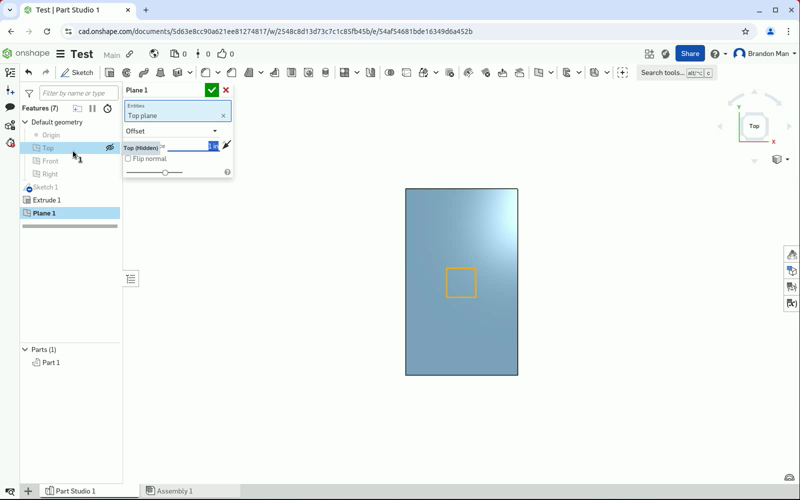
text(7.703)
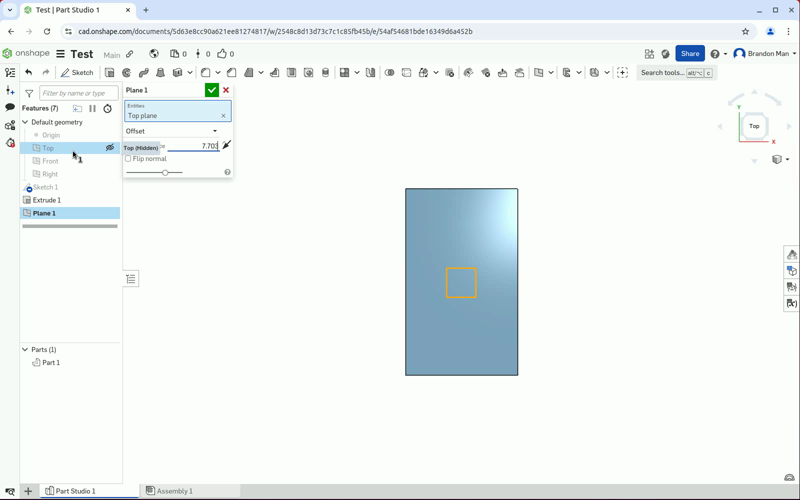
key(enter, 2)
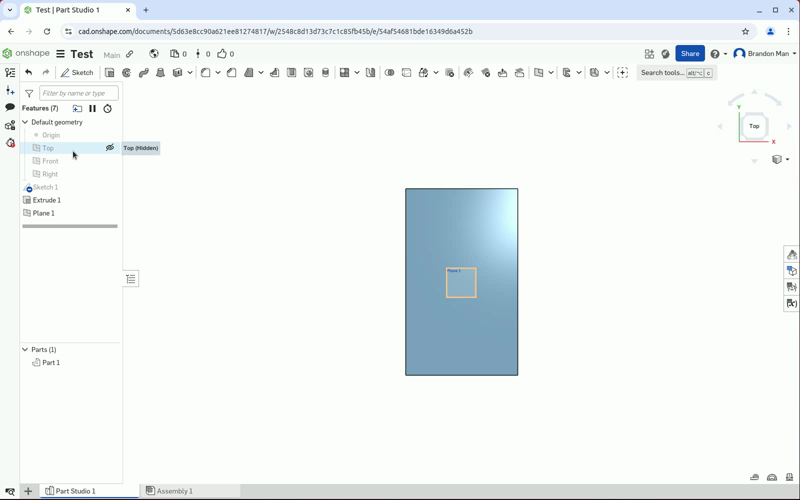
key(shift+s)
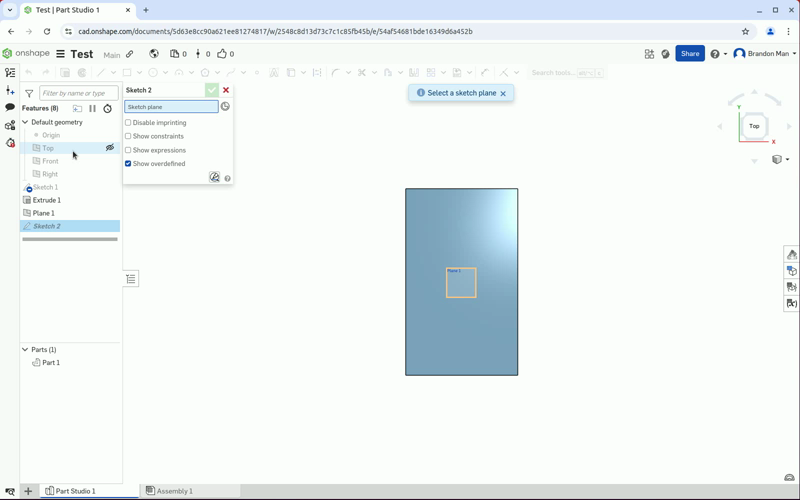
mouse_move(73, 215)
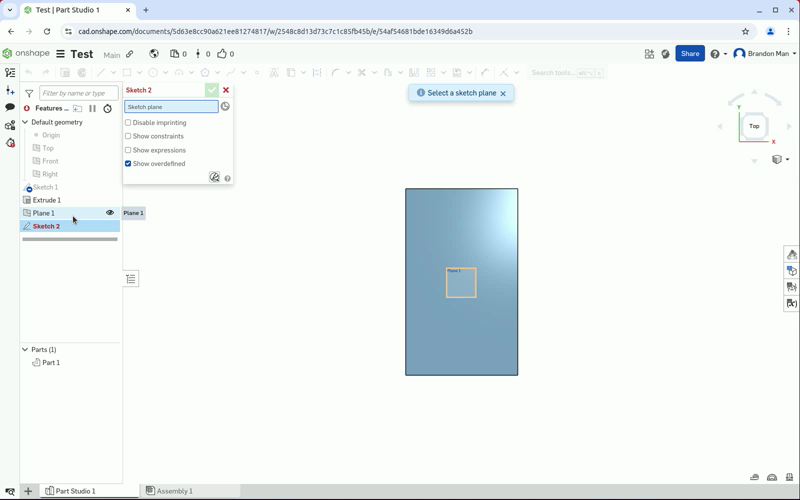
click(73, 215)
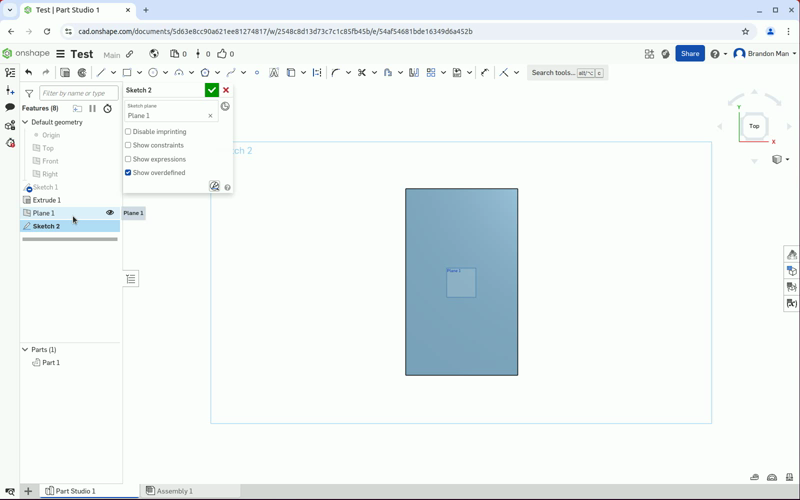
mouse_move(73, 352)
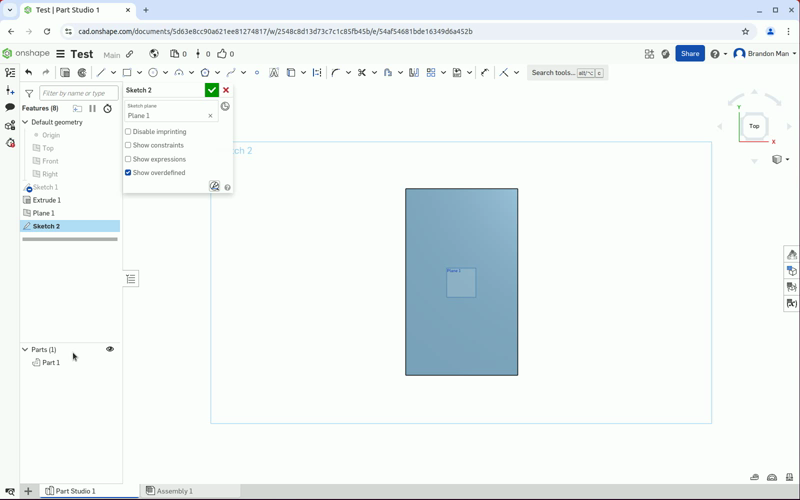
key(y)
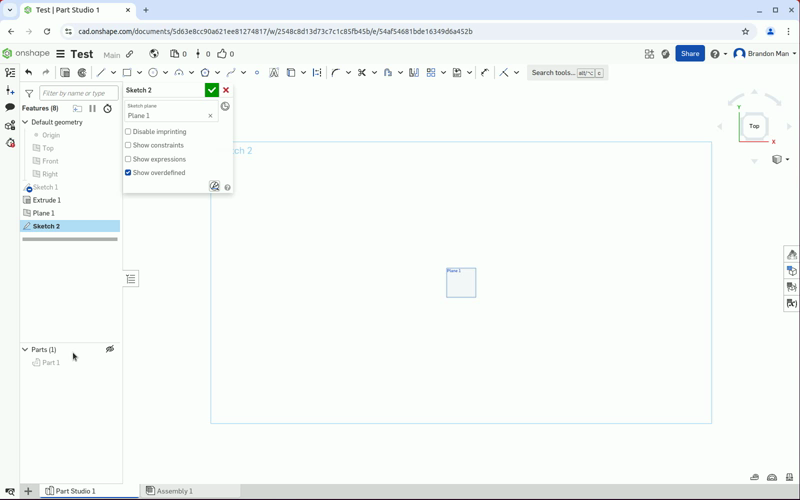
key(l)
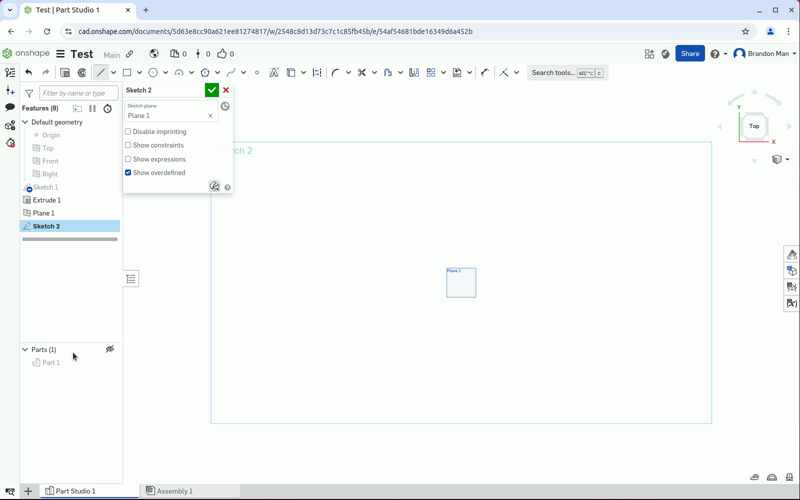
key_down(shift)
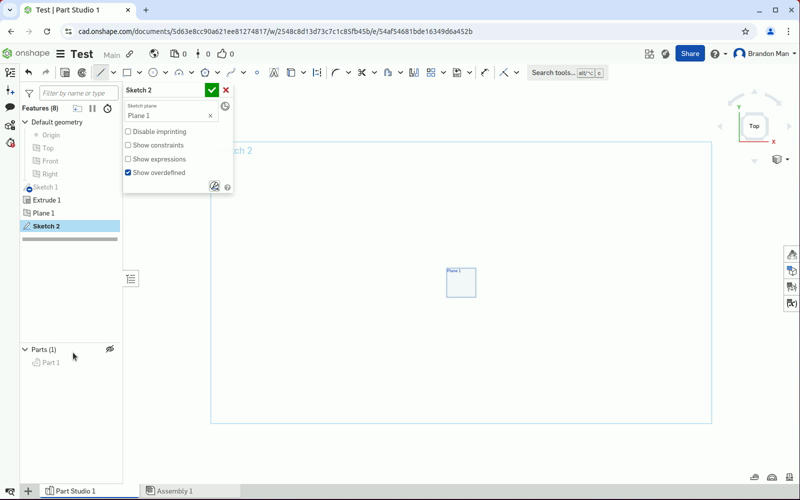
mouse_move(405, 225)
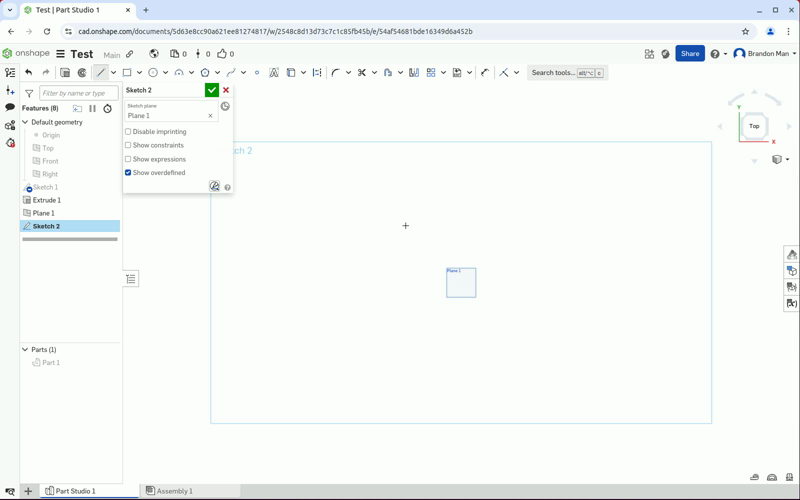
click(405, 225)
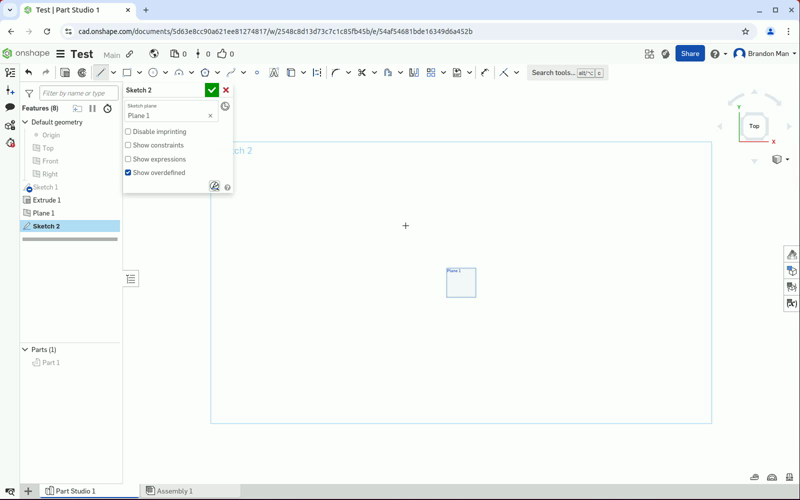
key_up(shift)
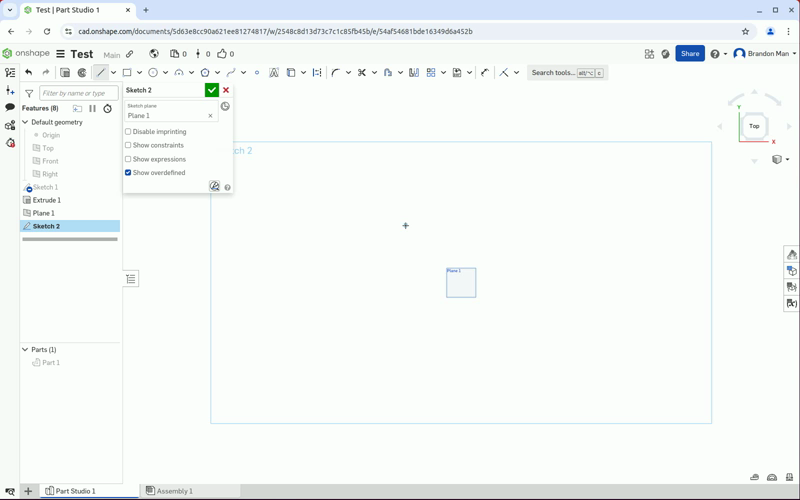
key_down(shift)
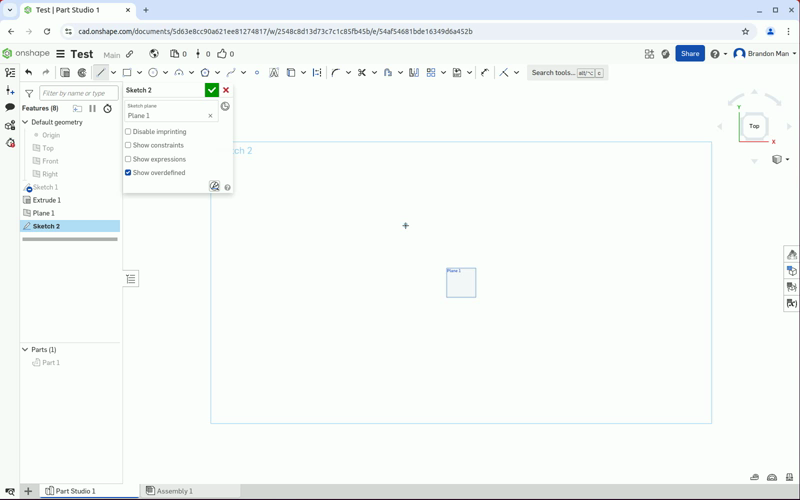
mouse_move(518, 225)
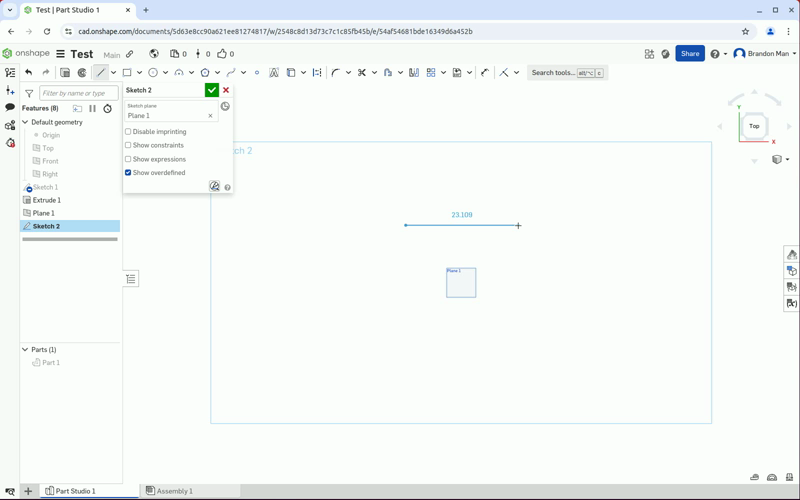
click(518, 225)
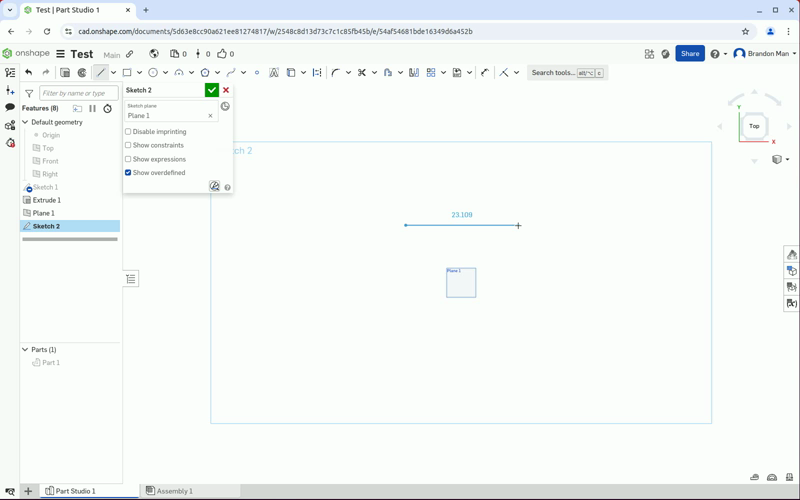
key_up(shift)
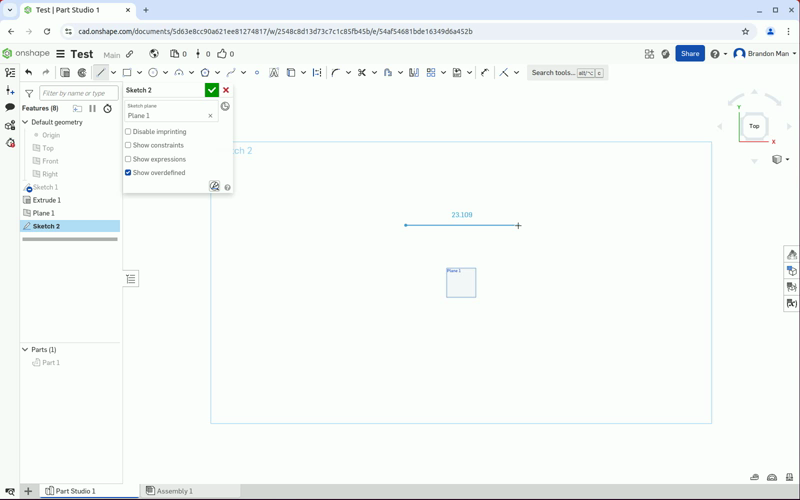
key_down(shift)
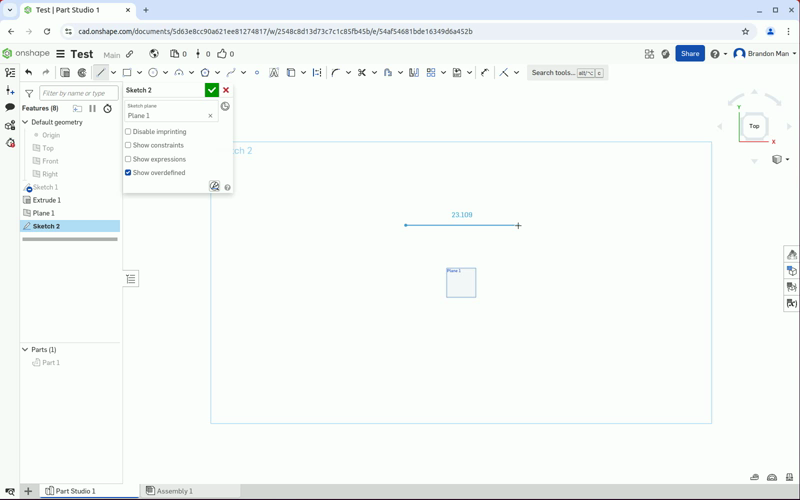
mouse_move(548, 225)
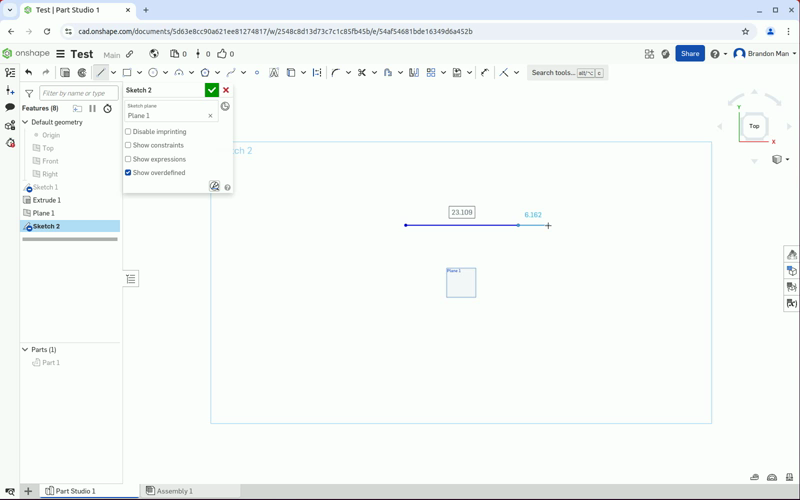
mouse_move(518, 187)
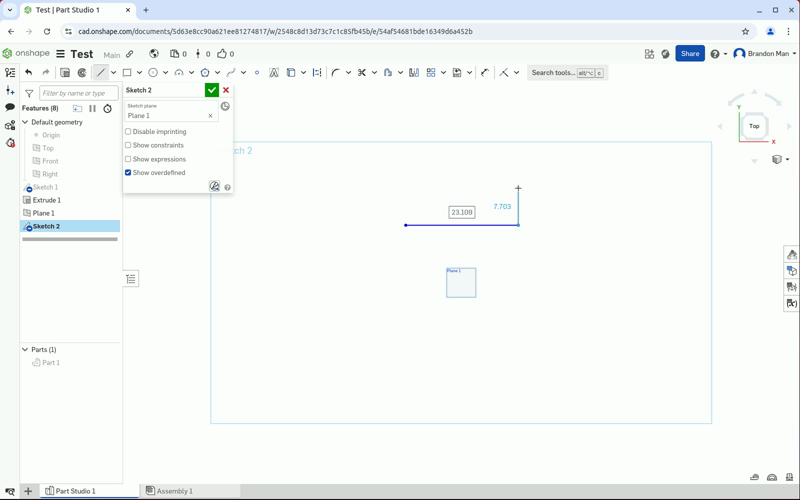
click(518, 187)
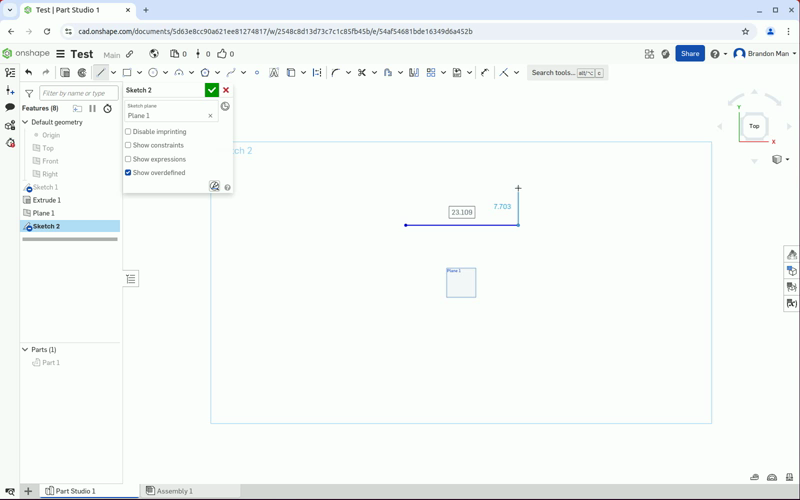
key_up(shift)
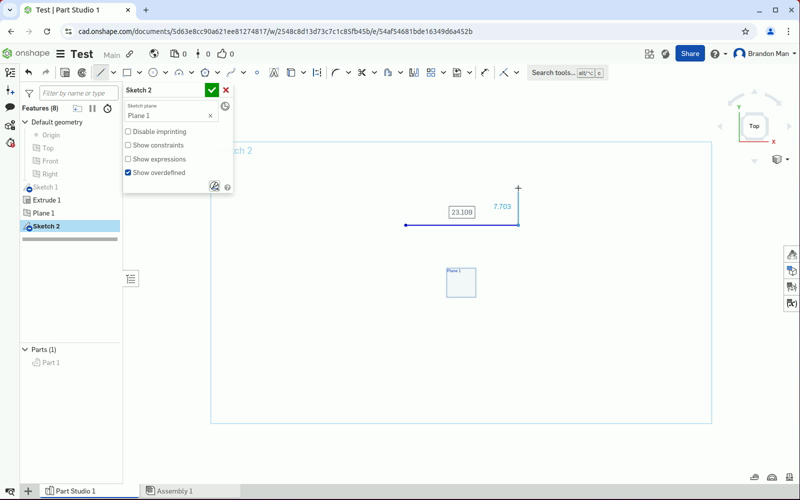
key_down(shift)
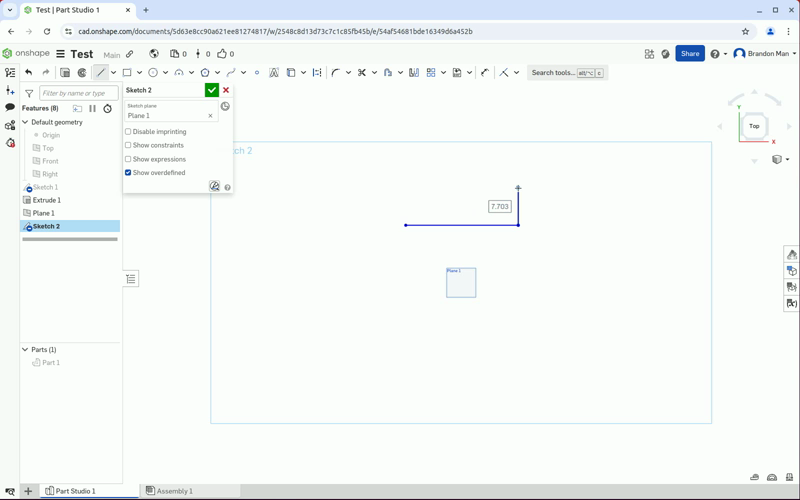
mouse_move(405, 187)
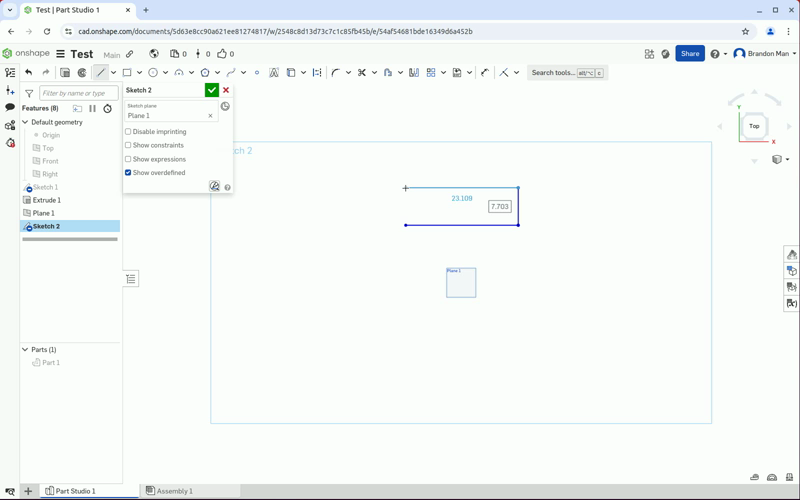
click(405, 187)
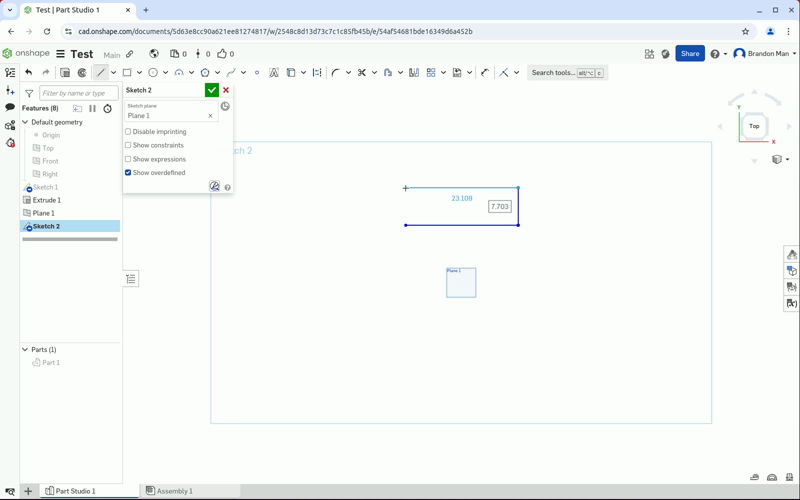
key_up(shift)
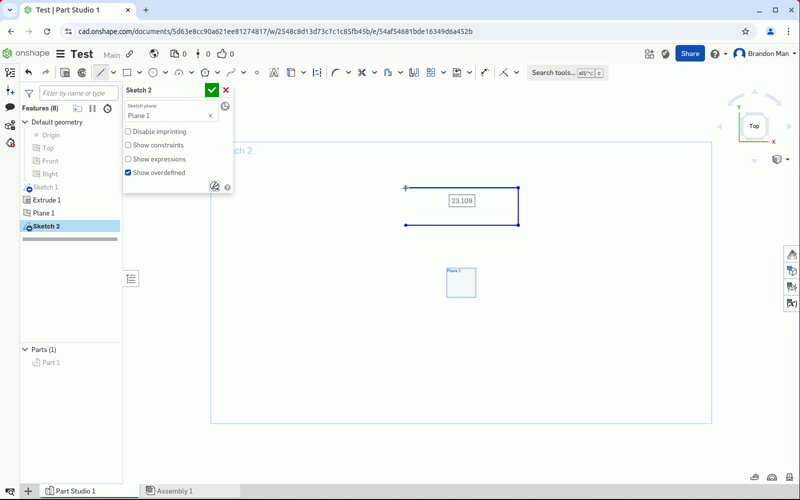
mouse_move(435, 187)
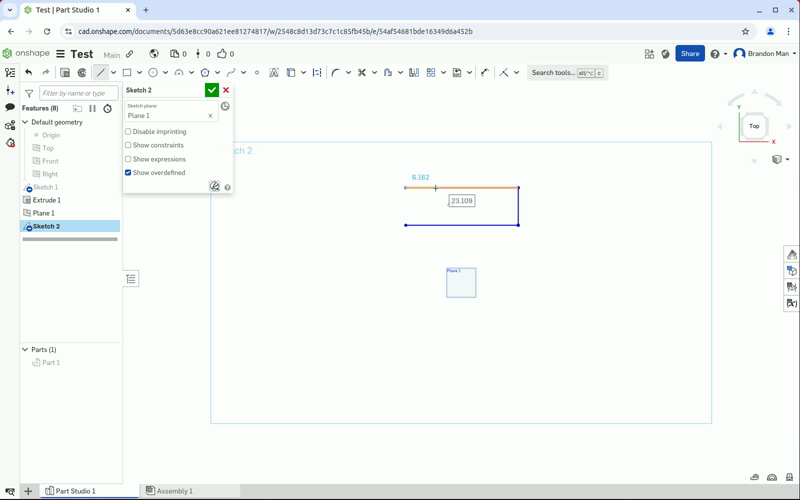
key_down(shift)
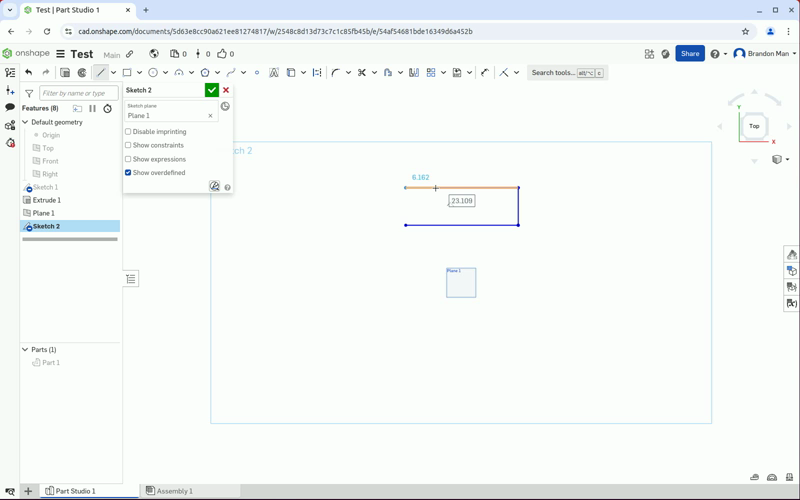
mouse_move(405, 225)
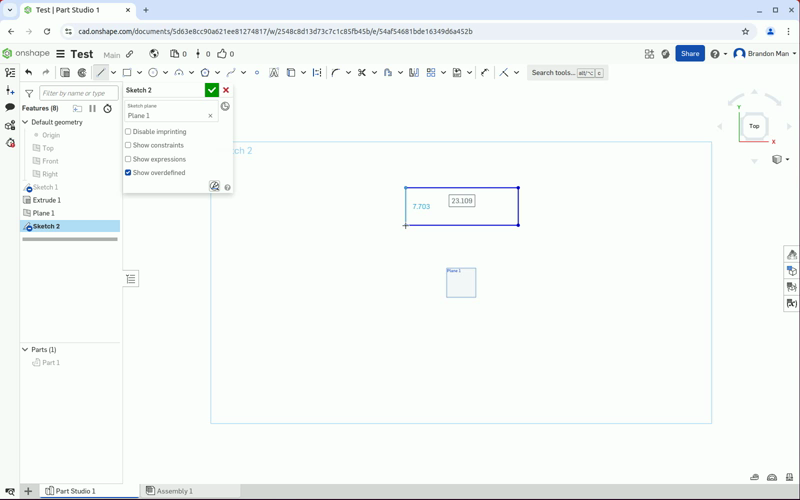
key_up(shift)
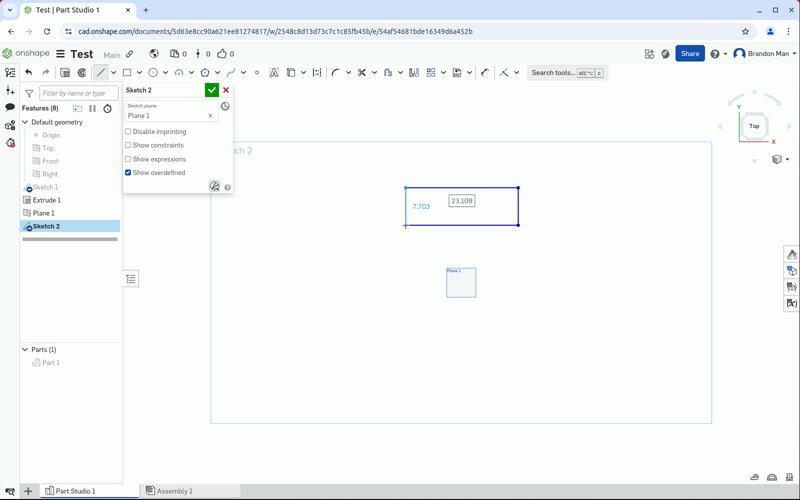
click(405, 225)
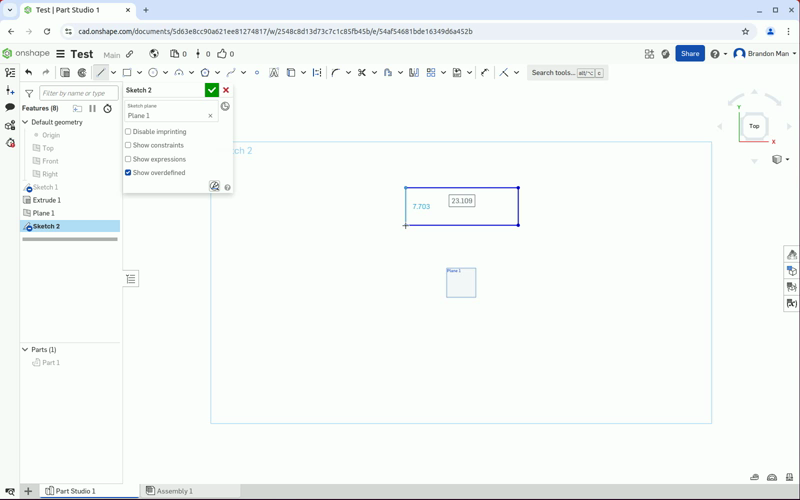
key(esc)
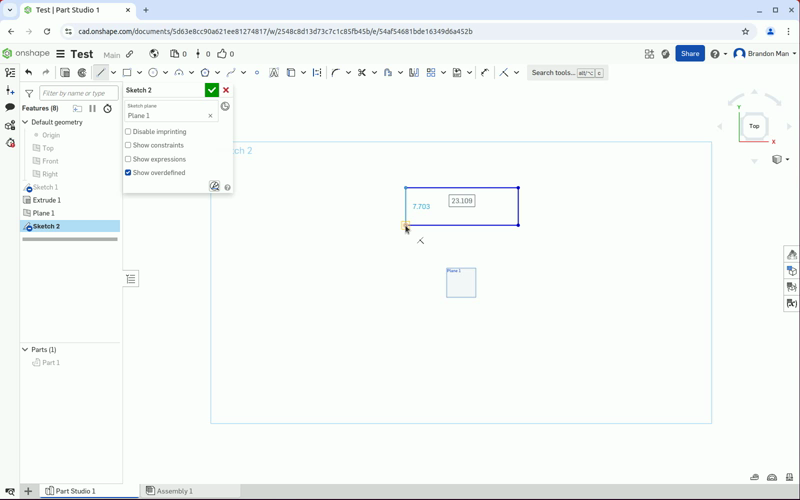
mouse_move(480, 203)
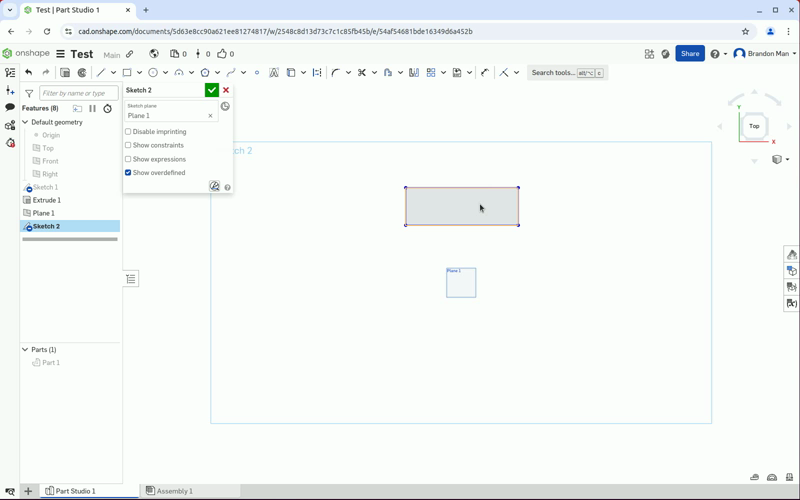
click(480, 203)
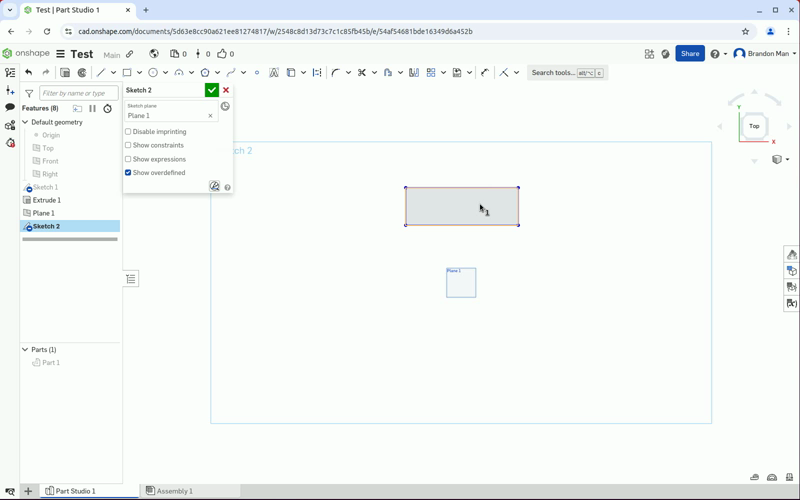
mouse_move(73, 352)
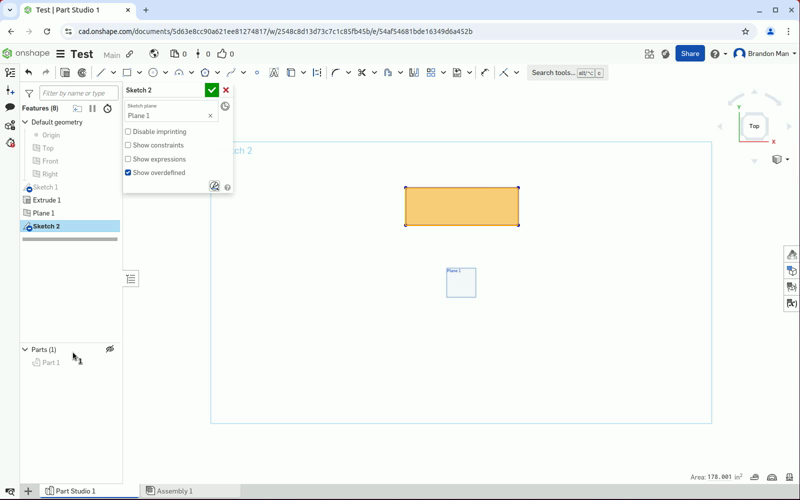
key(shift+y)
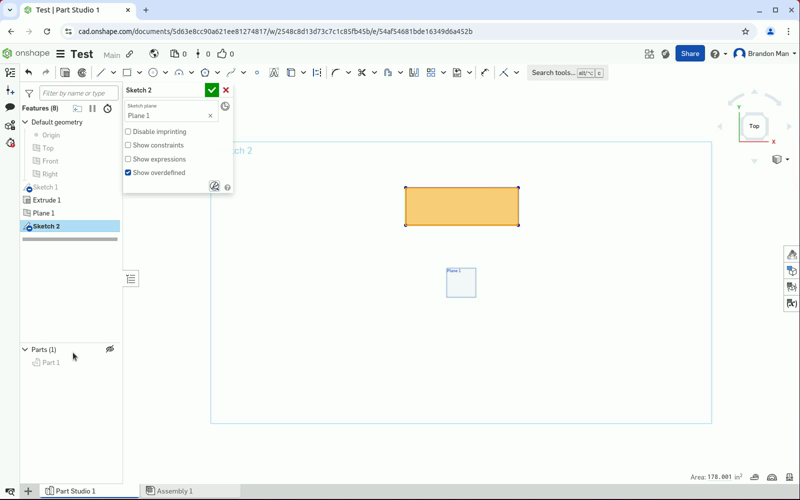
key(shift+e)
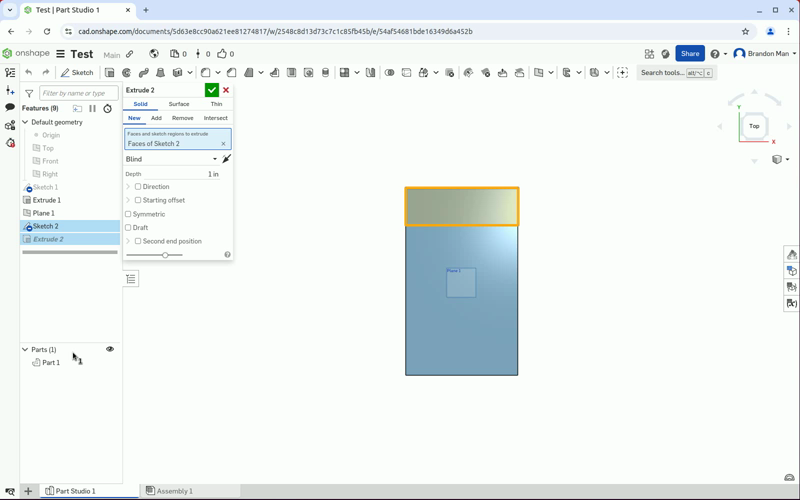
mouse_move(143, 106)
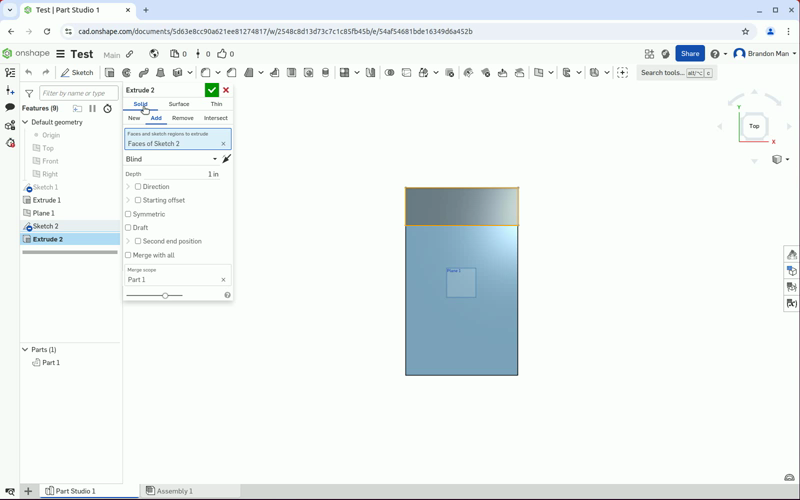
click(143, 106)
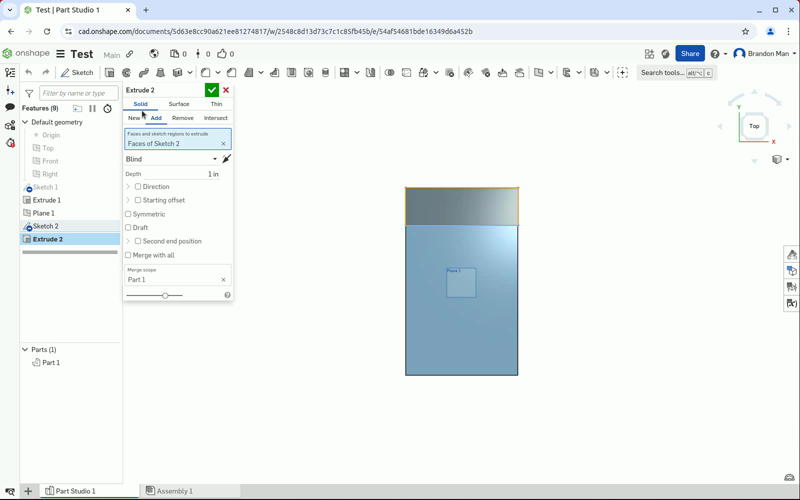
mouse_move(137, 120)
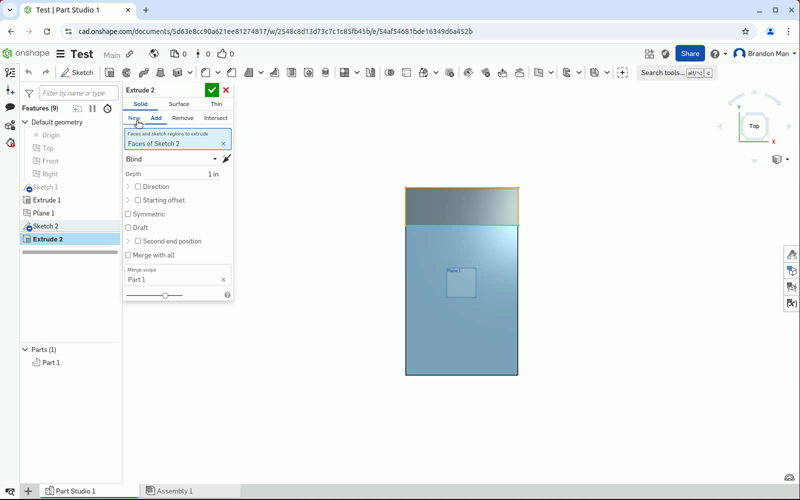
click(137, 120)
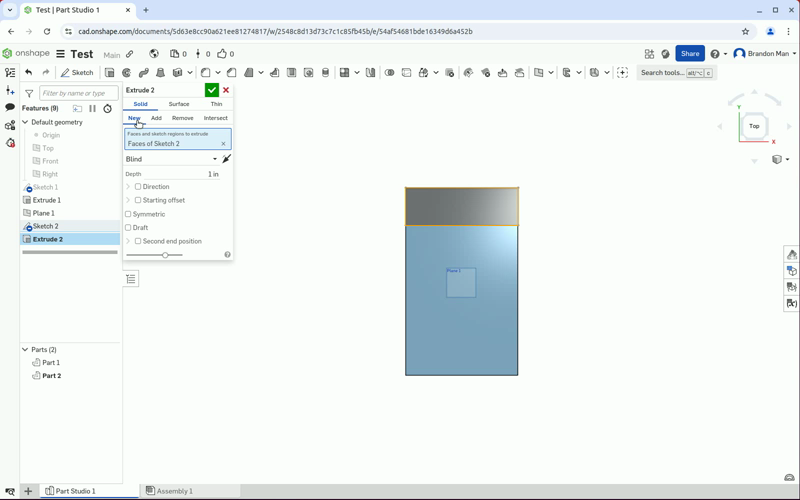
key(tab, 4)
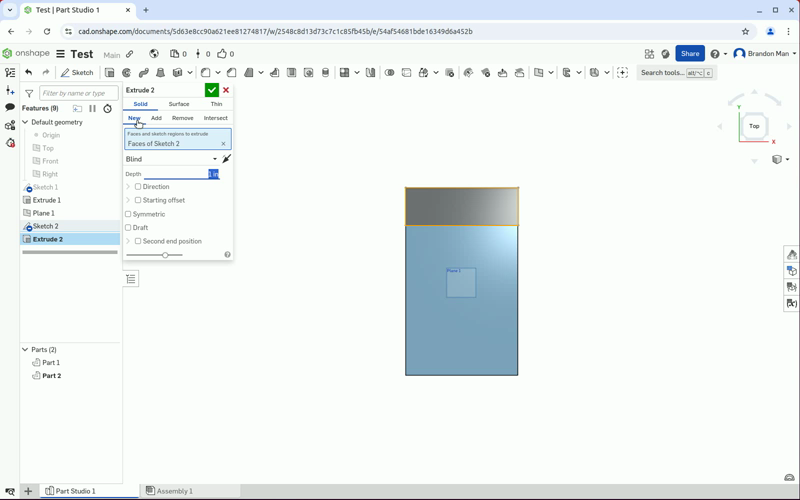
text(7.703)
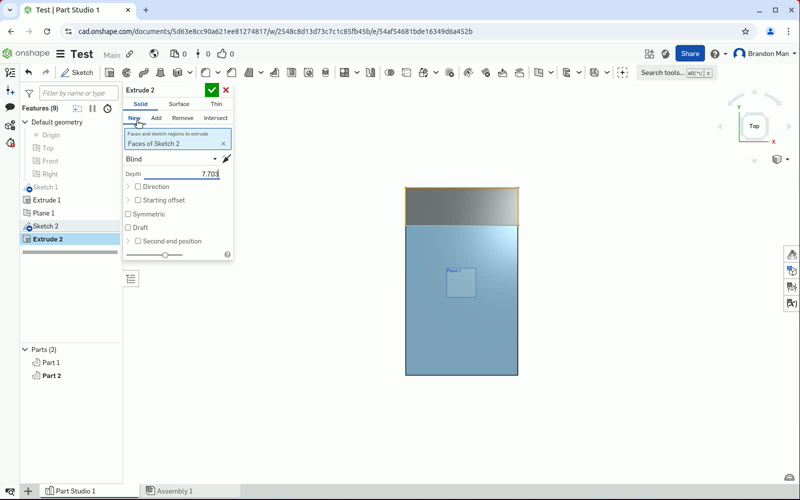
key(enter)
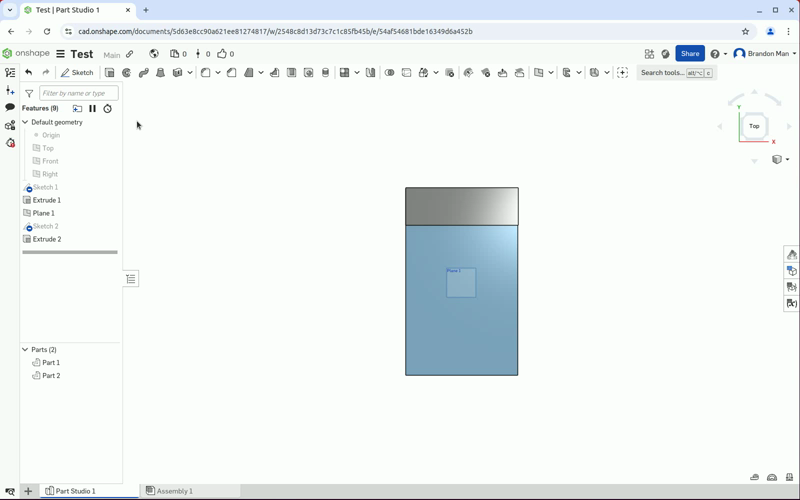
key(shift+h)
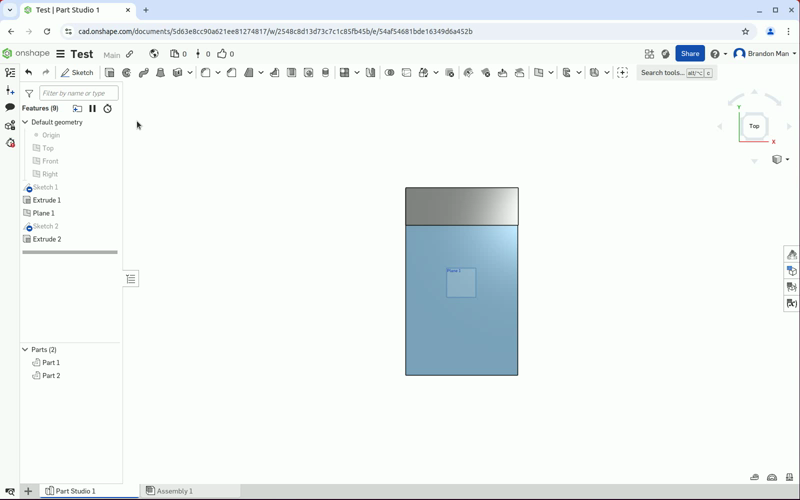
key(shift+h)
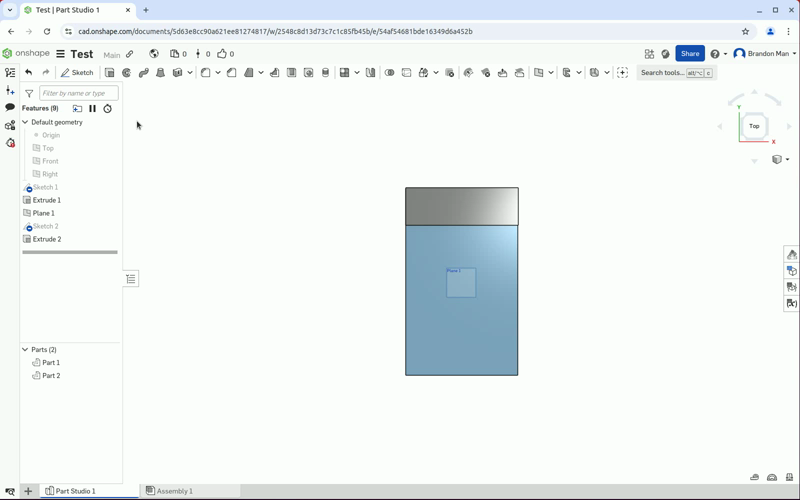
mouse_move(73, 189)
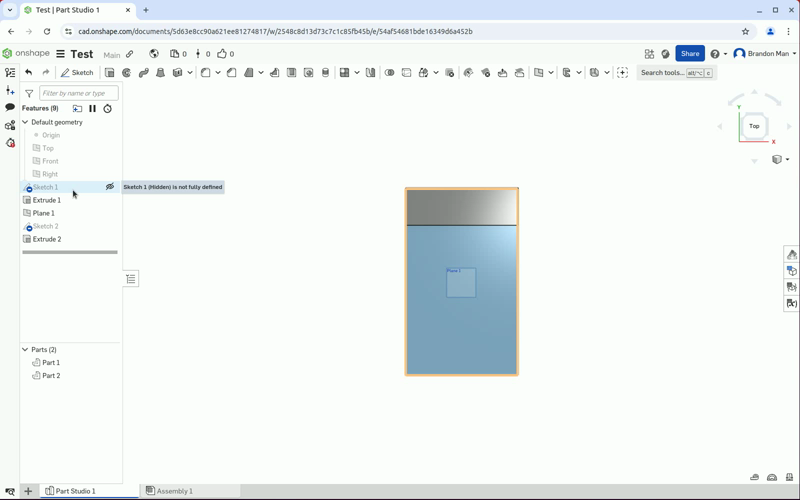
click(73, 189)
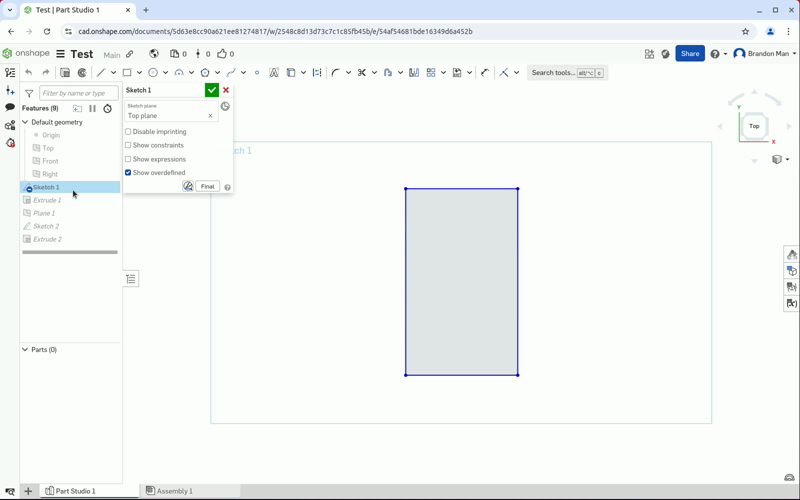
mouse_move(229, 92)
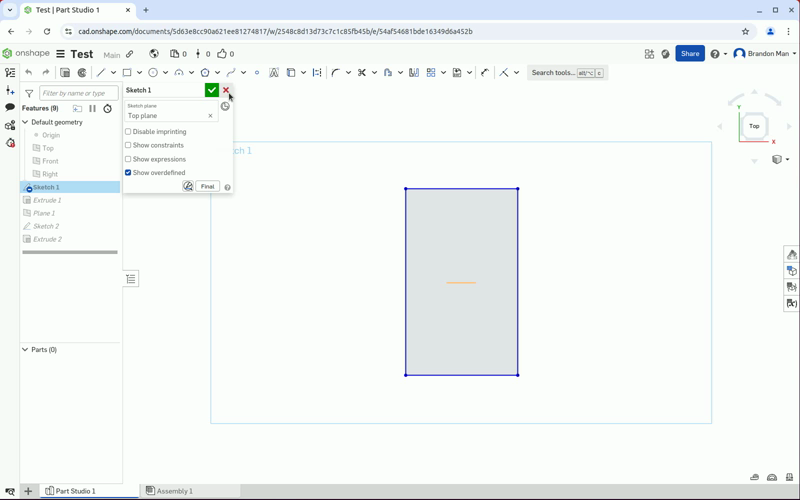
click(229, 92)
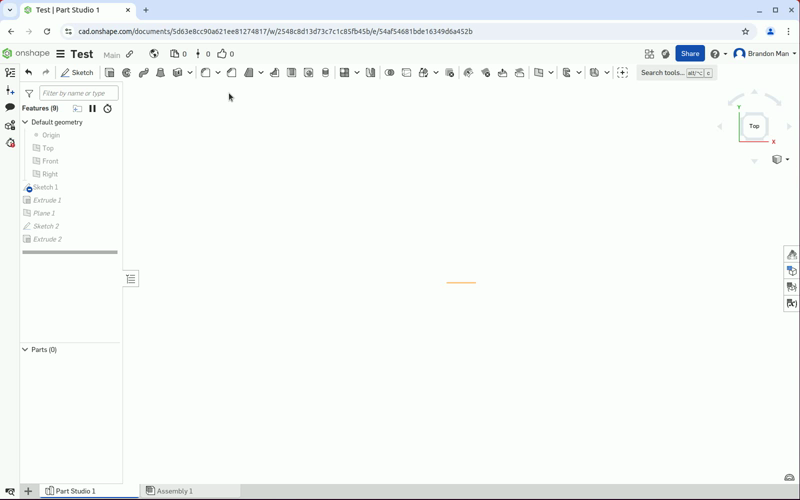
mouse_move(541, 75)
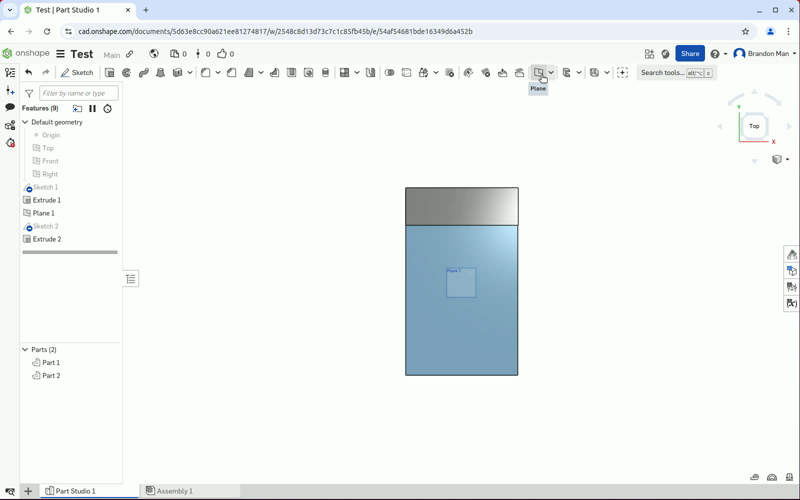
click(541, 75)
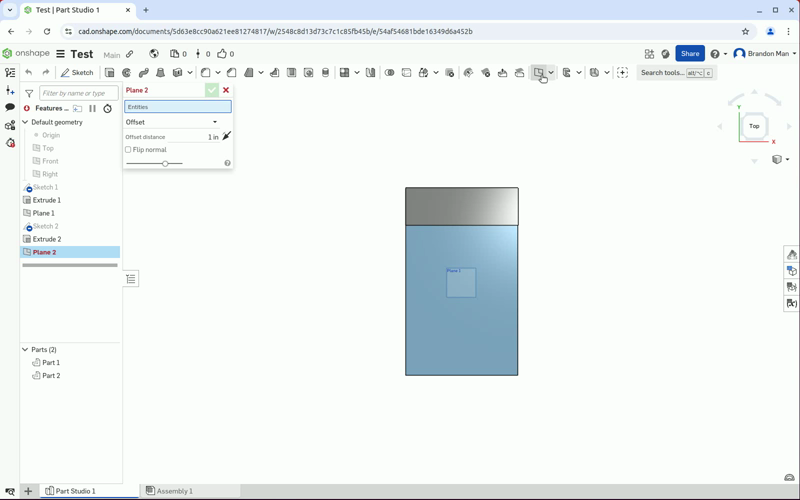
mouse_move(73, 150)
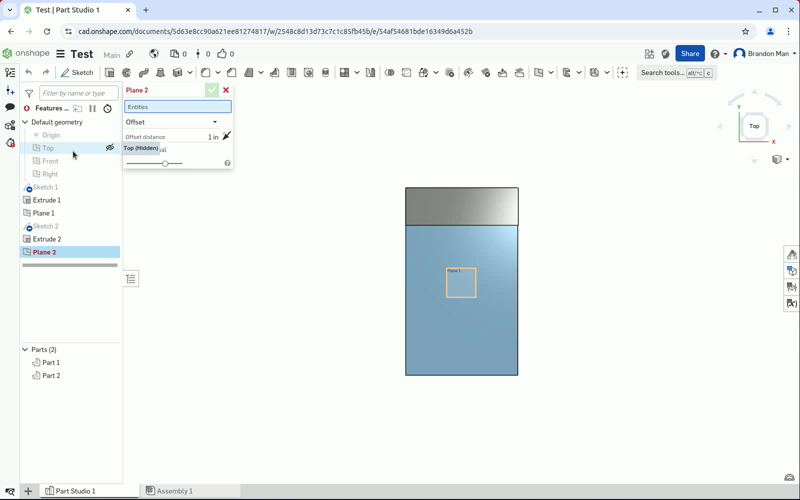
click(73, 150)
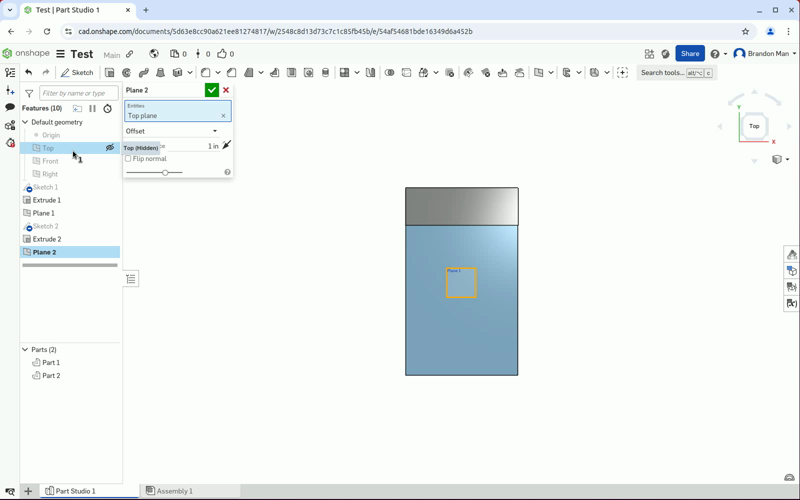
key(tab, 2)
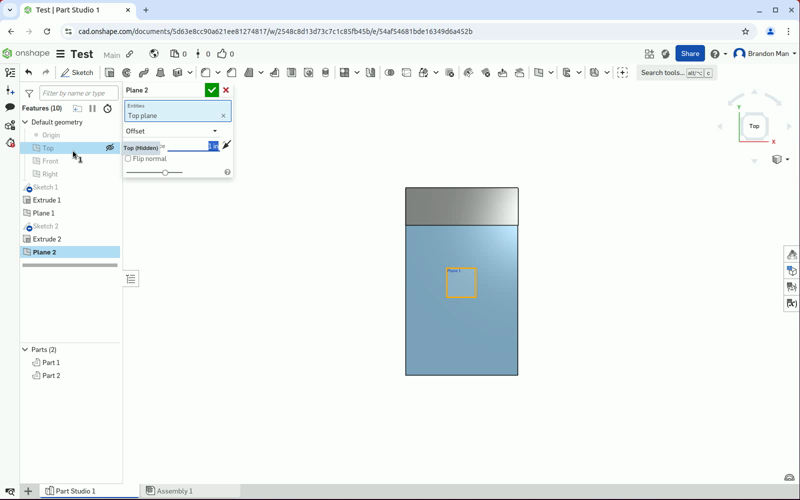
text(15.405)
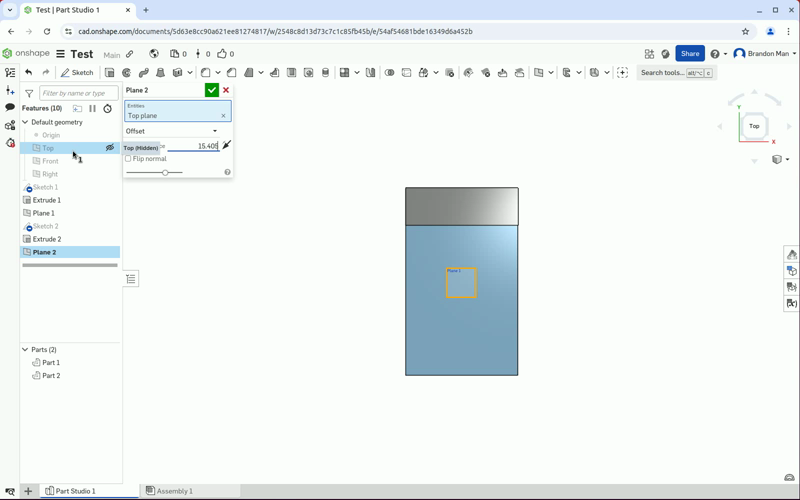
key(enter, 2)
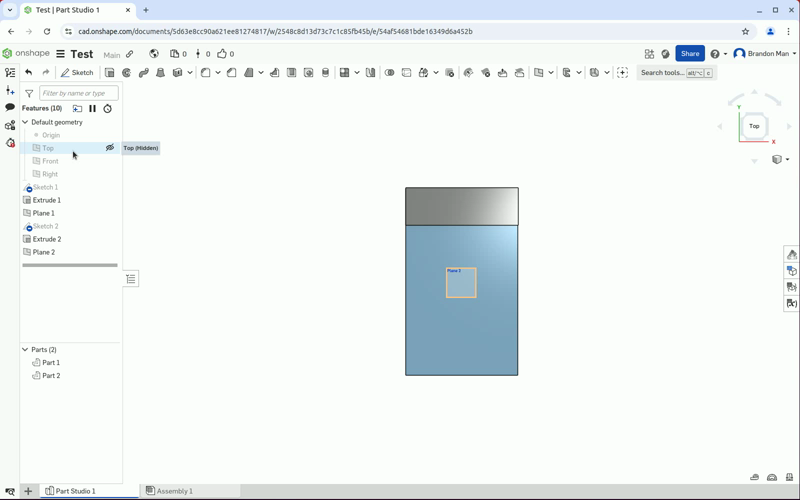
key(shift+s)
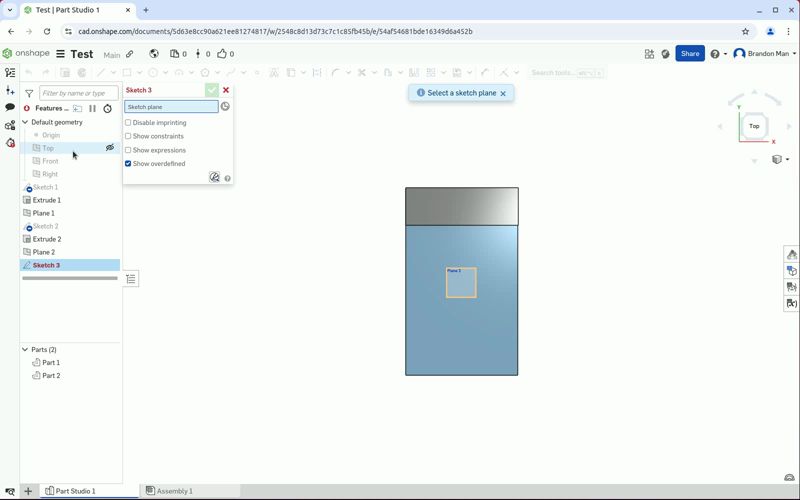
mouse_move(73, 254)
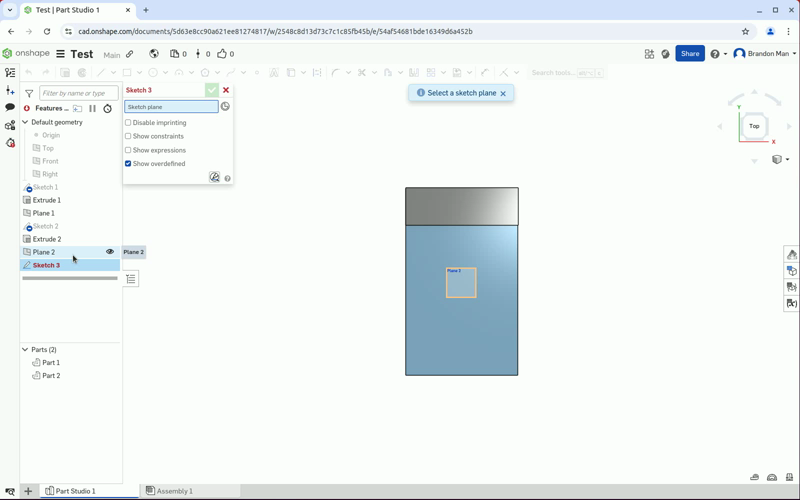
click(73, 254)
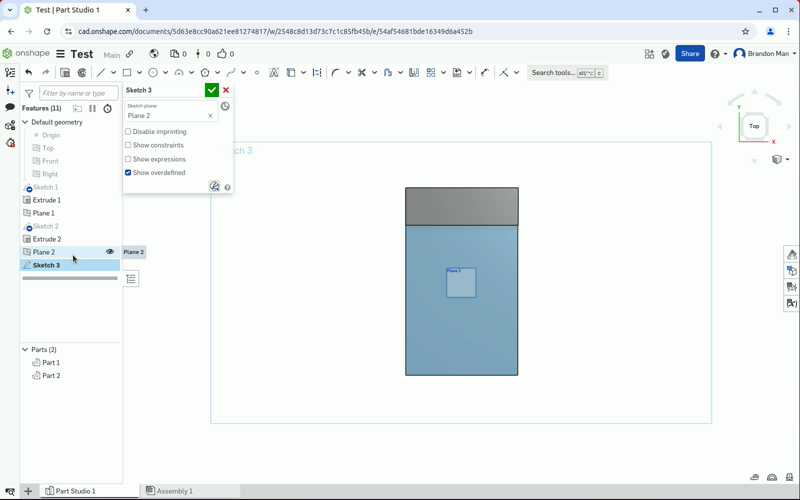
mouse_move(73, 352)
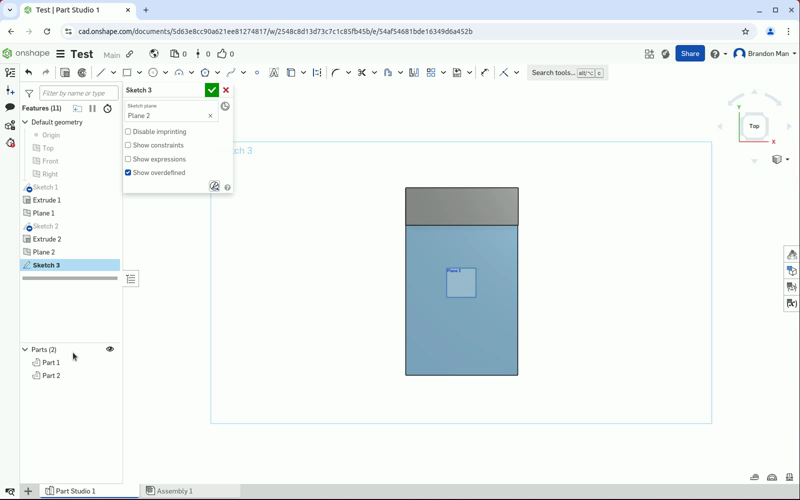
key(y)
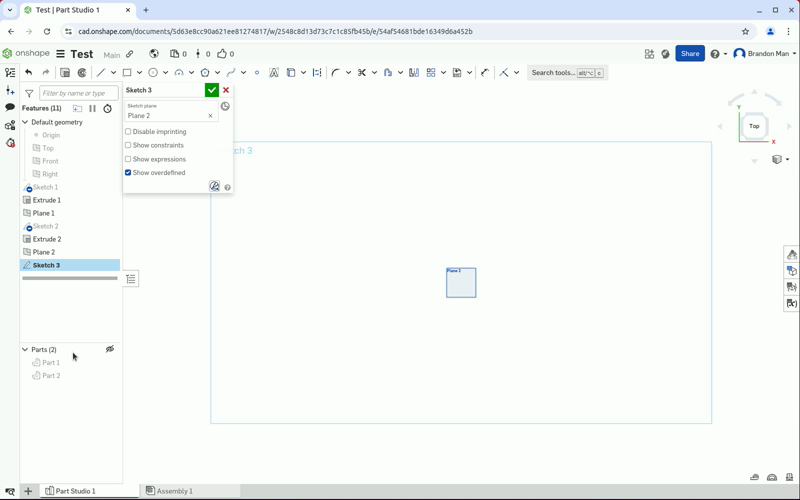
key(l)
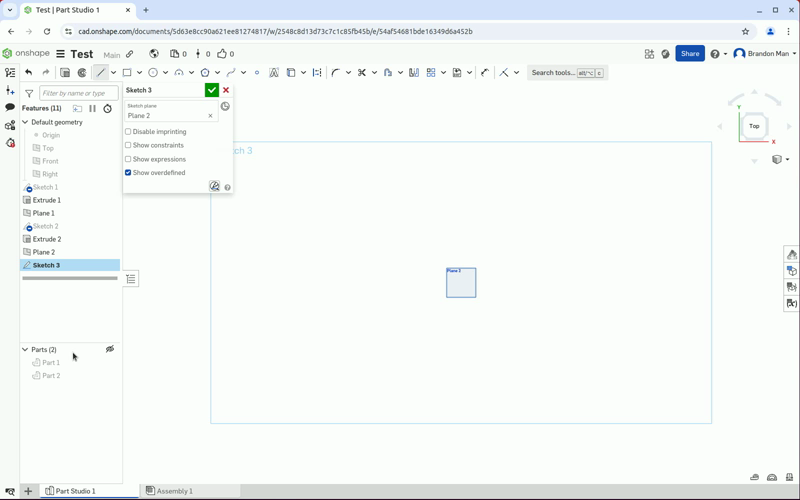
key_down(shift)
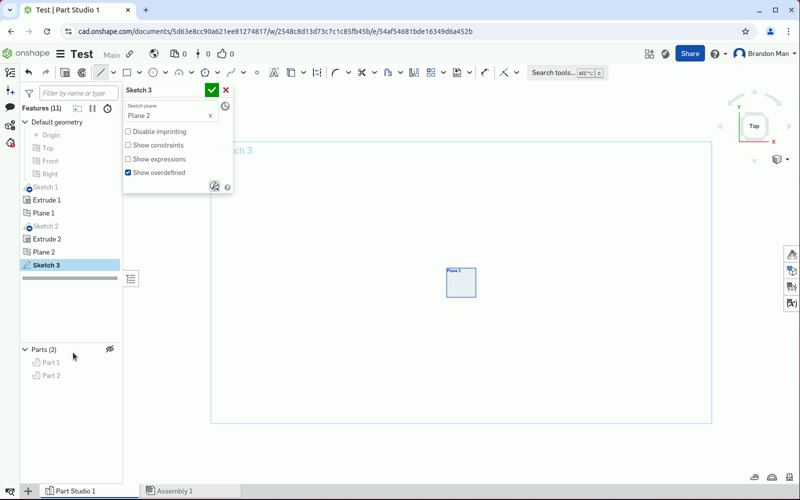
mouse_move(431, 225)
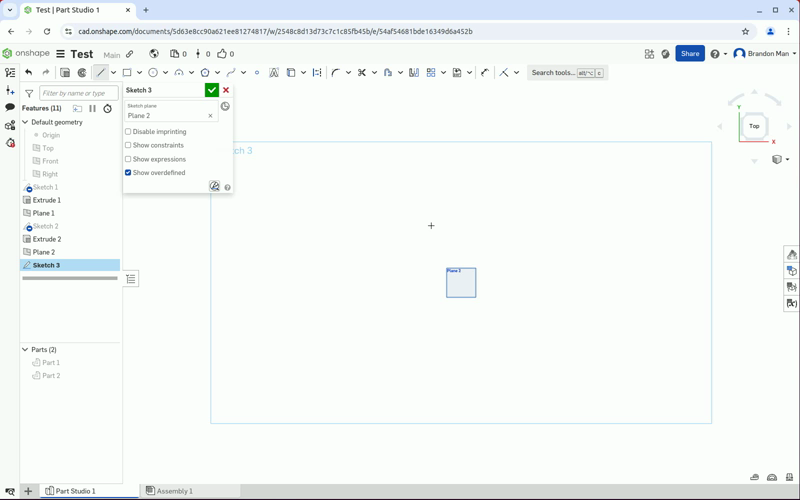
click(431, 225)
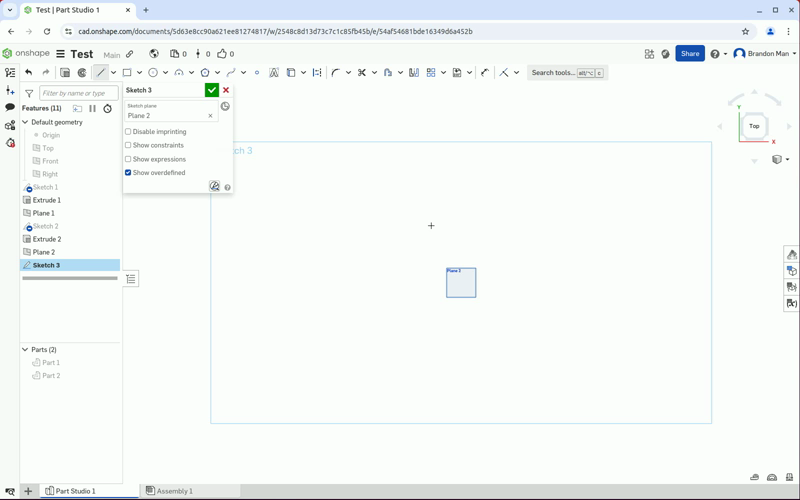
key_up(shift)
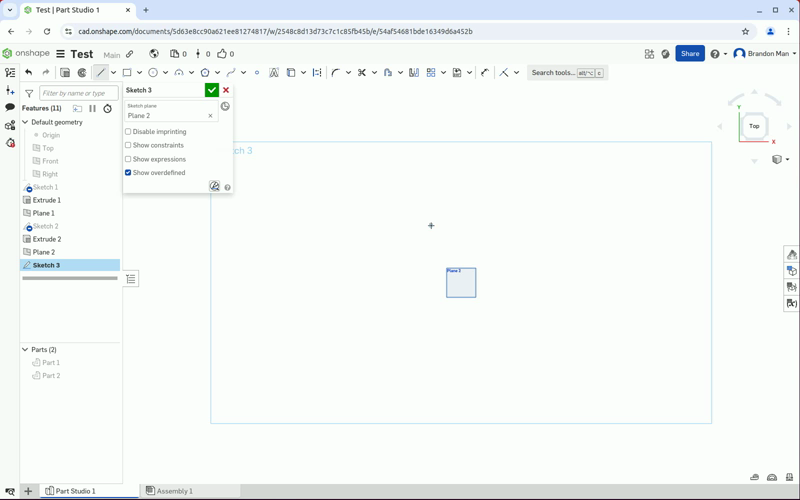
key_down(shift)
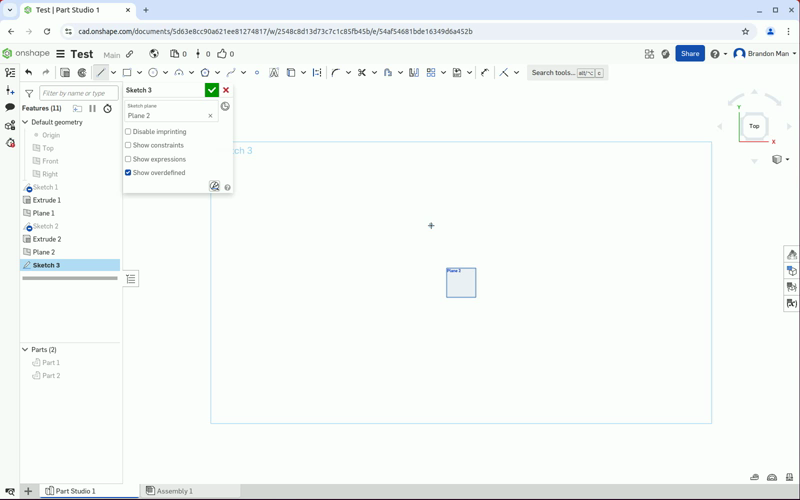
mouse_move(518, 225)
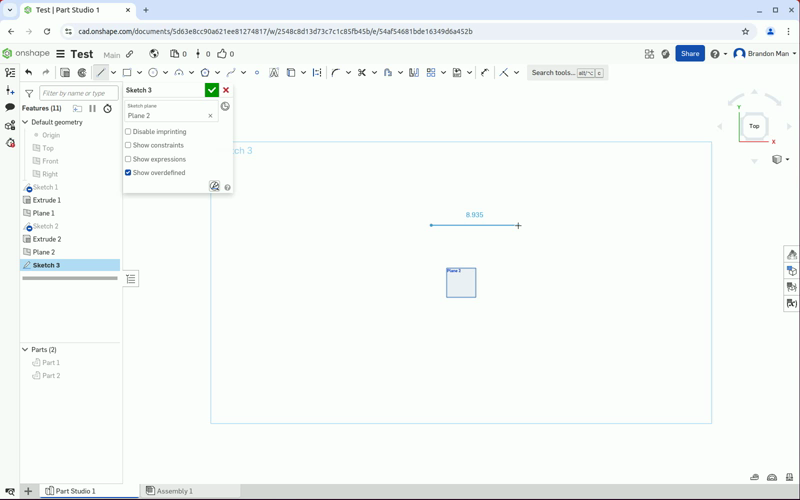
click(518, 225)
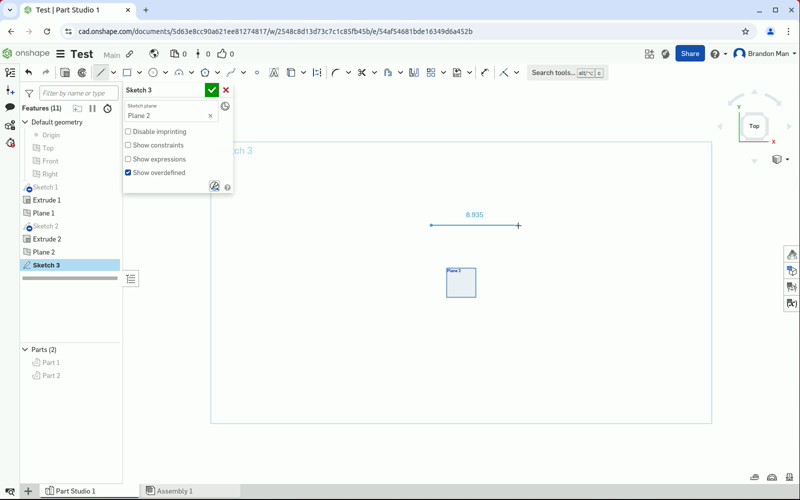
key_up(shift)
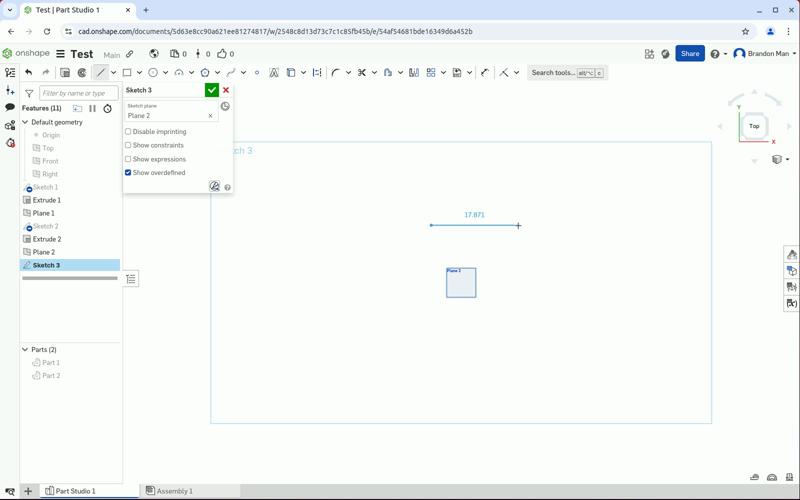
key_down(shift)
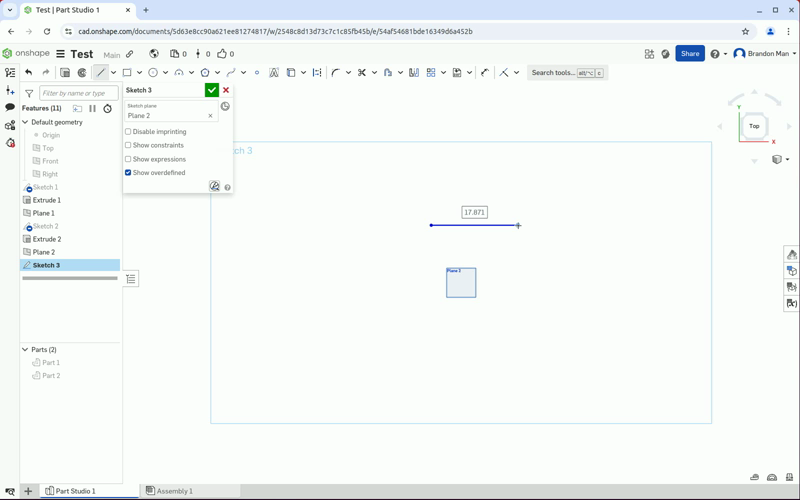
mouse_move(548, 225)
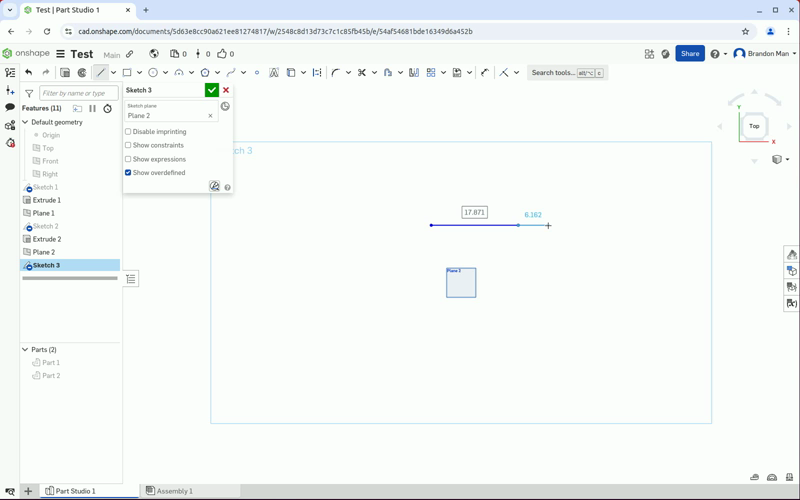
mouse_move(518, 187)
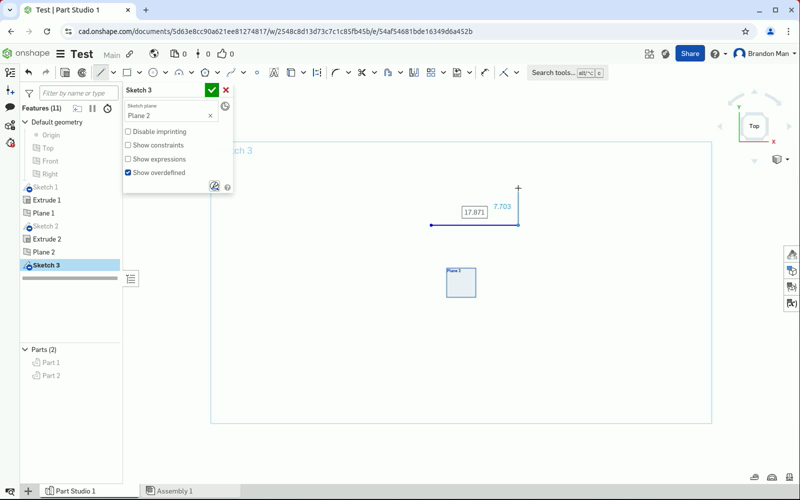
click(518, 187)
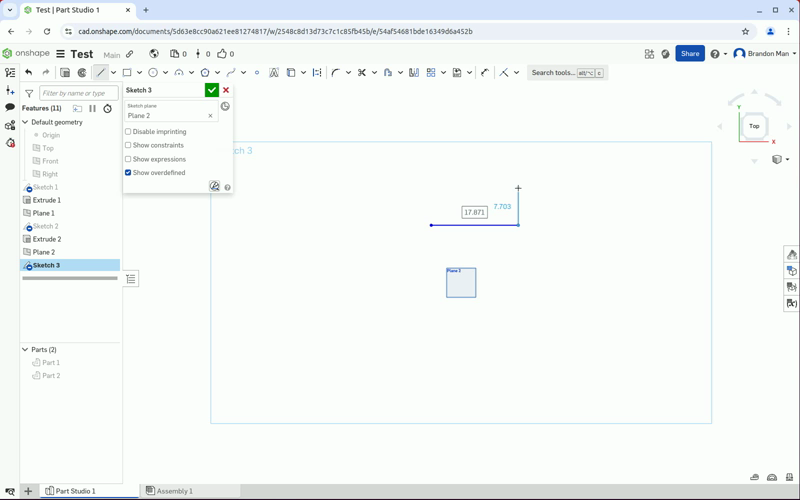
key_up(shift)
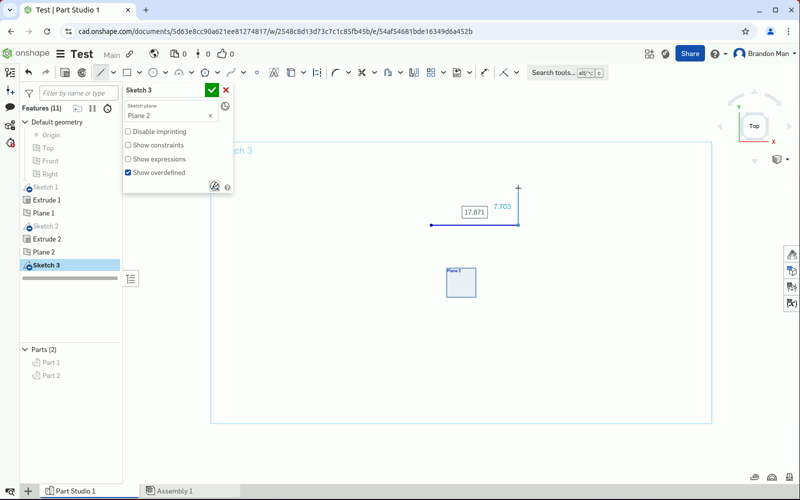
key_down(shift)
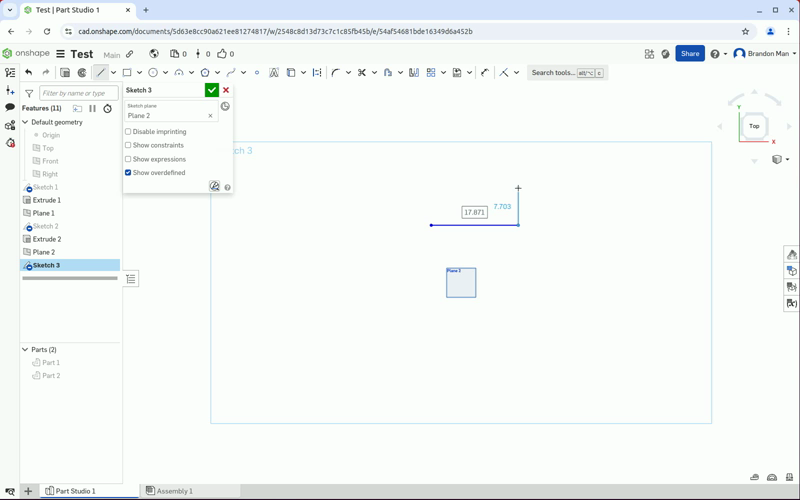
mouse_move(431, 187)
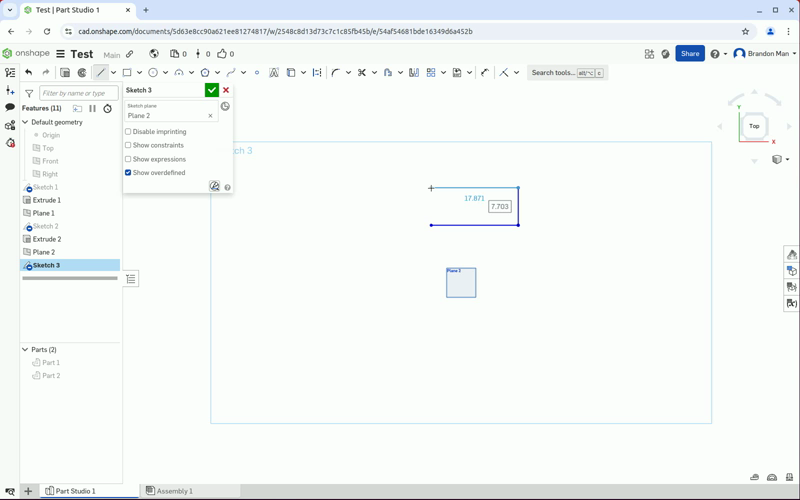
click(431, 187)
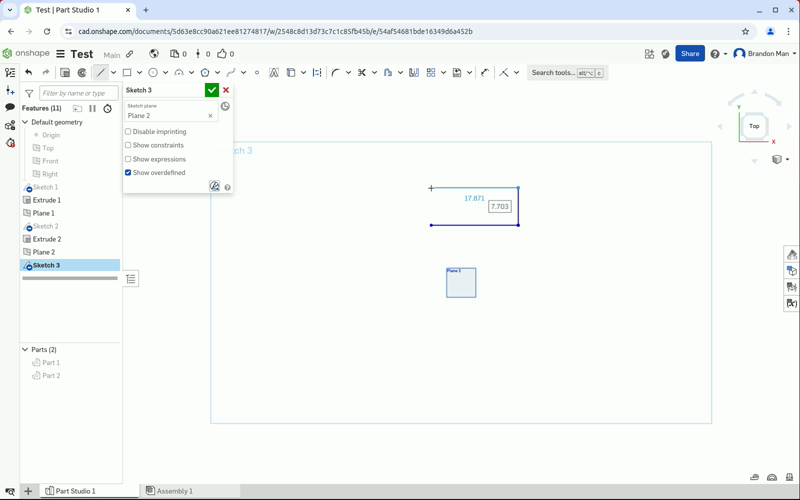
key_up(shift)
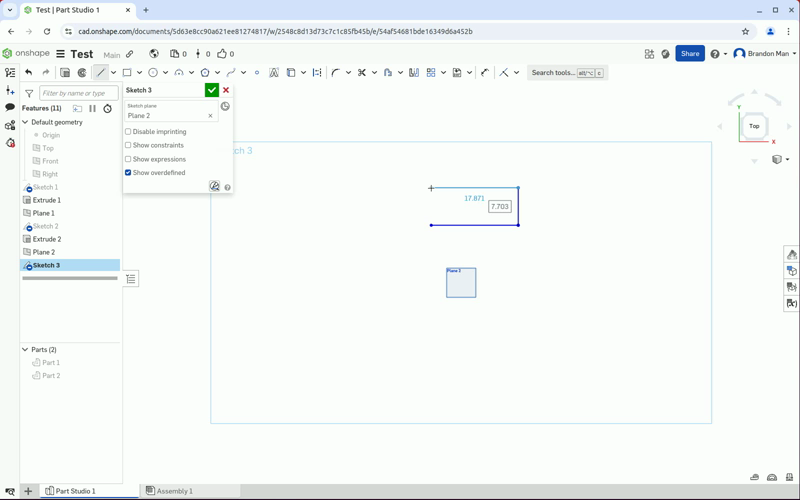
mouse_move(461, 187)
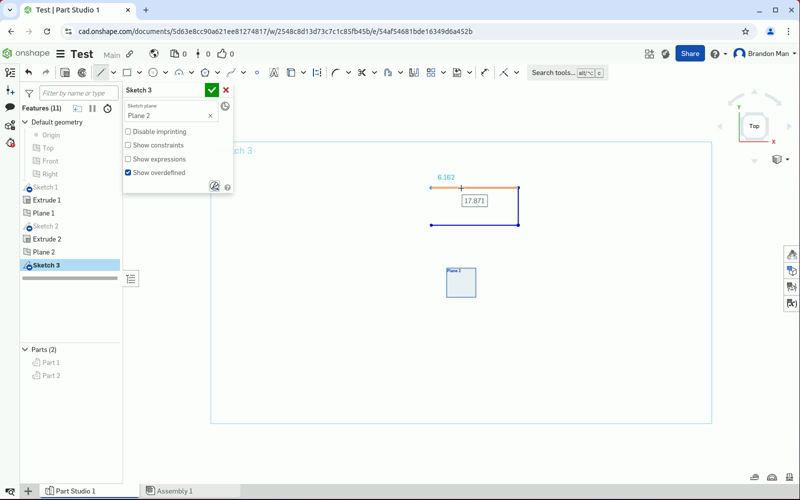
key_down(shift)
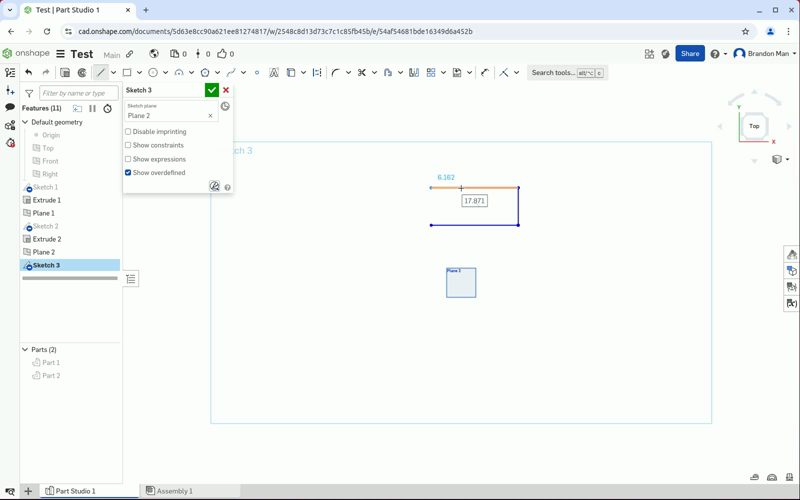
mouse_move(431, 225)
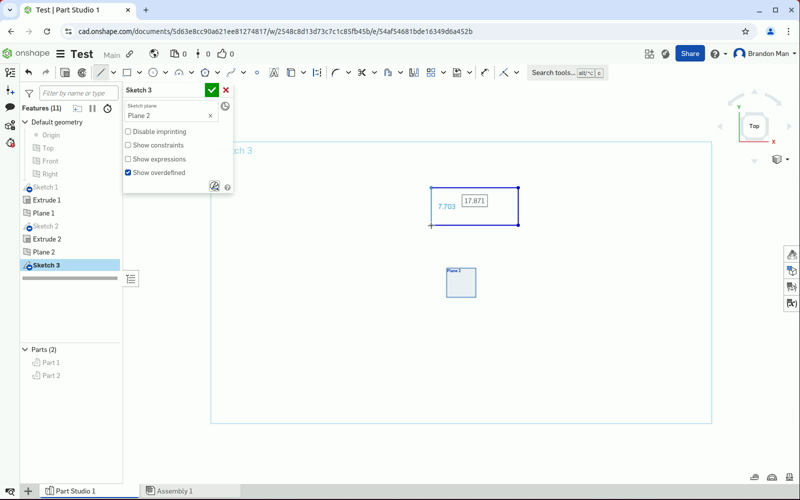
key_up(shift)
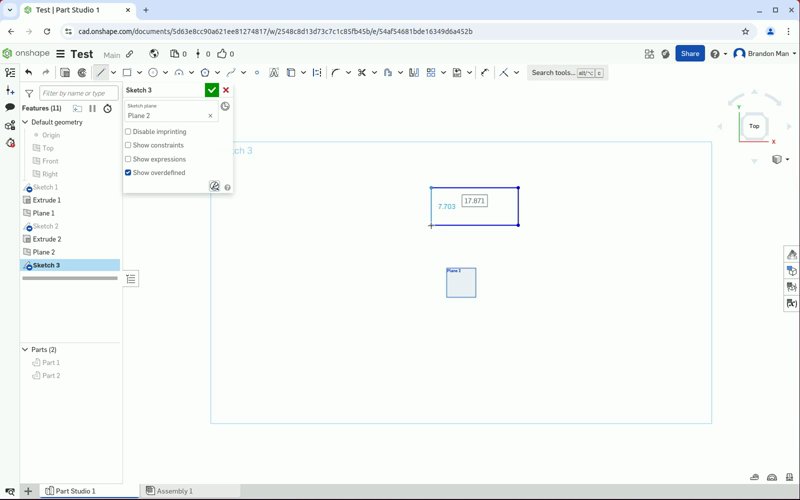
click(431, 225)
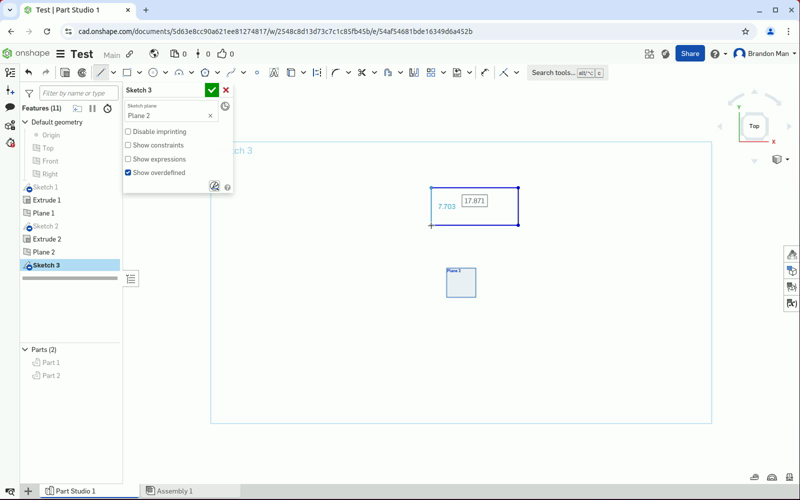
key(esc)
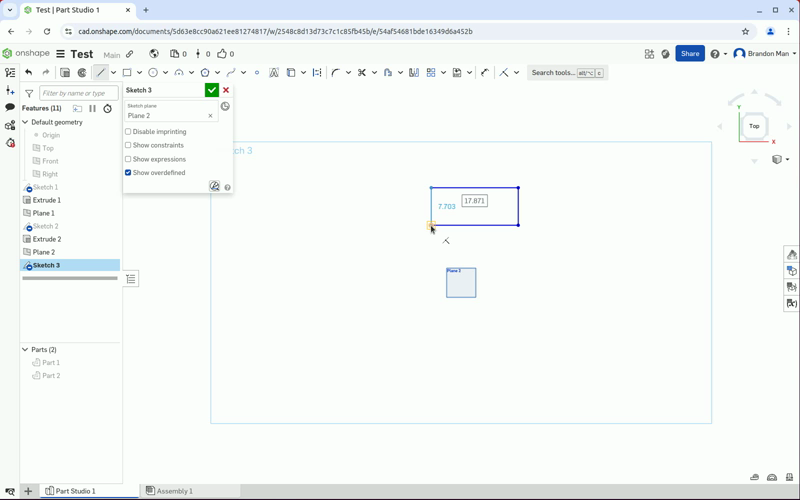
mouse_move(510, 201)
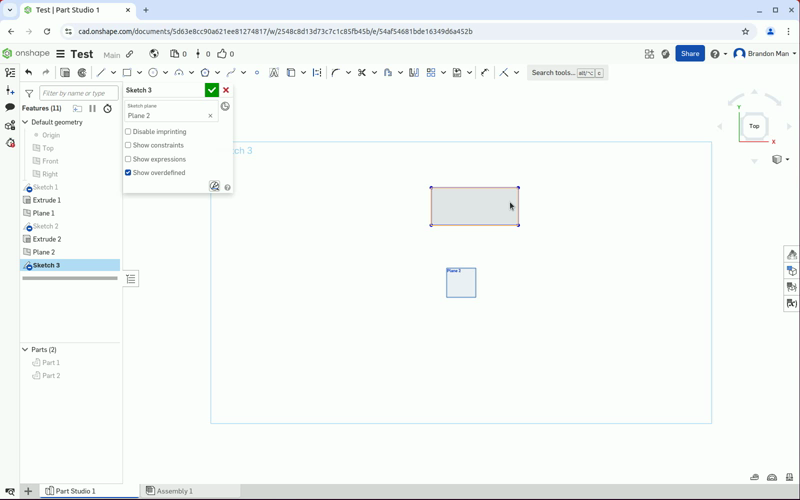
click(510, 201)
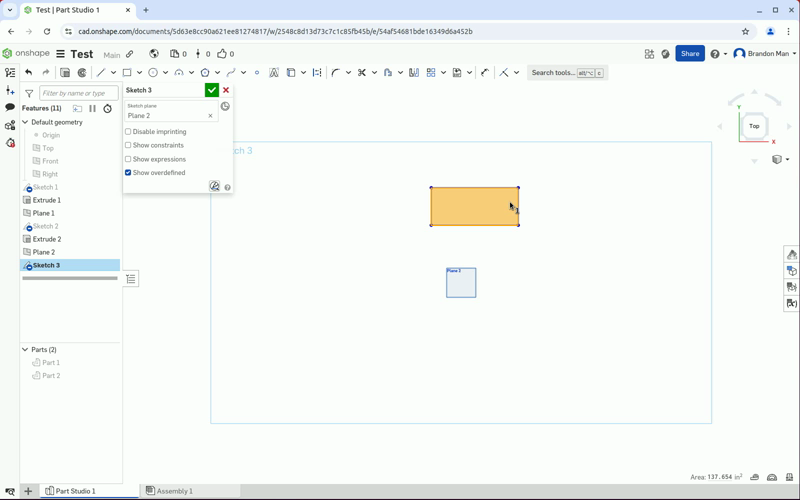
mouse_move(73, 352)
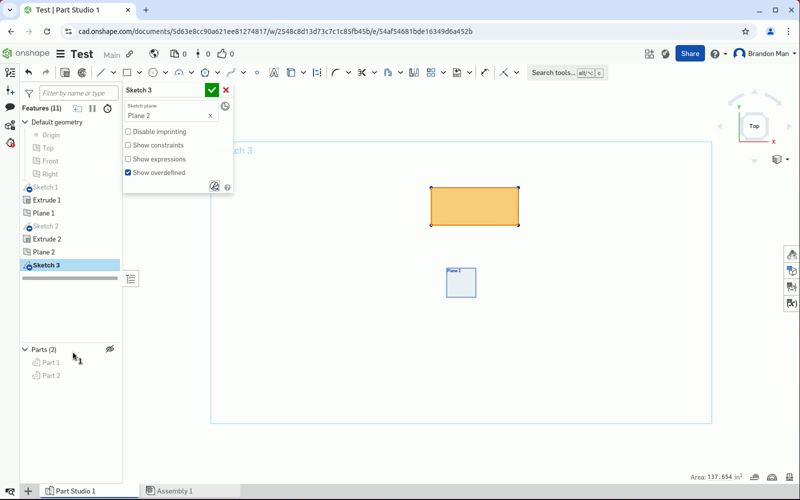
key(shift+y)
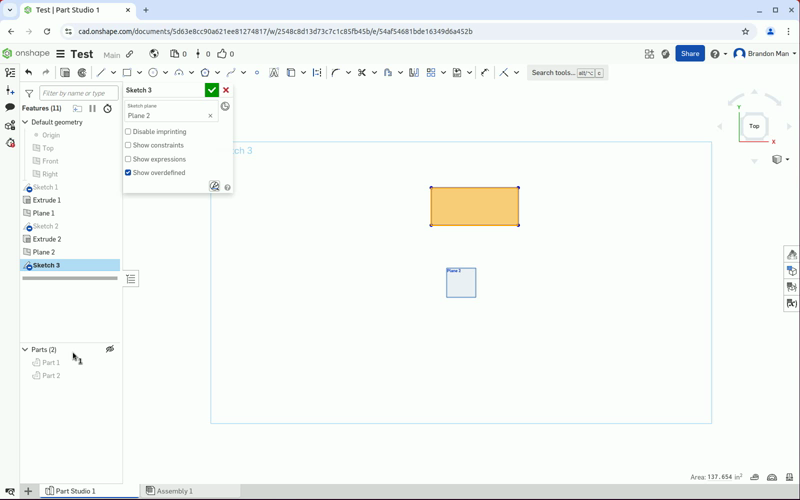
key(shift+e)
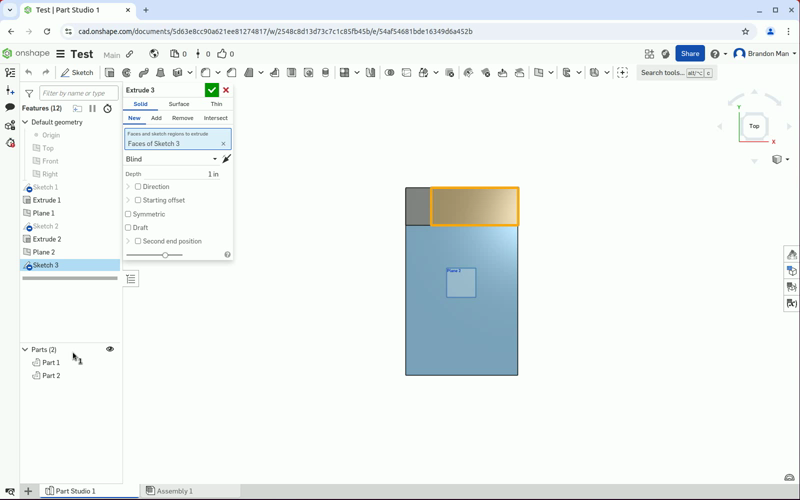
mouse_move(143, 106)
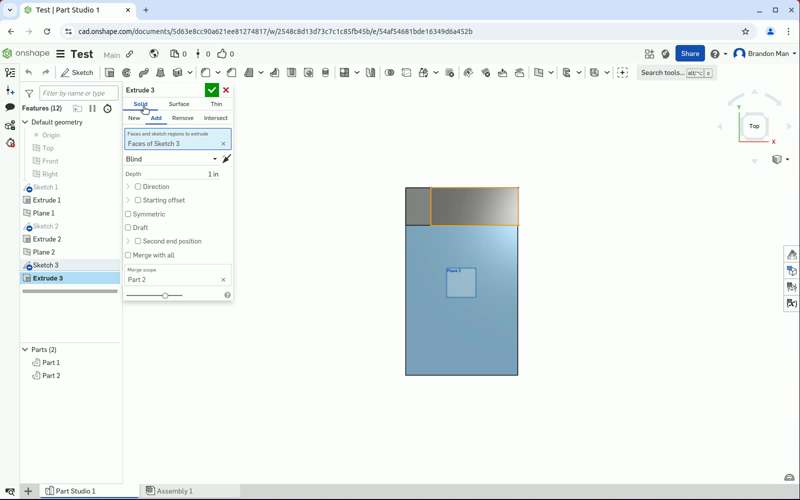
click(143, 106)
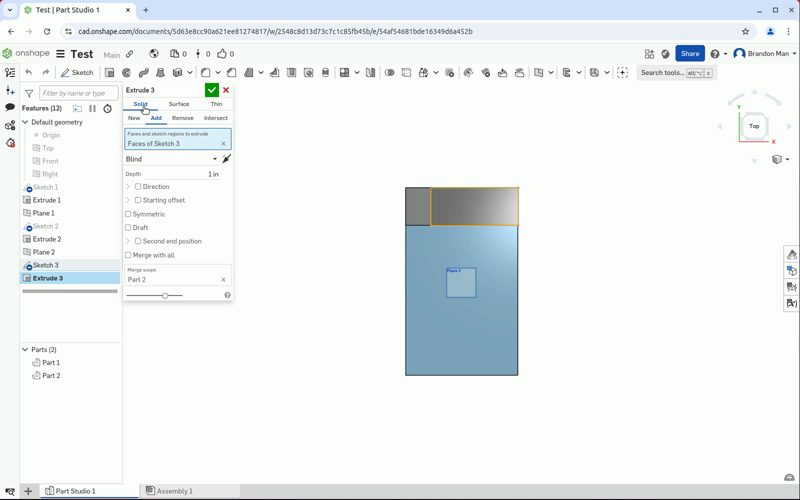
mouse_move(137, 120)
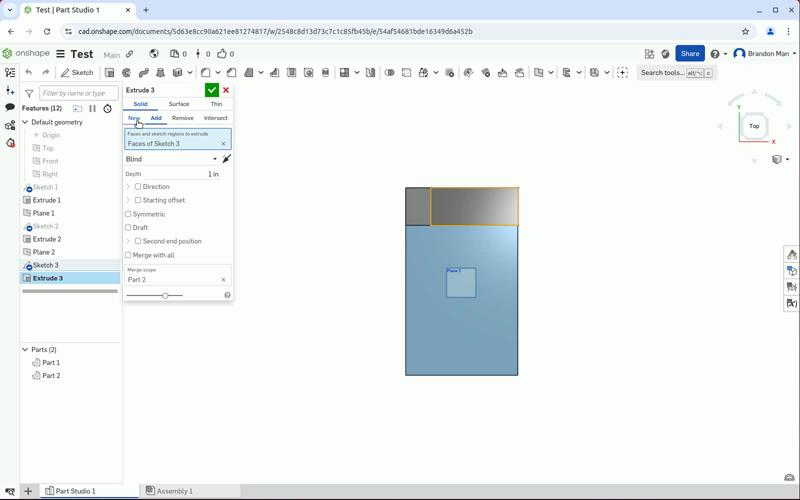
click(137, 120)
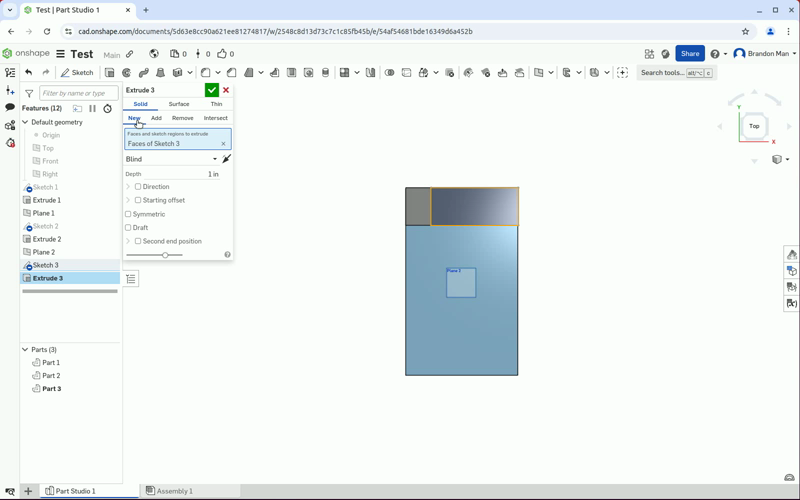
key(tab, 4)
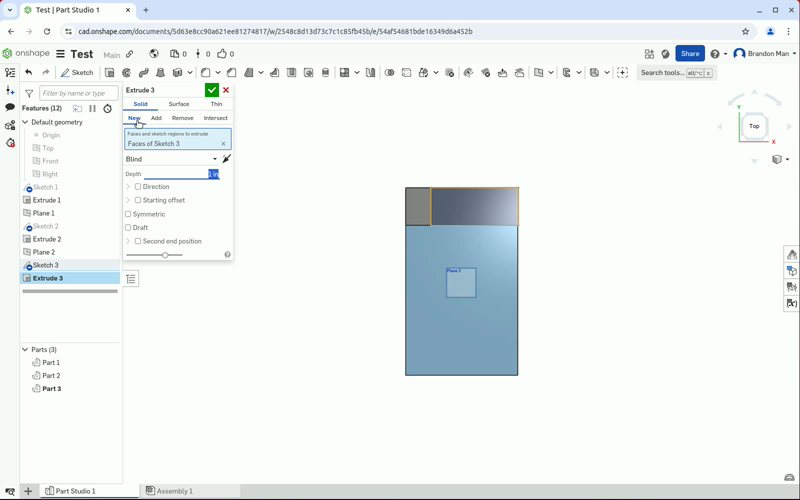
text(7.703)
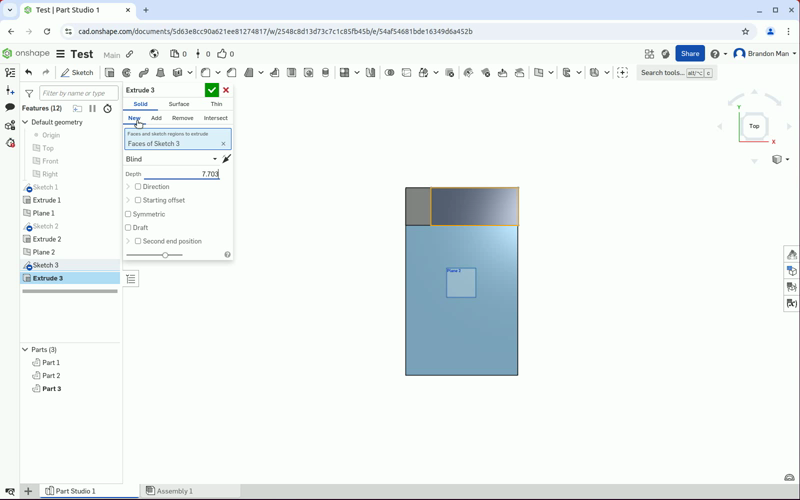
key(enter)
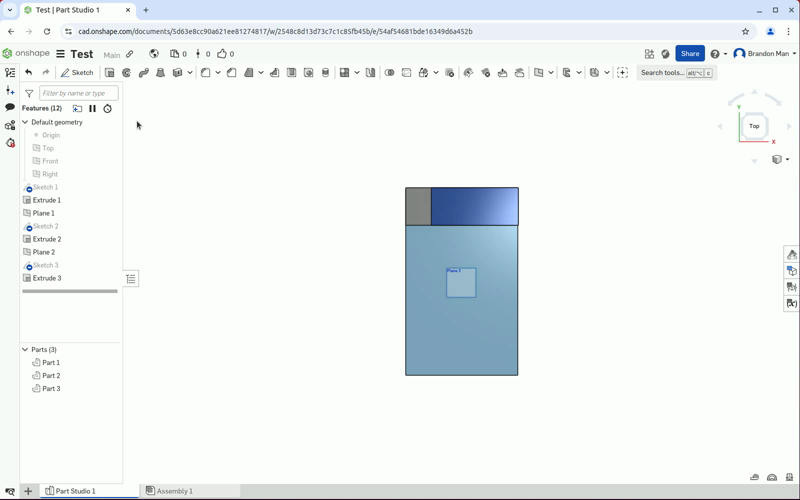
key(shift+h)
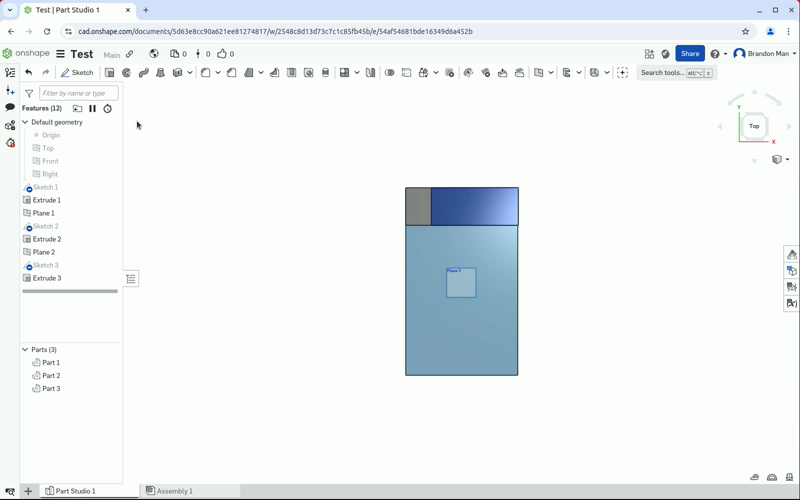
key(shift+h)
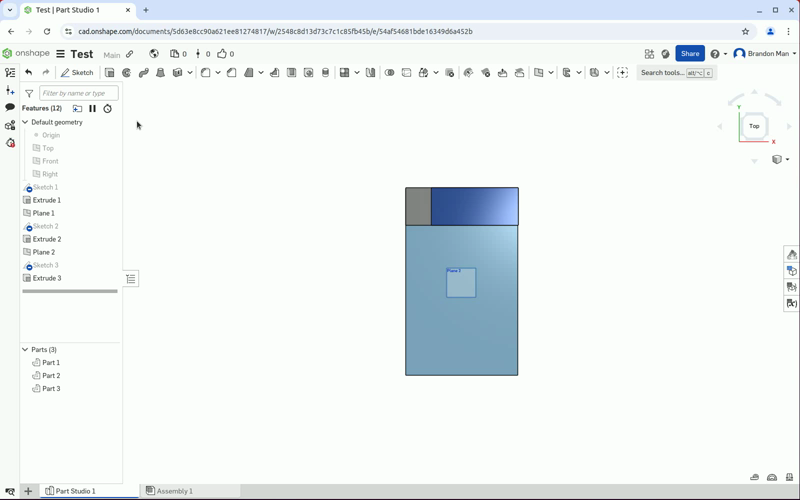
mouse_move(73, 189)
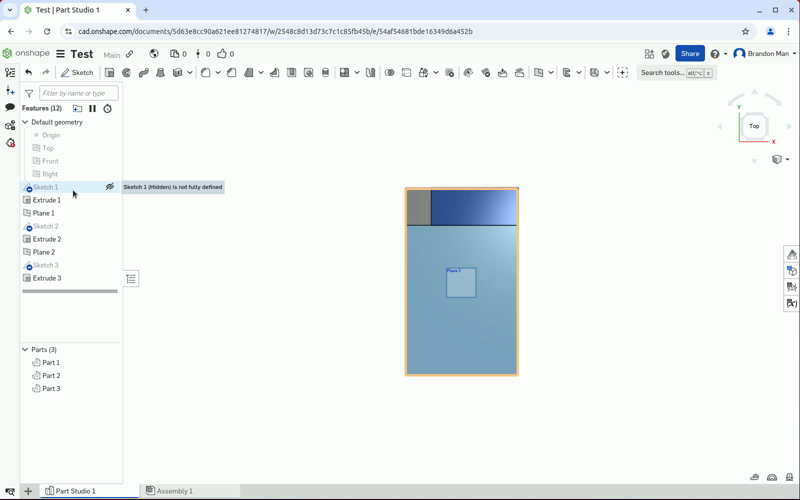
click(73, 189)
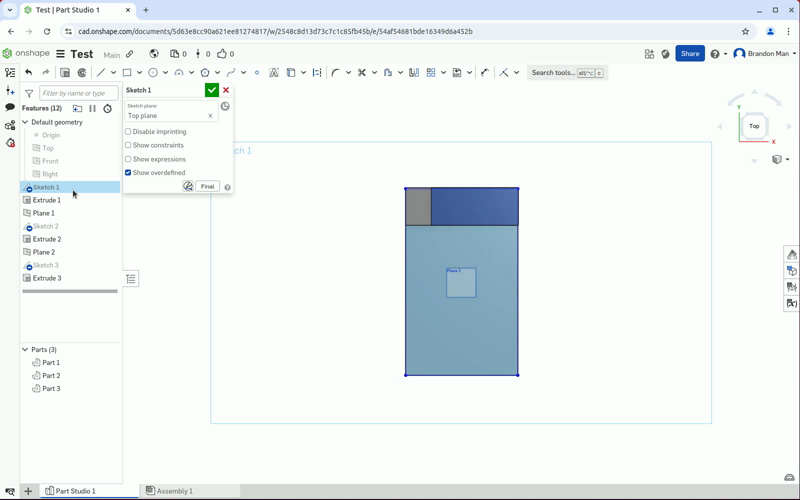
mouse_move(229, 92)
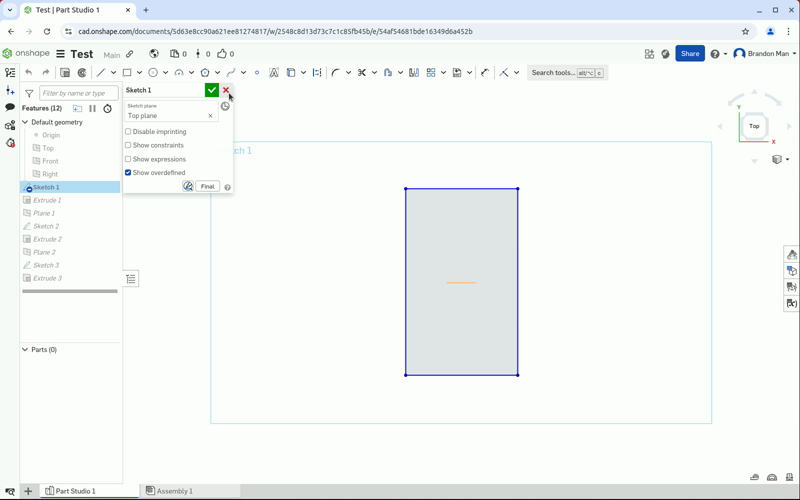
click(229, 92)
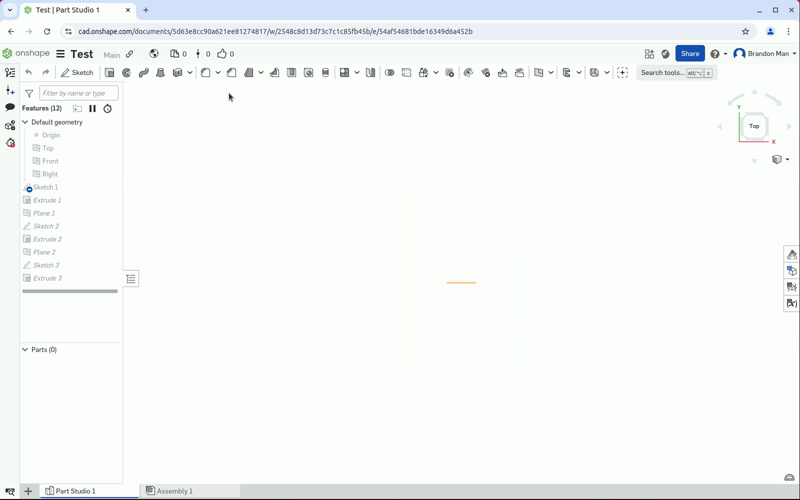
key(shift+s)
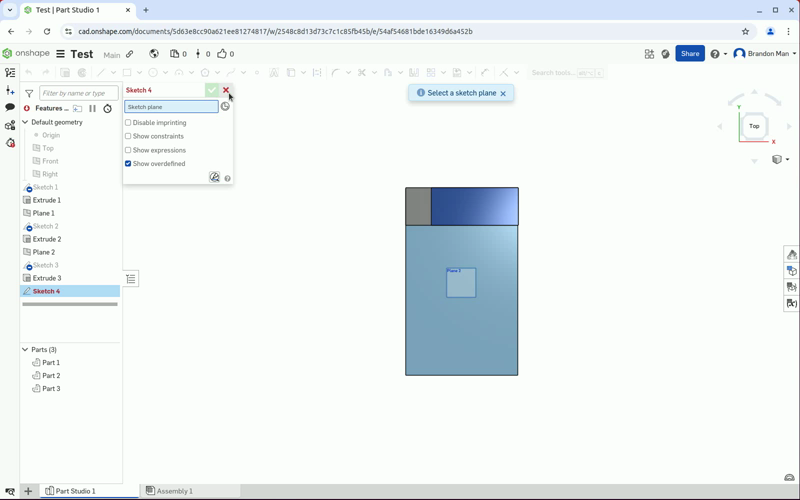
mouse_move(73, 215)
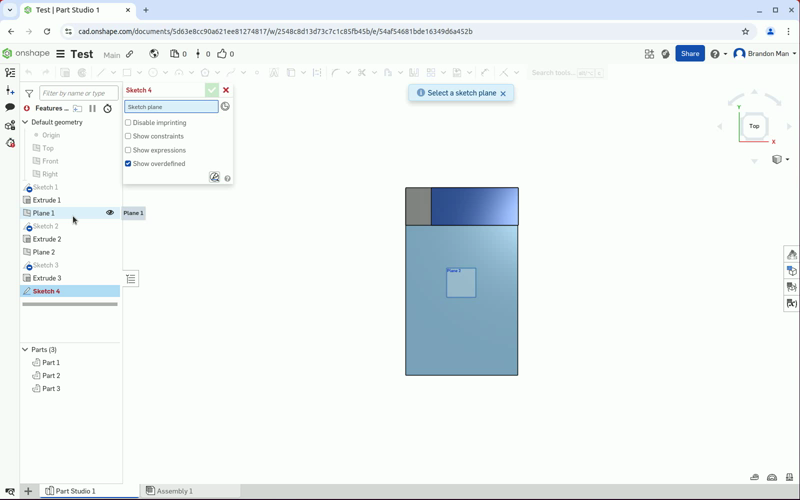
click(73, 215)
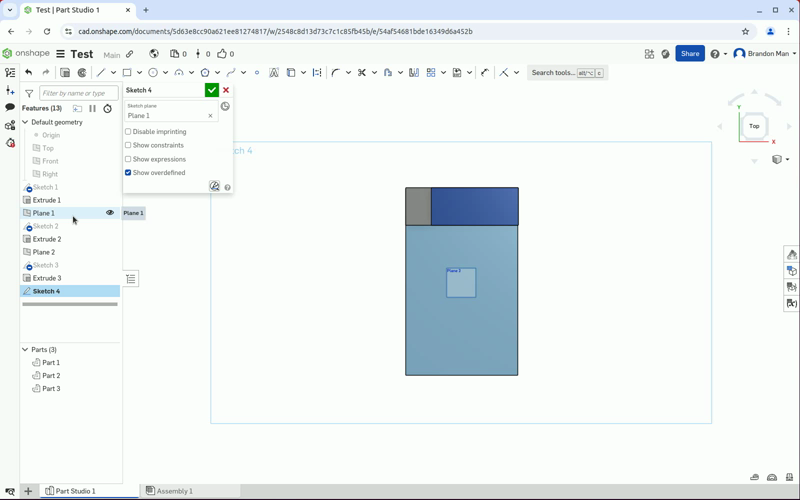
mouse_move(73, 352)
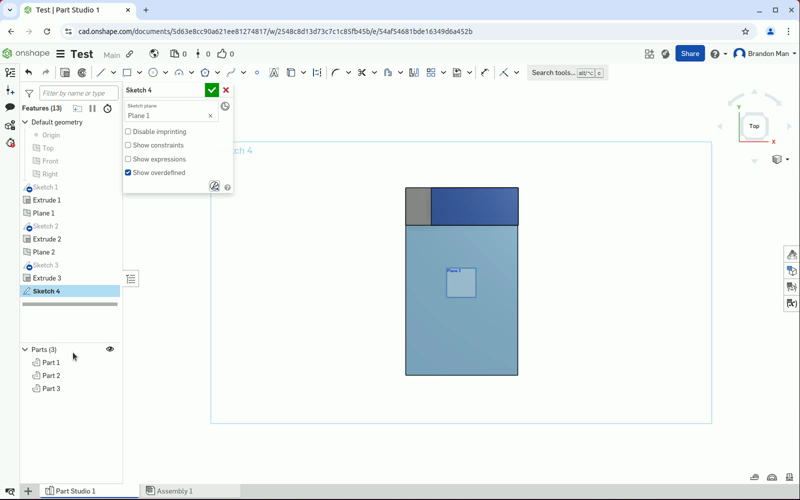
key(y)
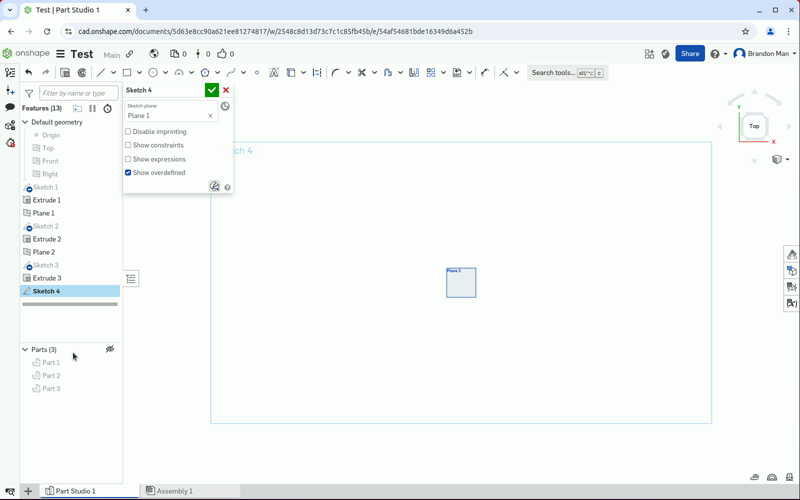
key(c)
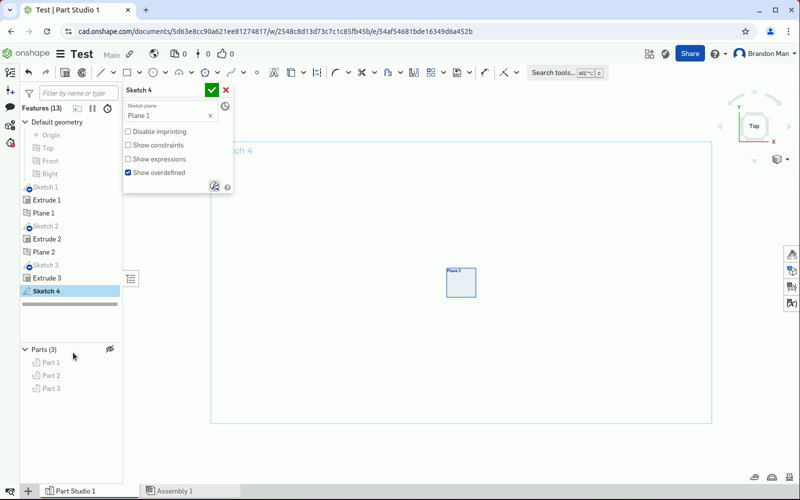
key_down(shift)
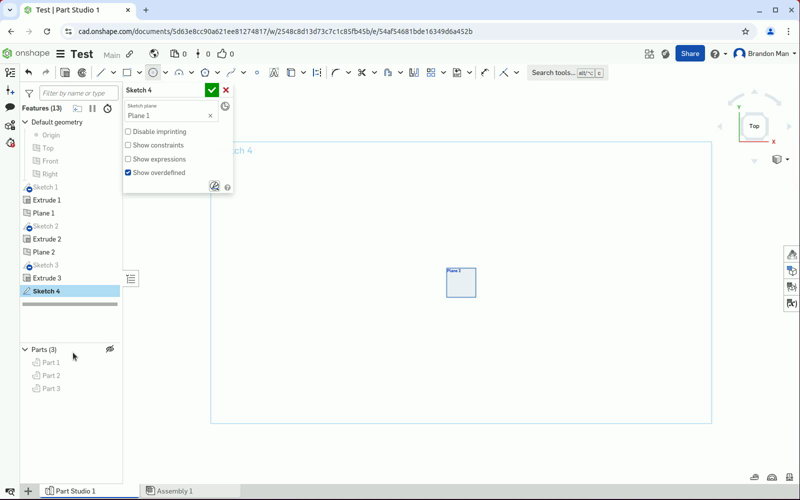
mouse_move(461, 325)
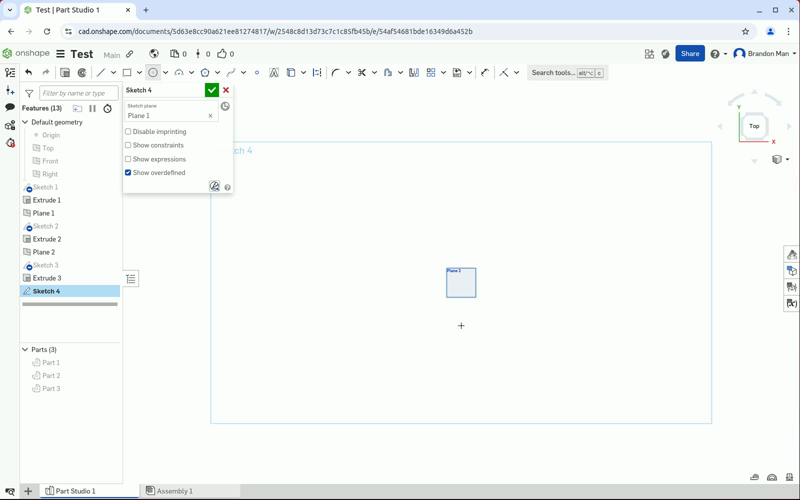
click(461, 325)
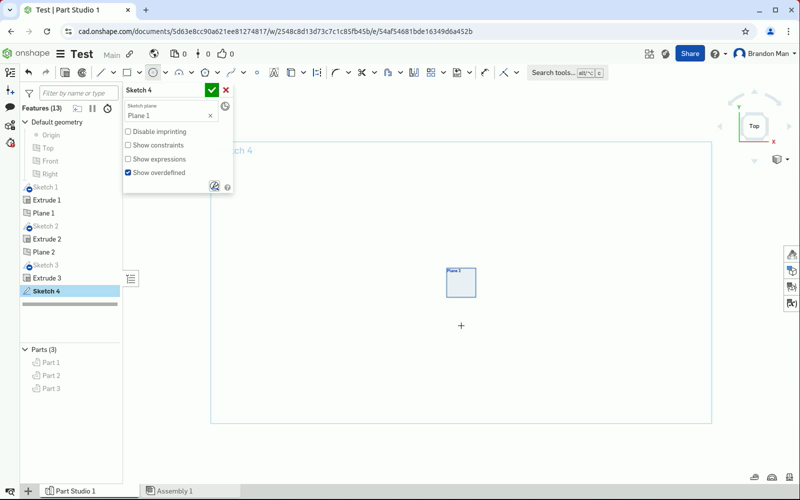
key_up(shift)
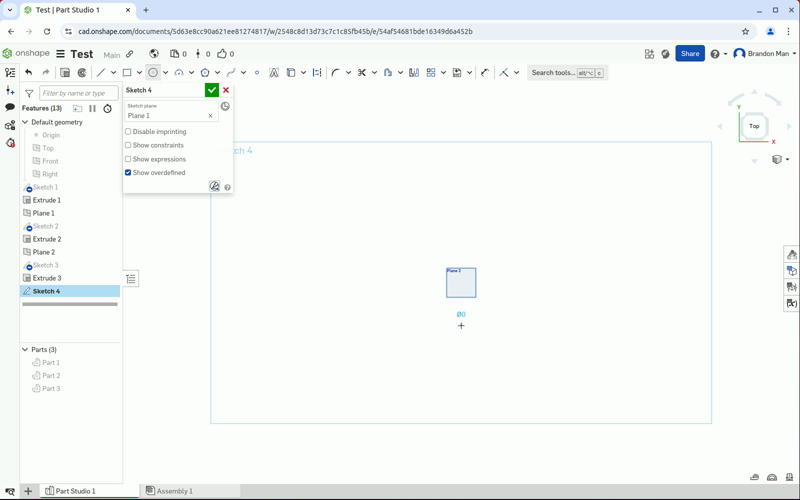
mouse_move(480, 325)
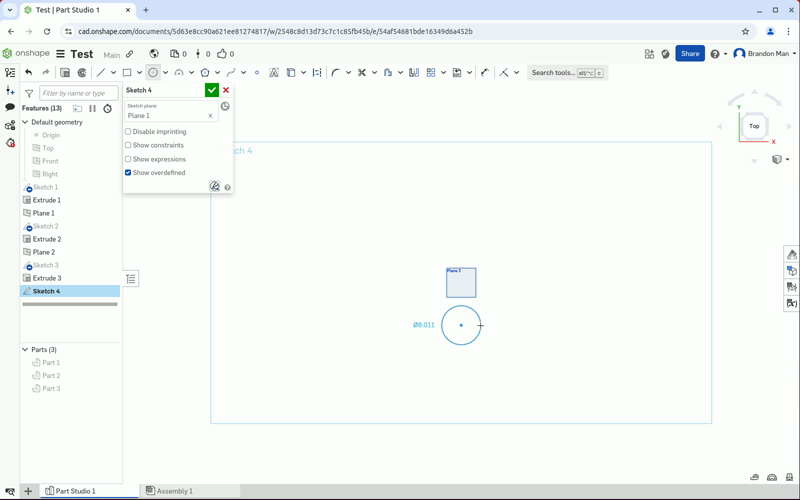
click(480, 325)
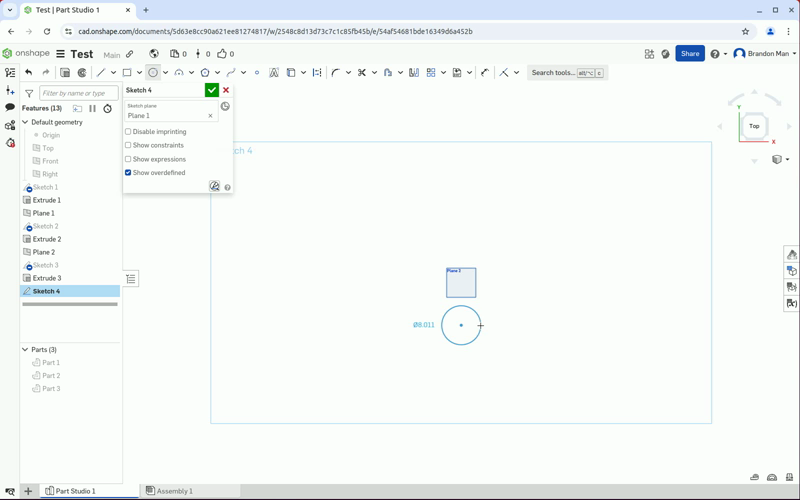
key(esc)
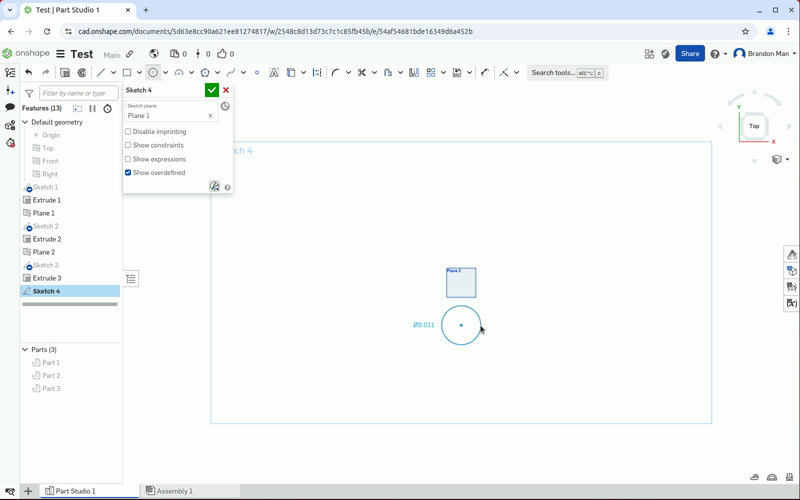
mouse_move(466, 310)
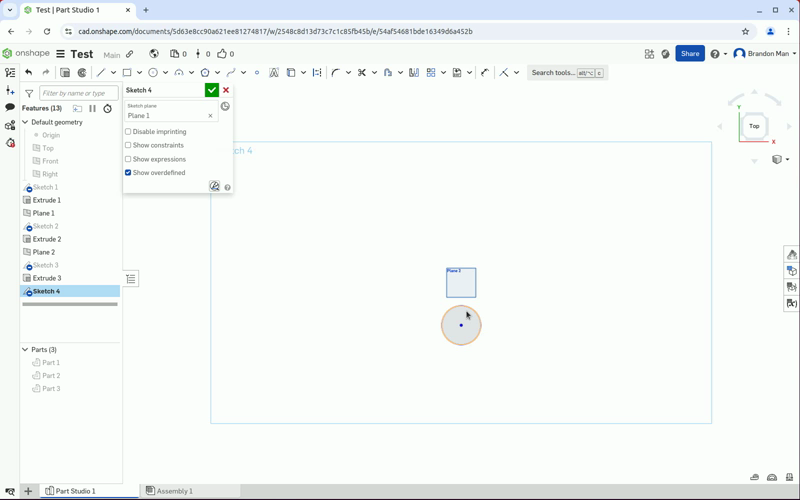
scroll(6)
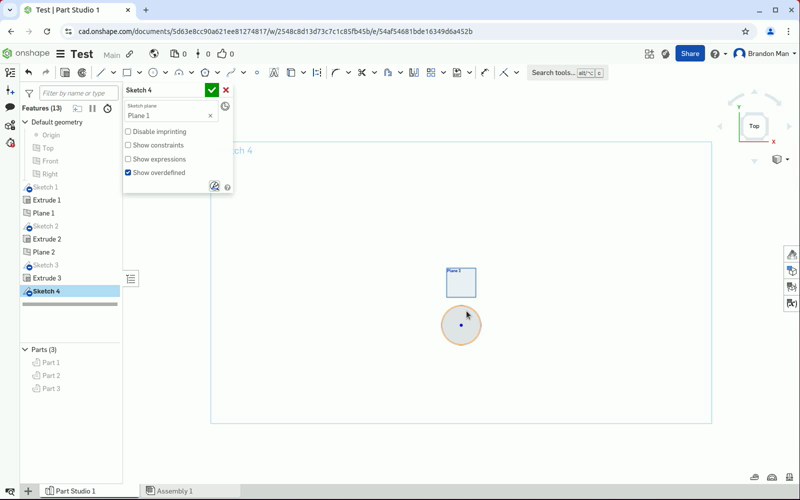
scroll(6)
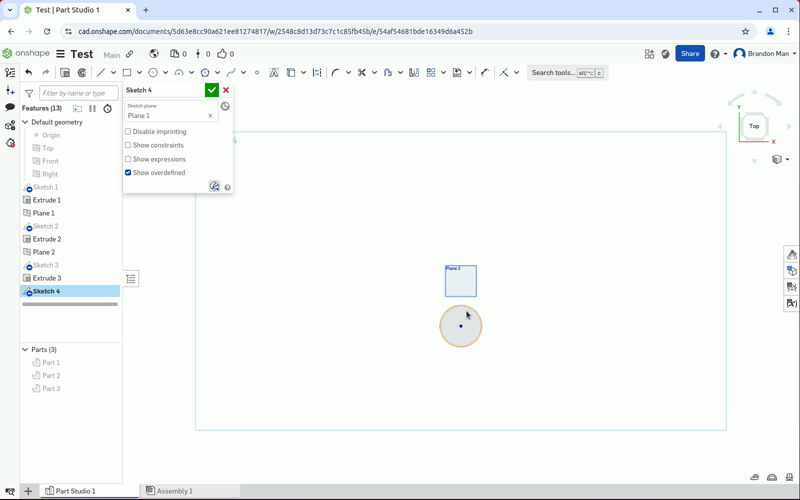
scroll(6)
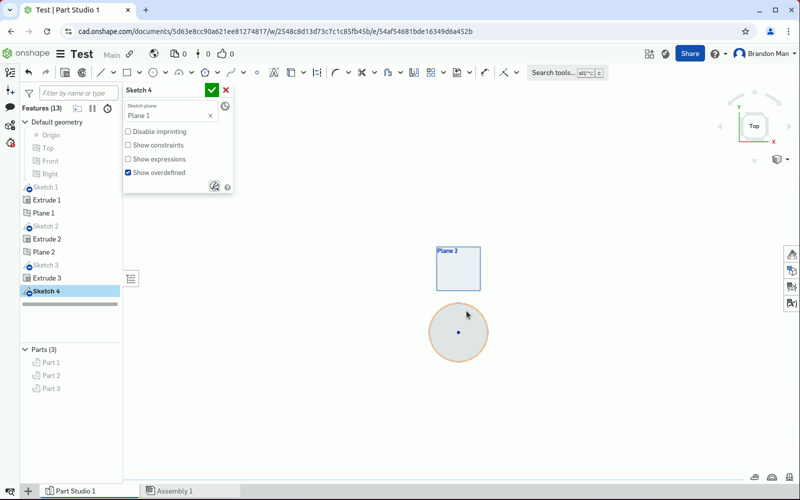
scroll(6)
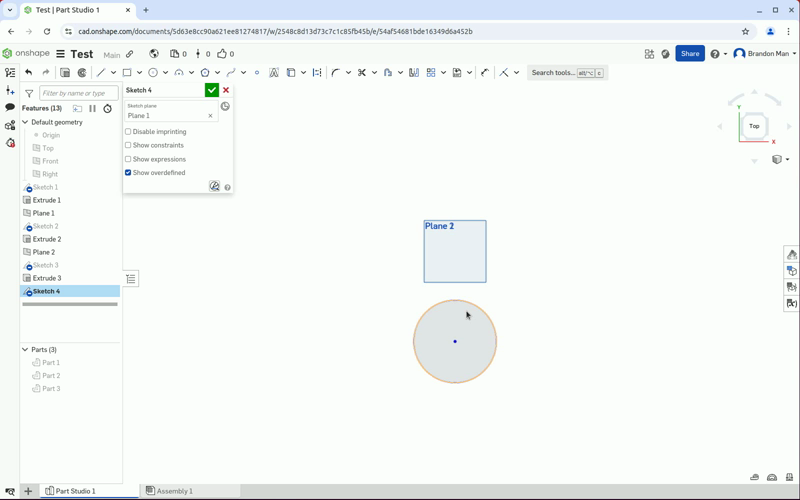
scroll(6)
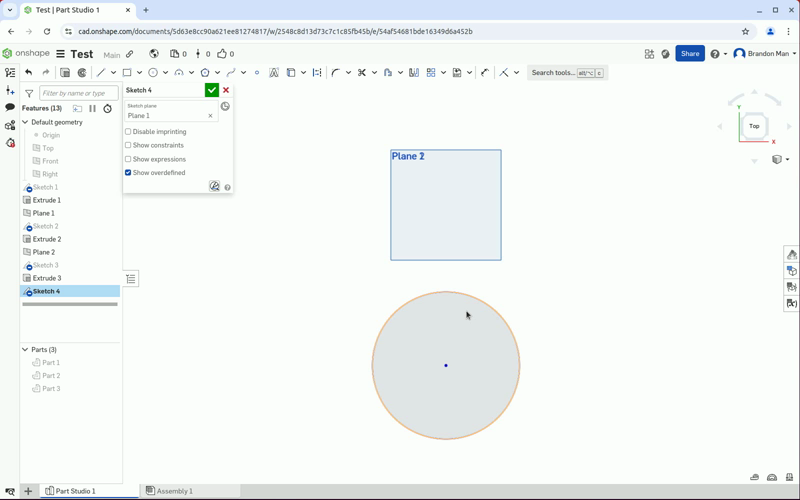
scroll(6)
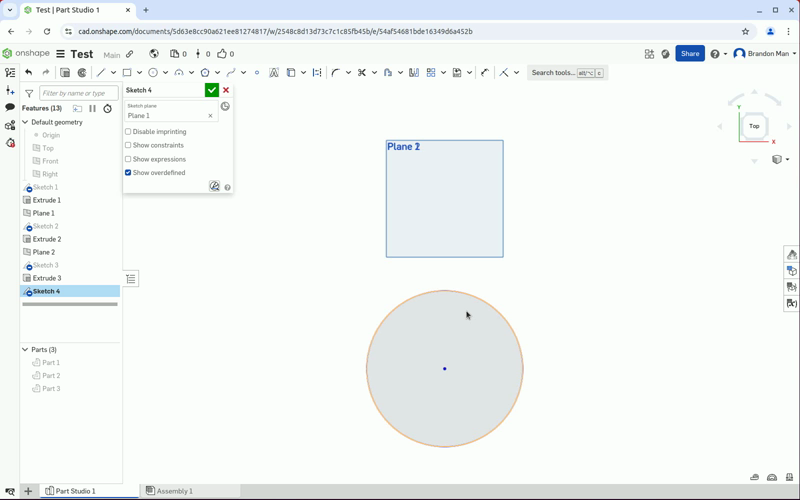
scroll(6)
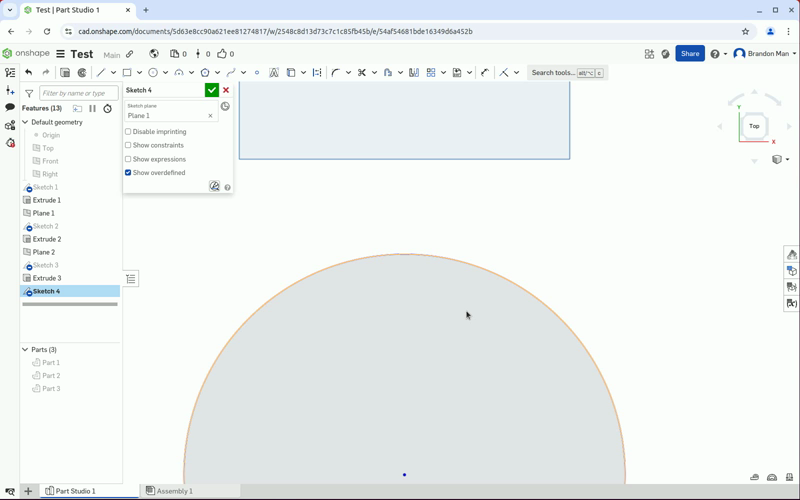
click(466, 310)
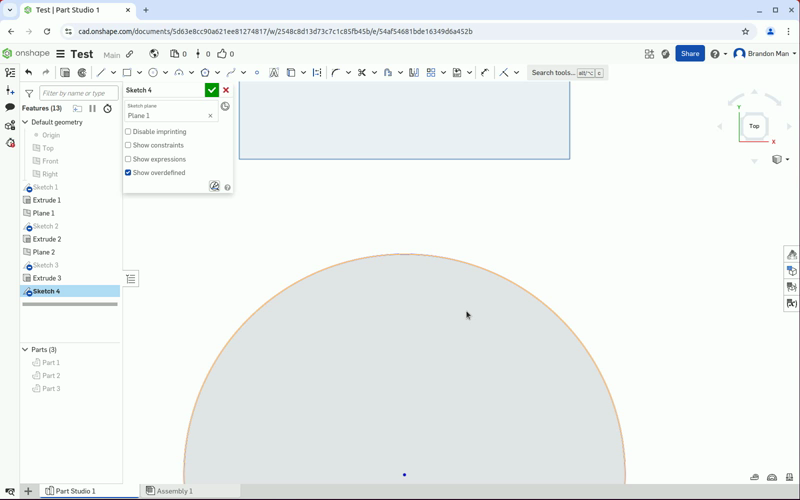
scroll(-6)
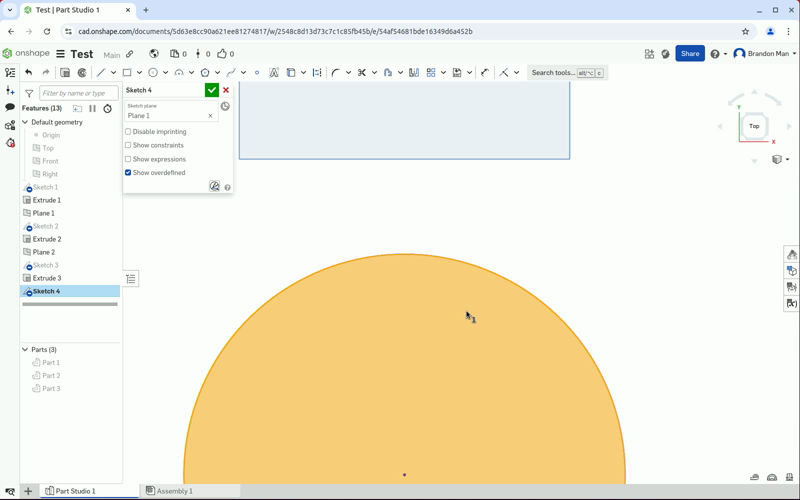
scroll(-6)
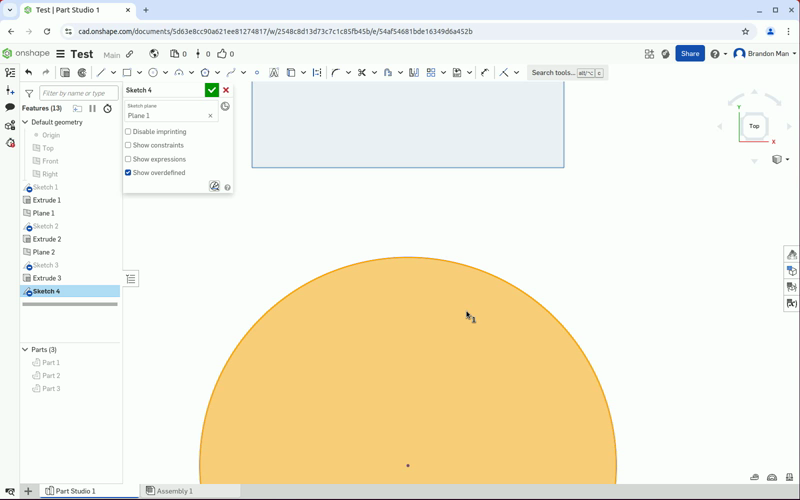
scroll(-6)
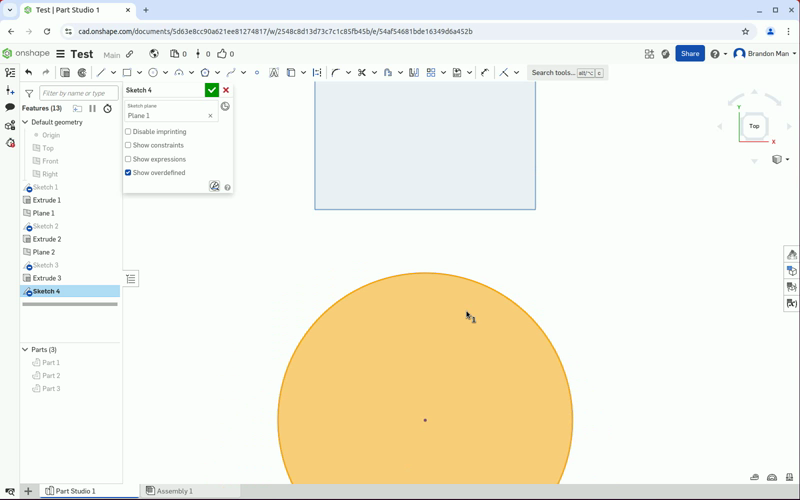
scroll(-6)
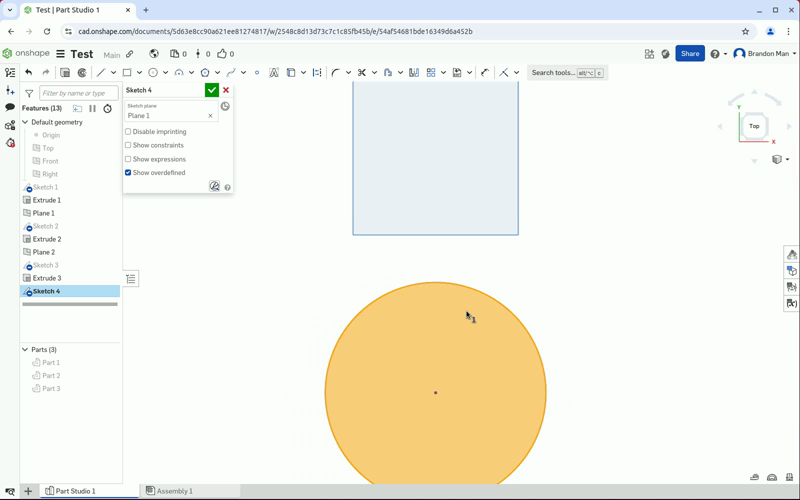
scroll(-6)
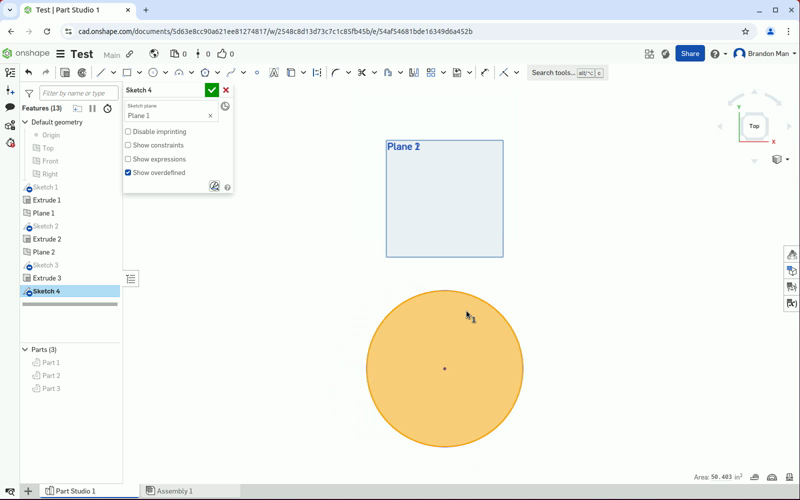
scroll(-6)
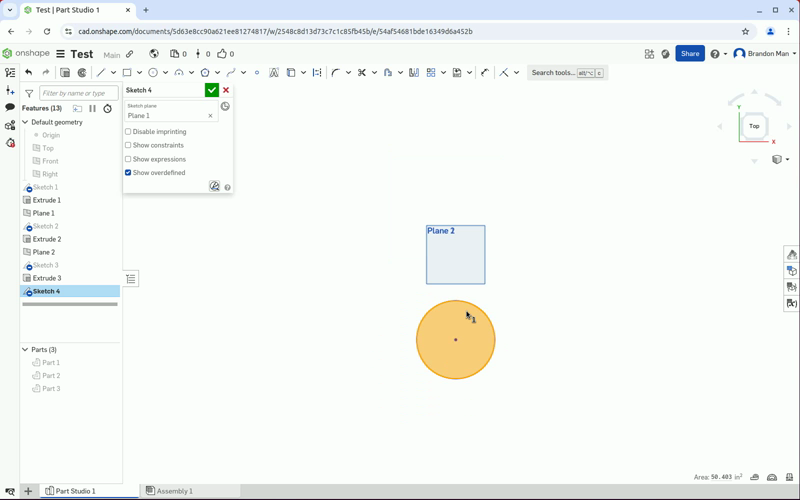
scroll(-6)
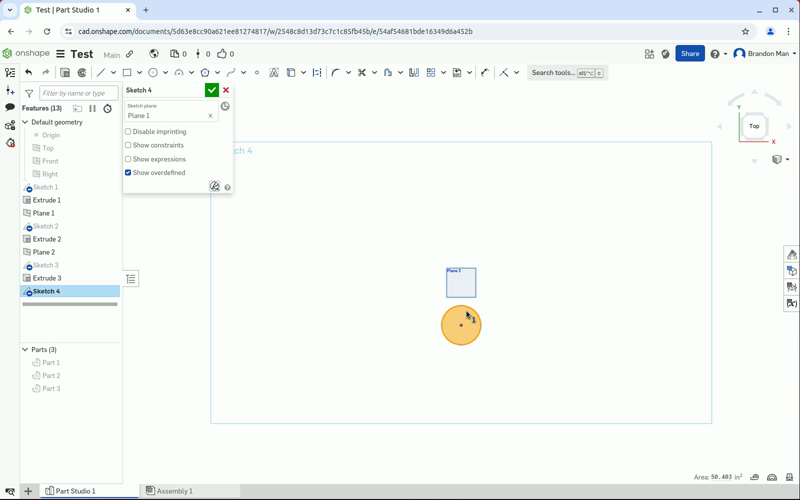
mouse_move(73, 352)
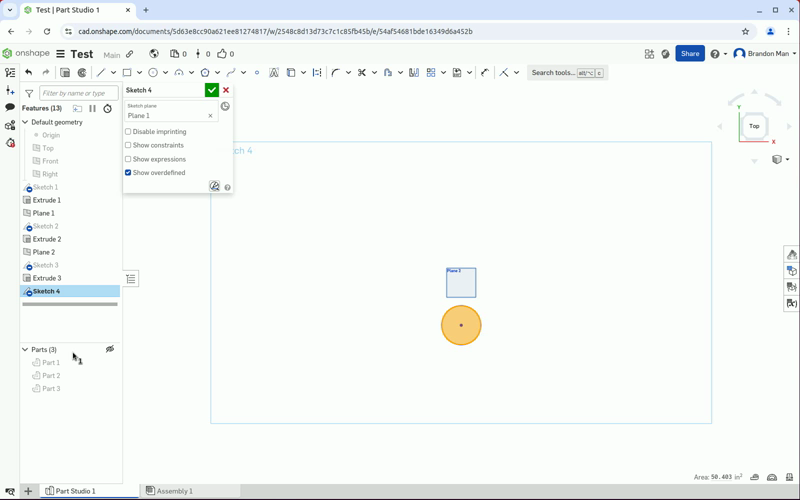
key(shift+y)
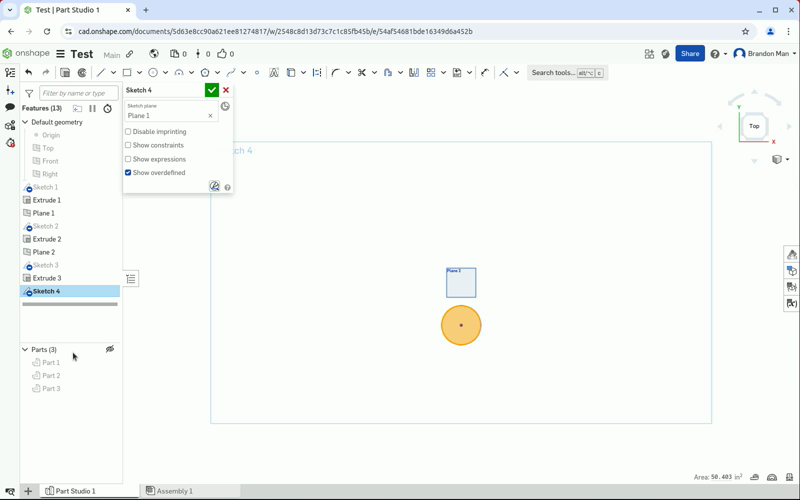
key(shift+e)
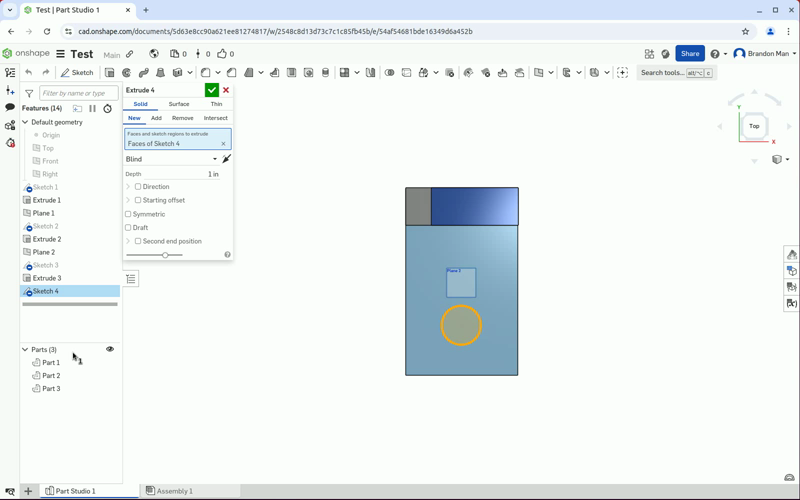
mouse_move(143, 106)
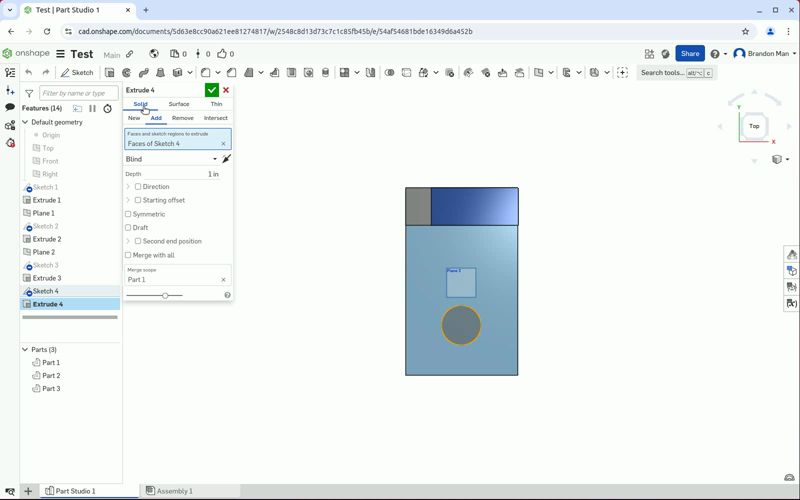
click(143, 106)
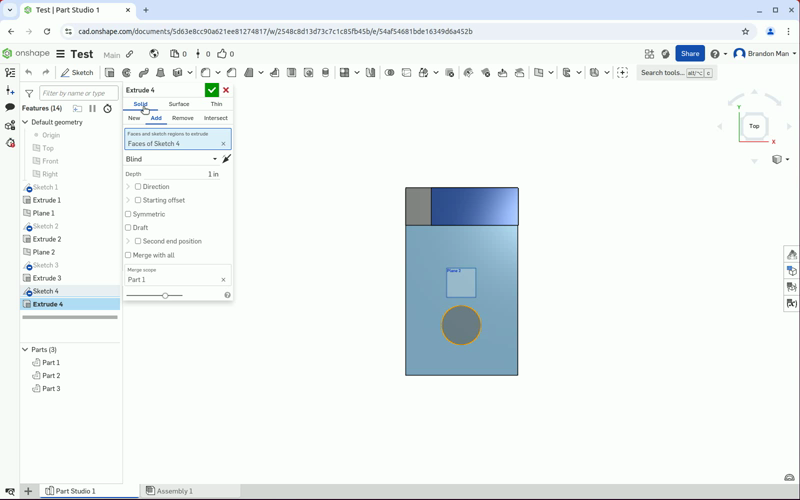
mouse_move(186, 120)
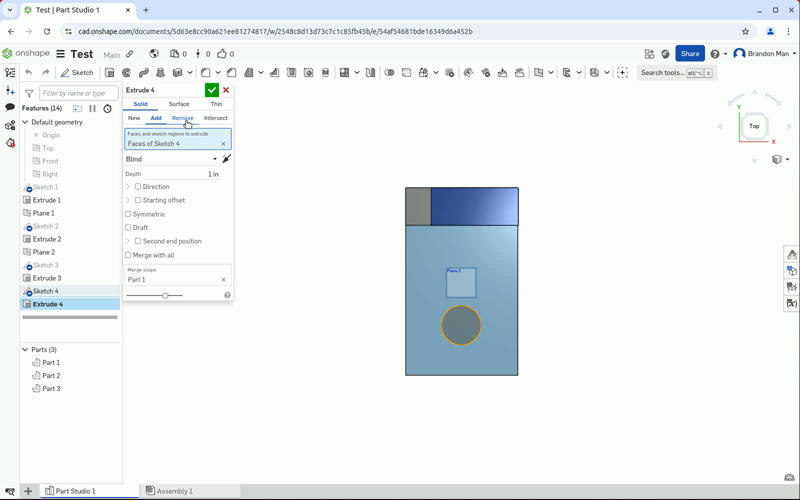
click(186, 120)
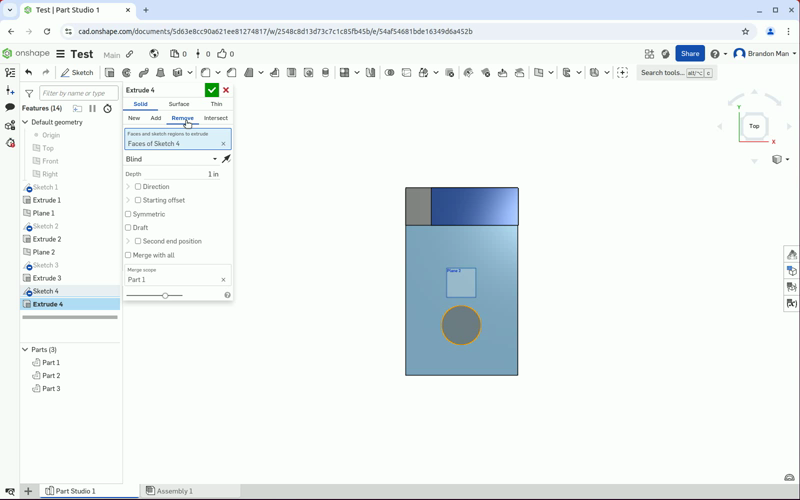
key(tab, 4)
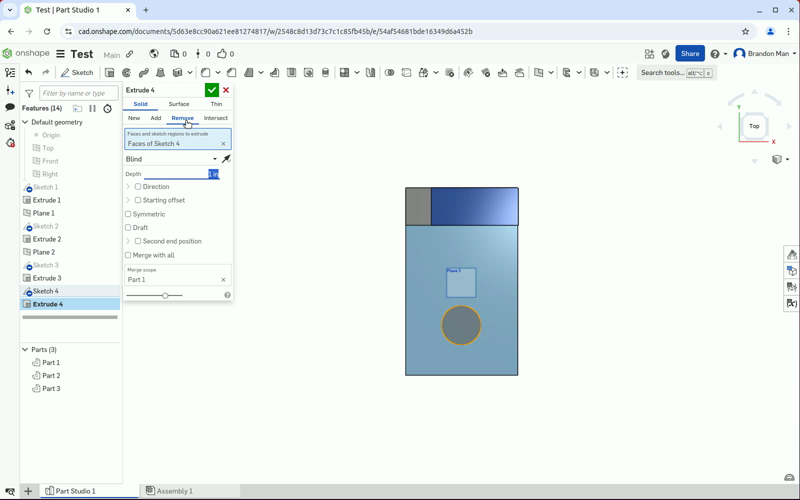
text(7.703)
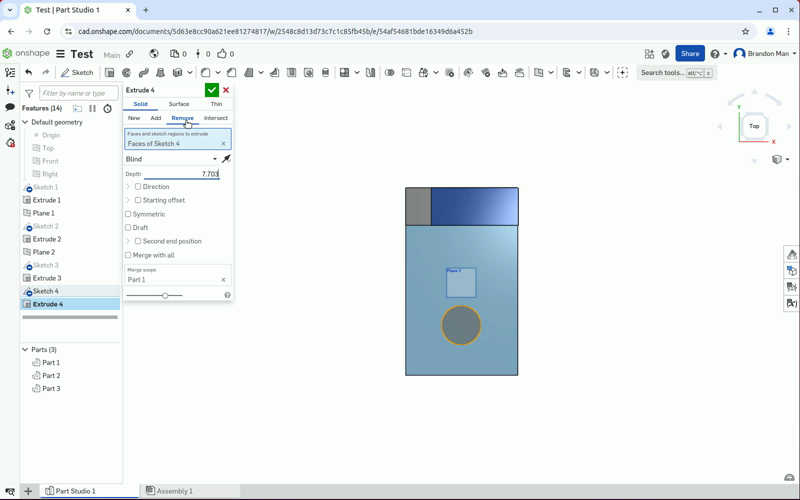
key(tab, 6)
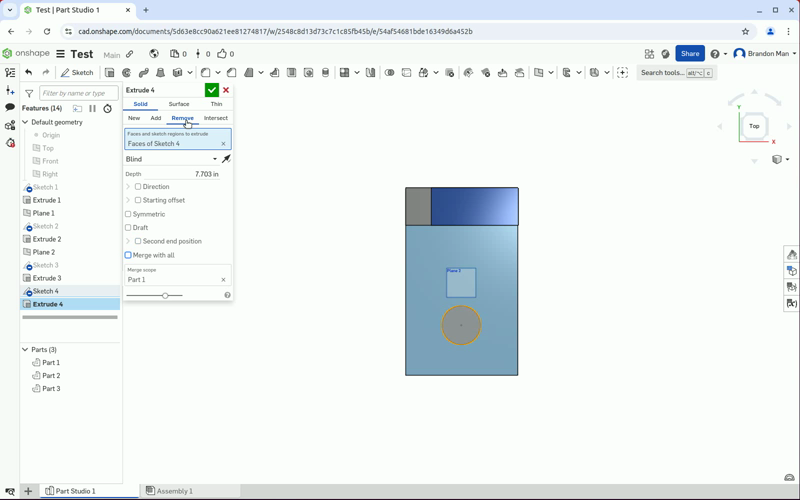
key(space)
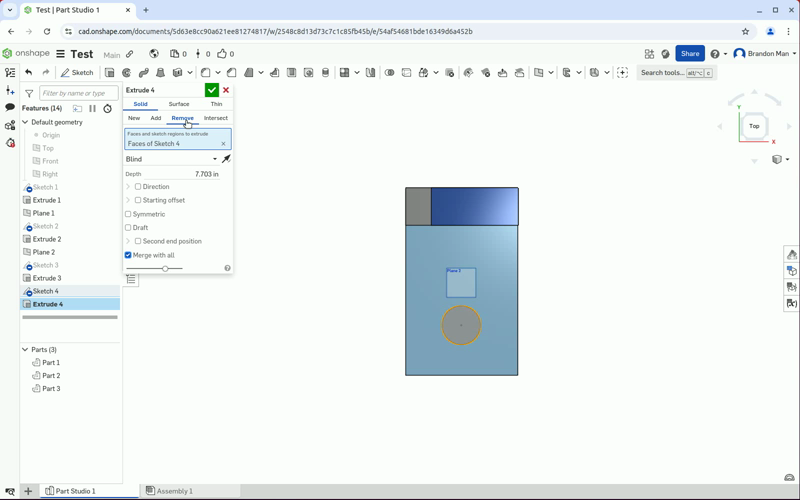
key(enter)
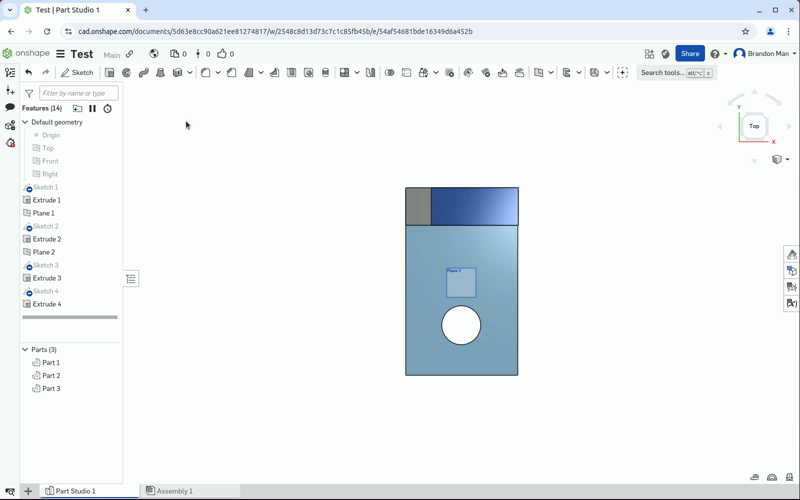
key(shift+h)
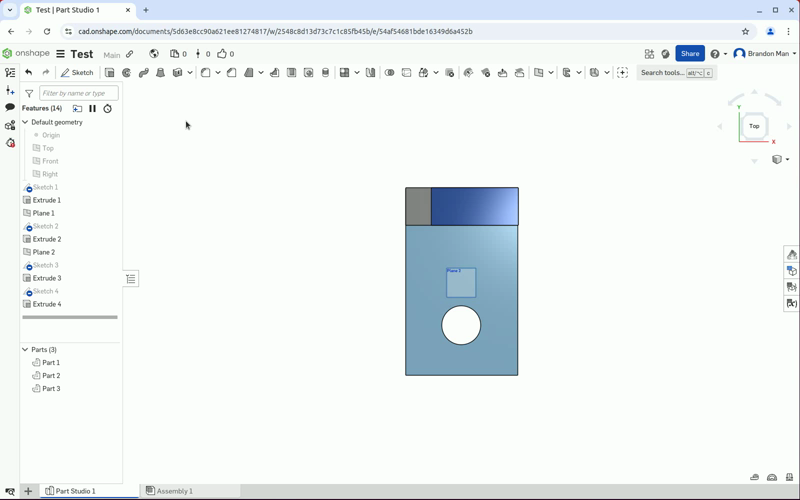
key(shift+h)
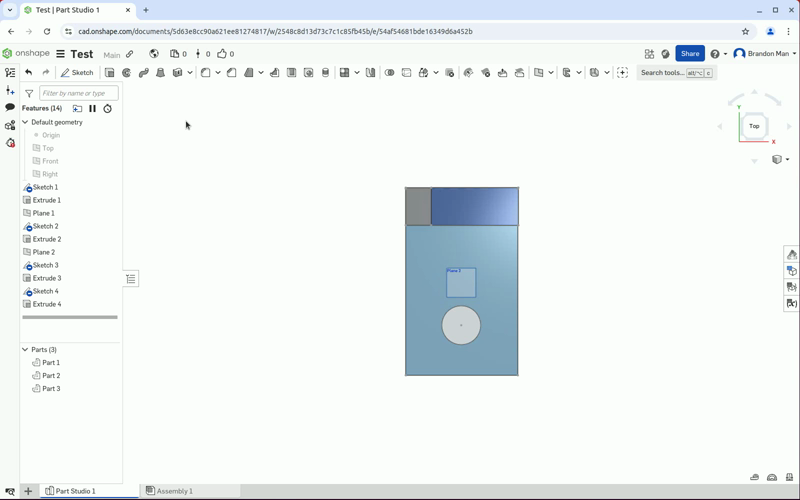
key(shift+7)
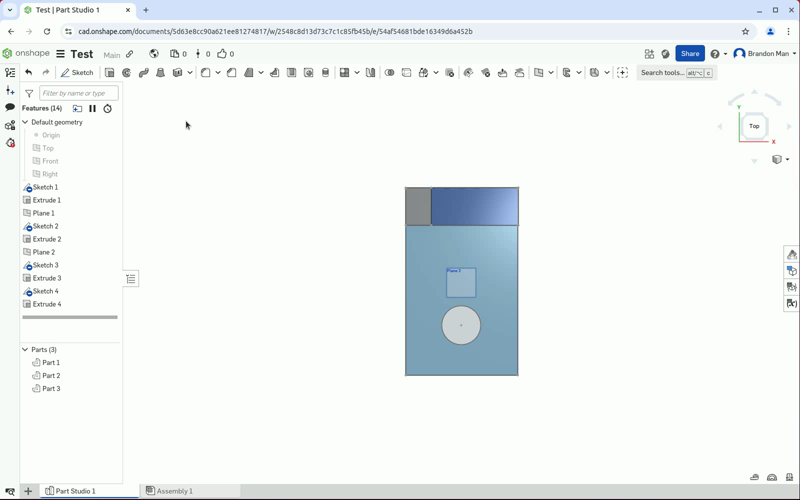
key(up, 3)
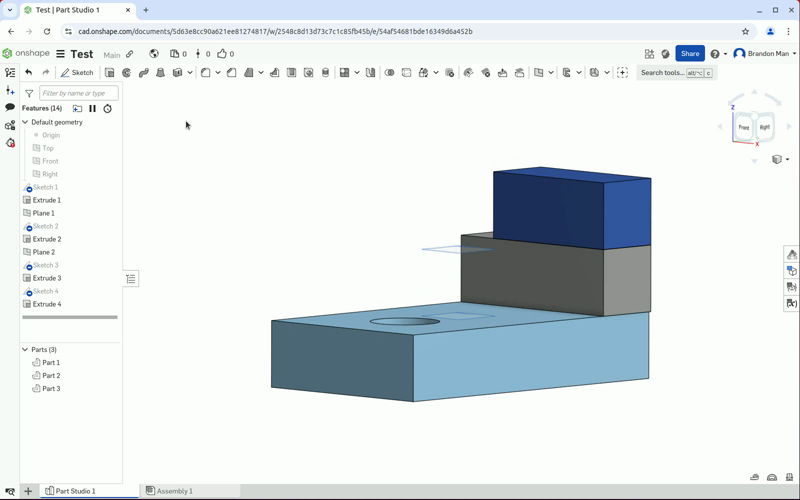
key(left, 3)
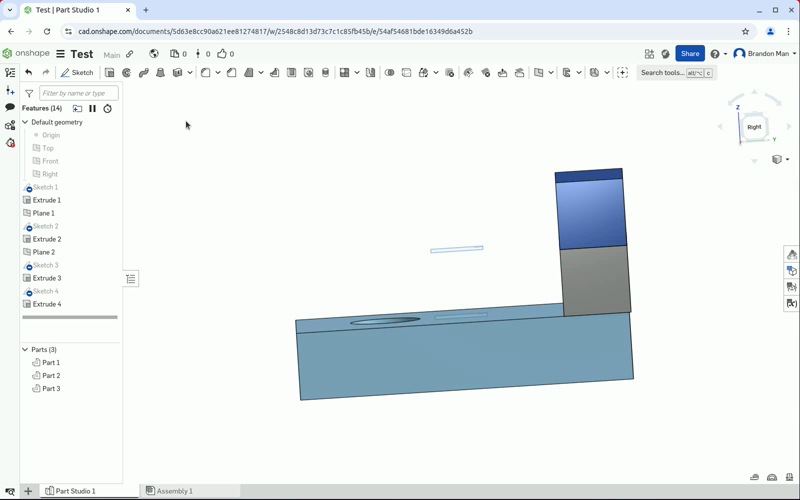
key(right, 3)
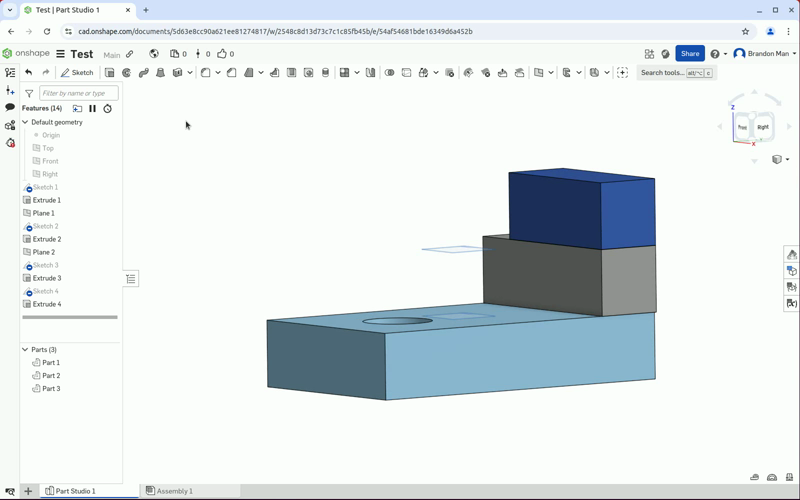
key(down, 3)
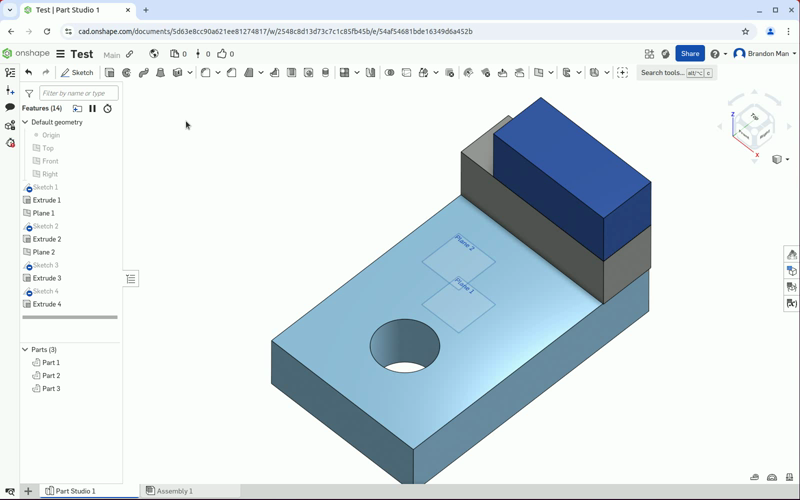
mouse_move(73, 189)
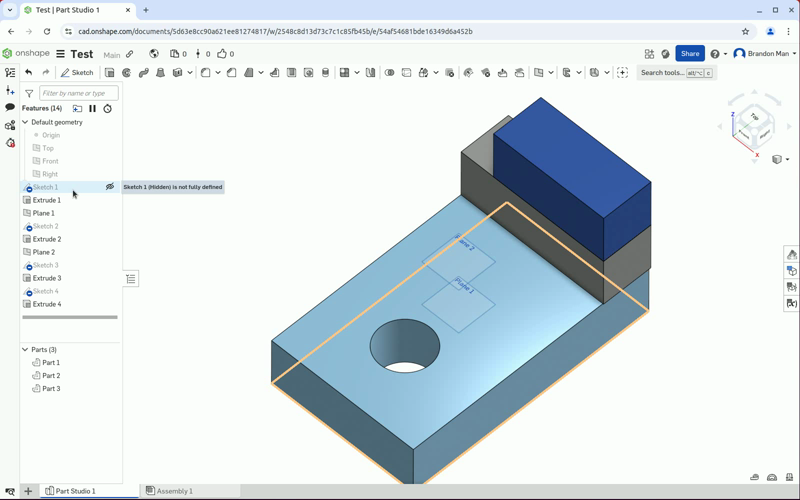
click(73, 189)